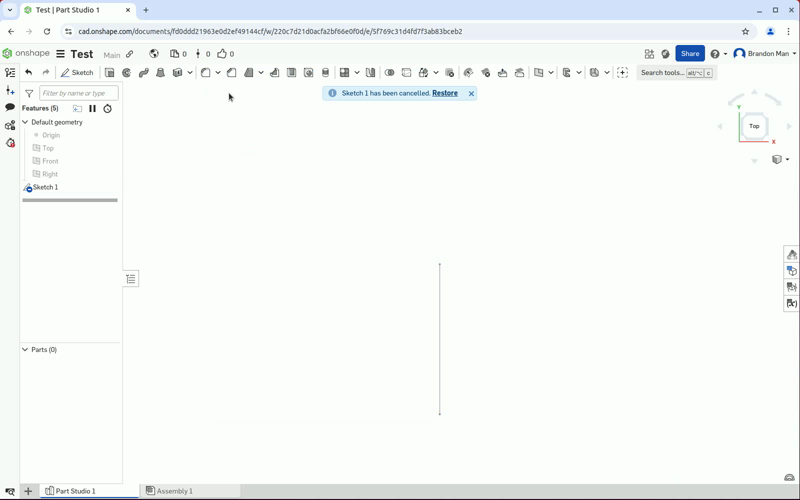
key(shift+h)
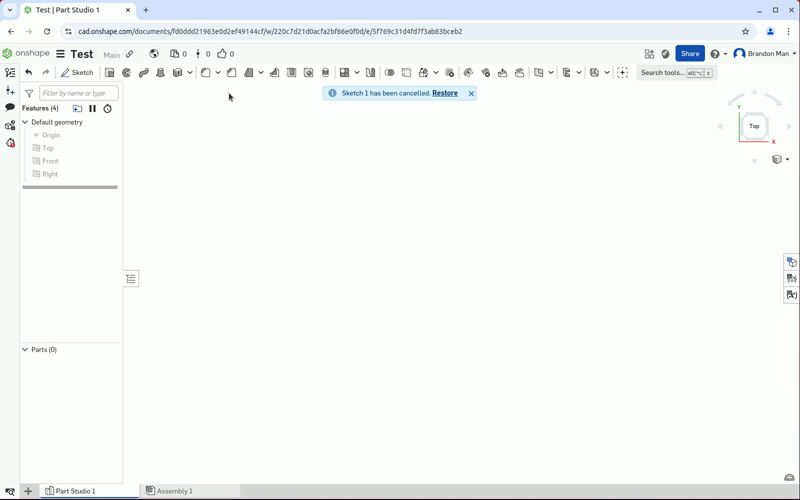
mouse_move(73, 352)
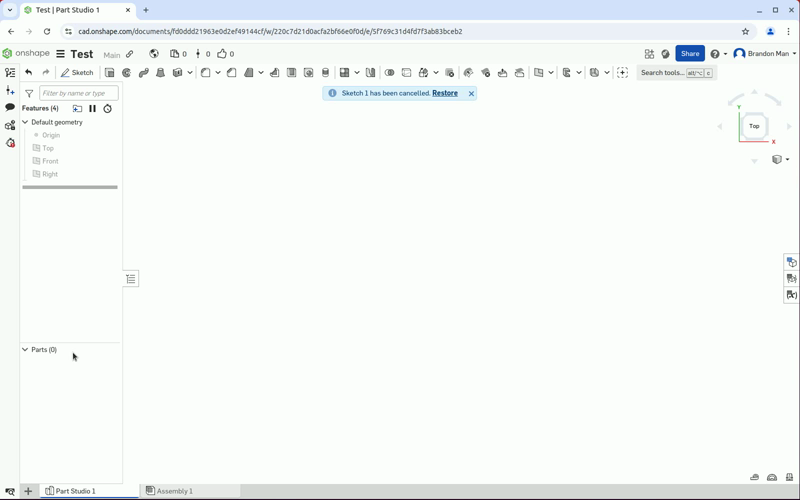
key(y)
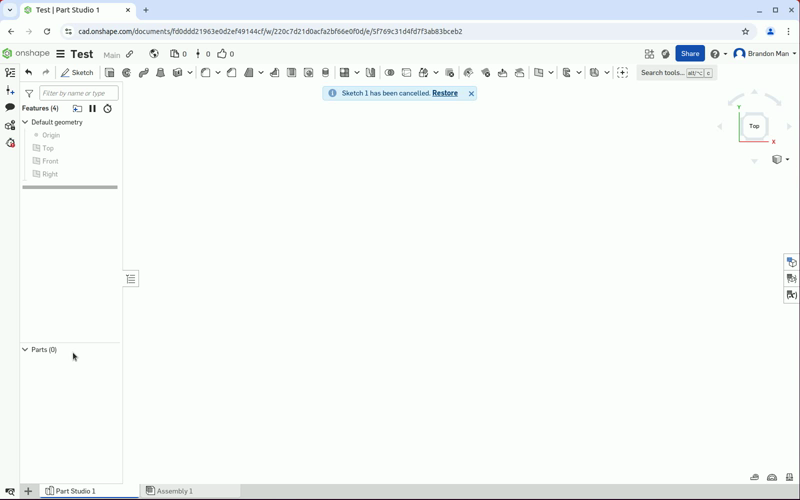
key(shift+p)
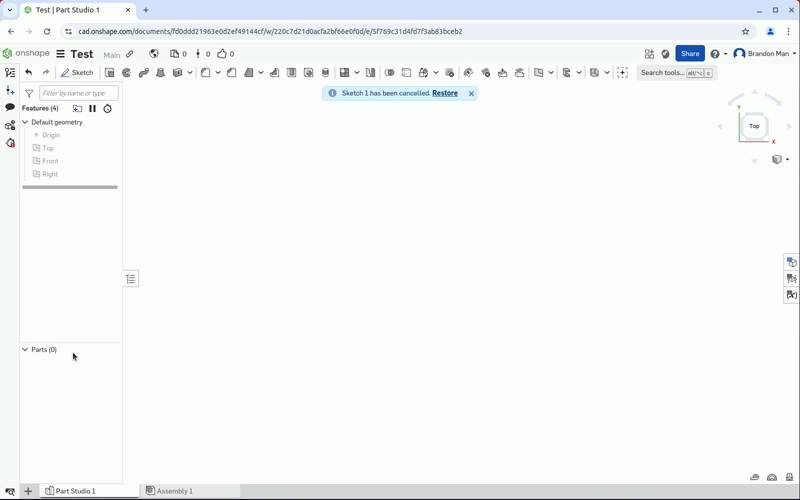
key(space)
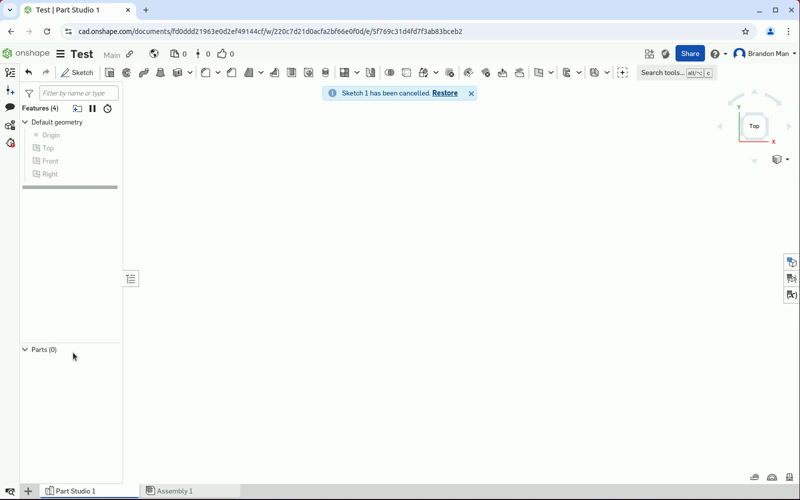
key_down(shift)
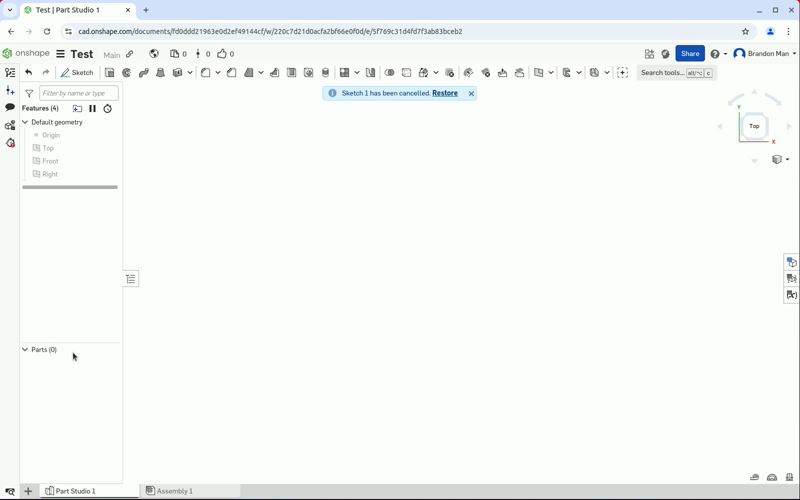
key(up)
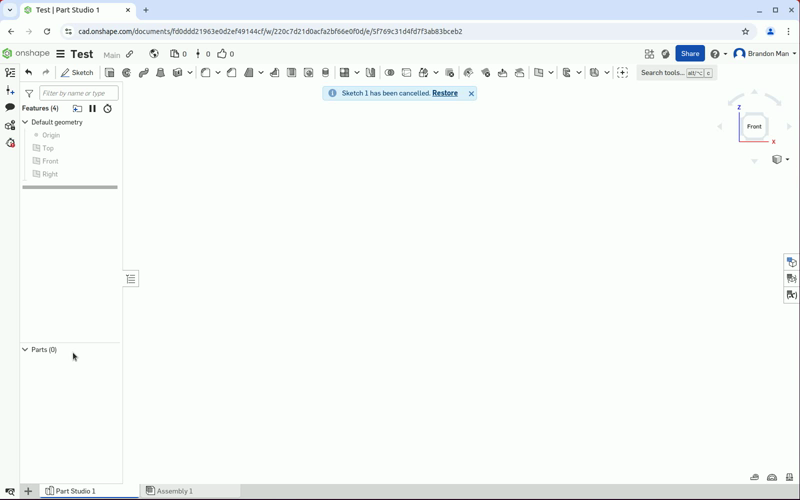
key_up(shift)
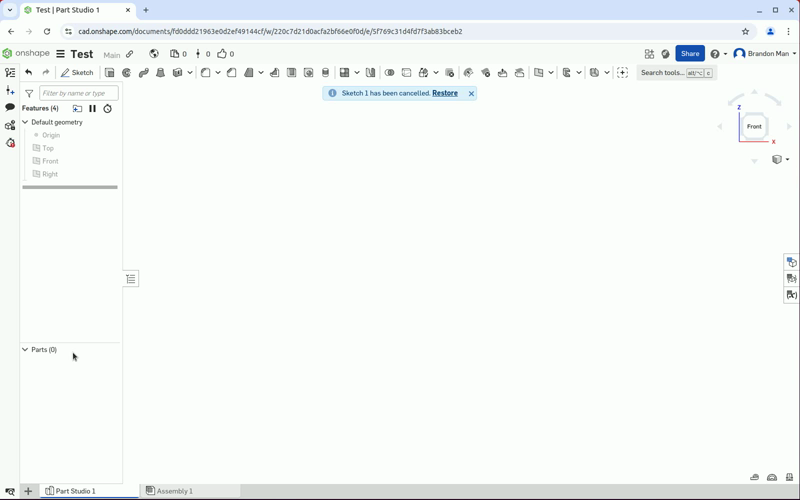
mouse_move(73, 352)
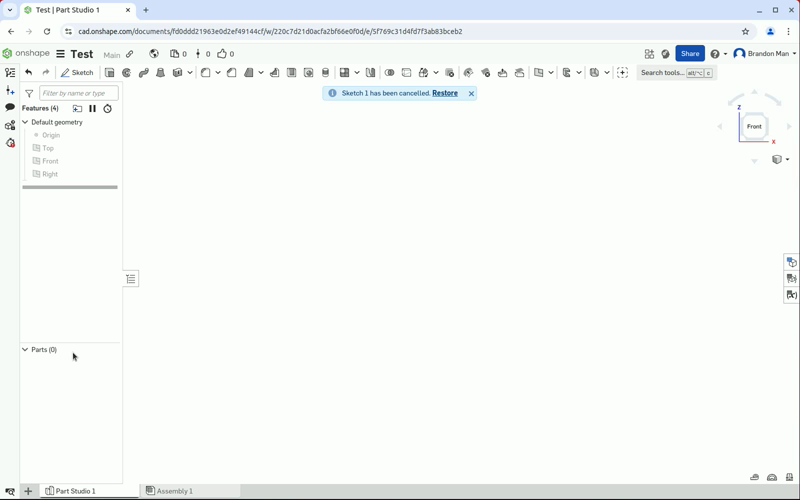
key(shift+y)
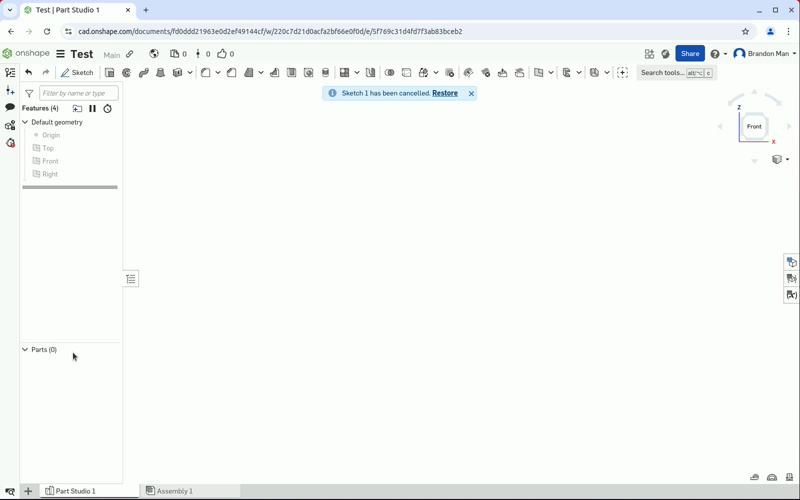
key(shift+s)
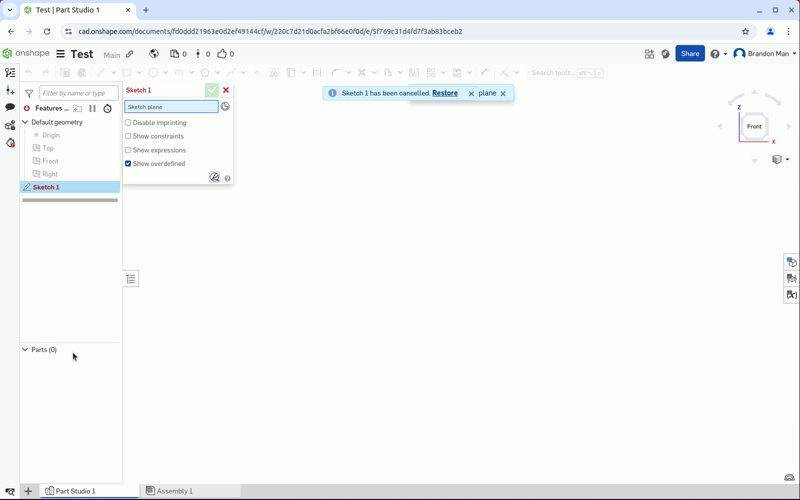
mouse_move(73, 163)
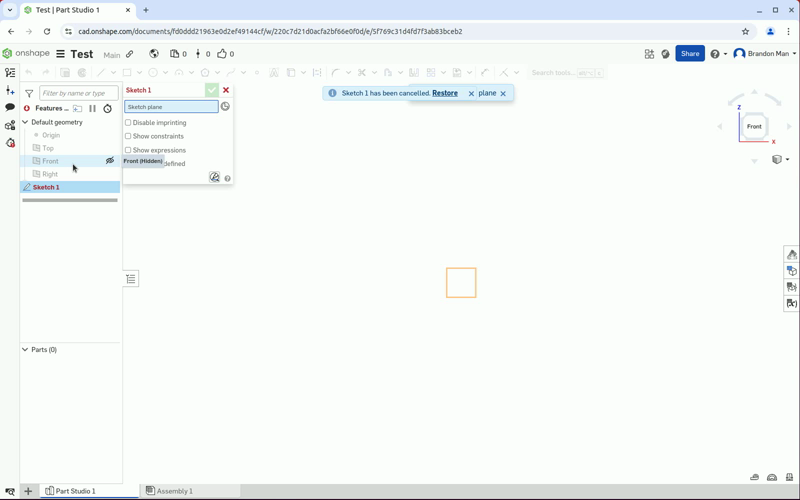
click(73, 163)
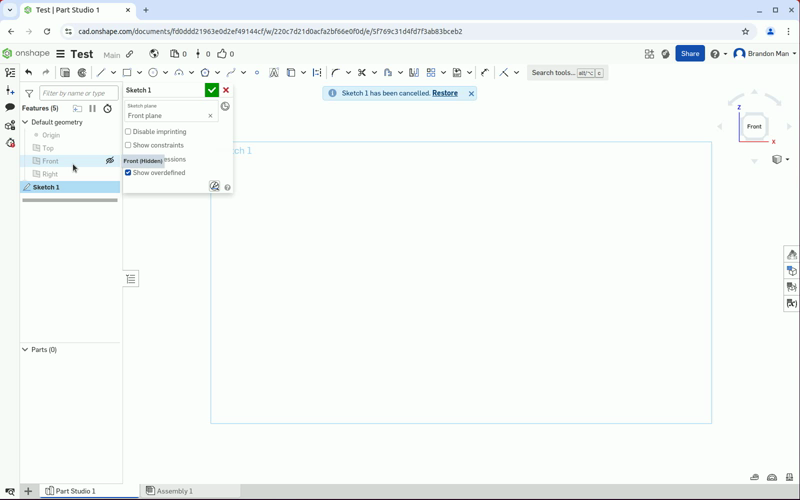
mouse_move(73, 352)
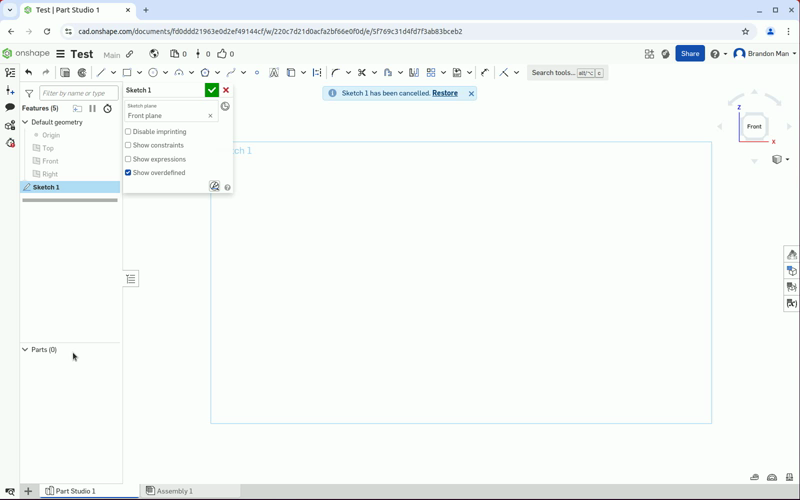
key(y)
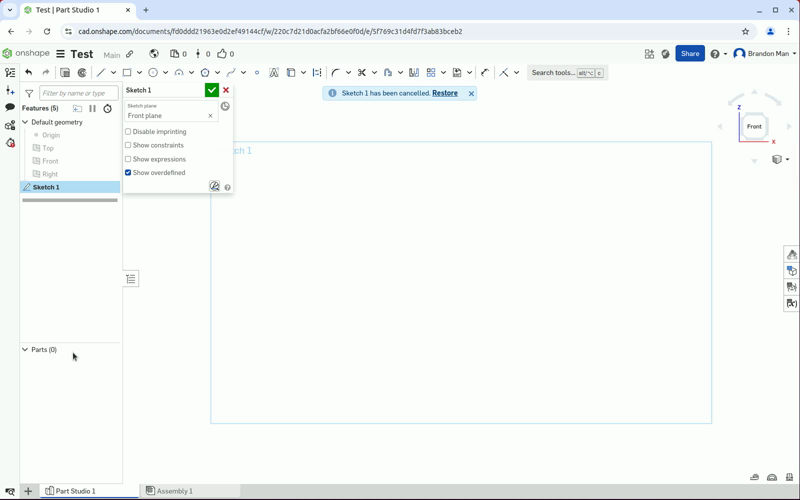
key(c)
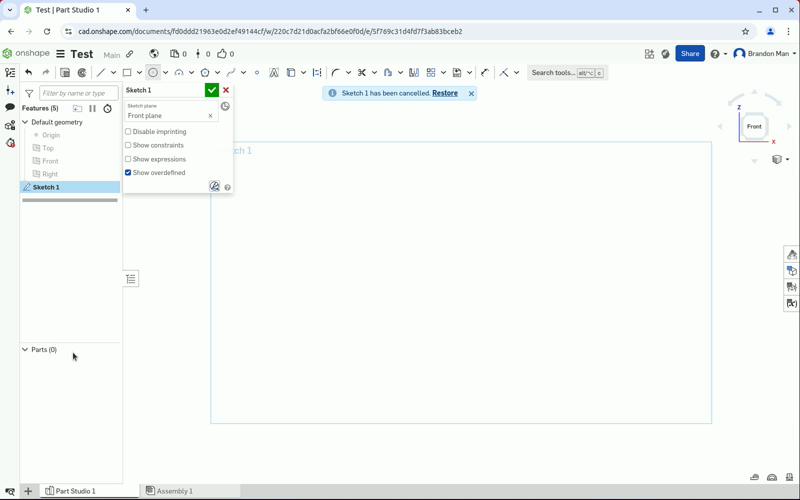
key_down(shift)
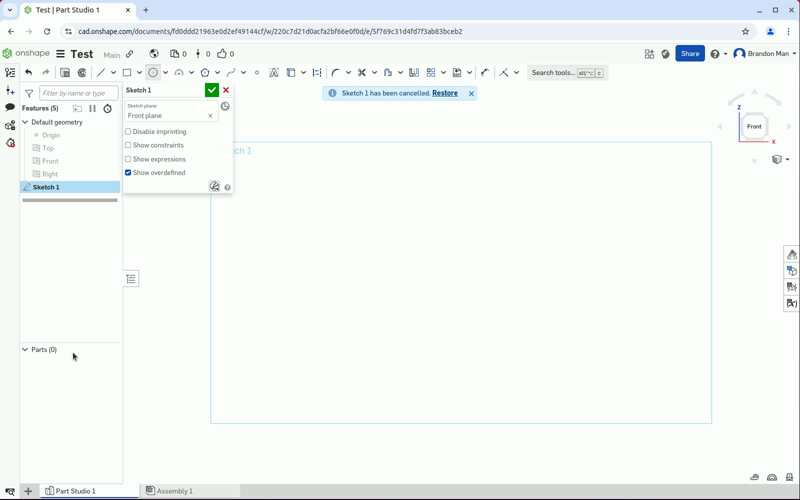
mouse_move(461, 282)
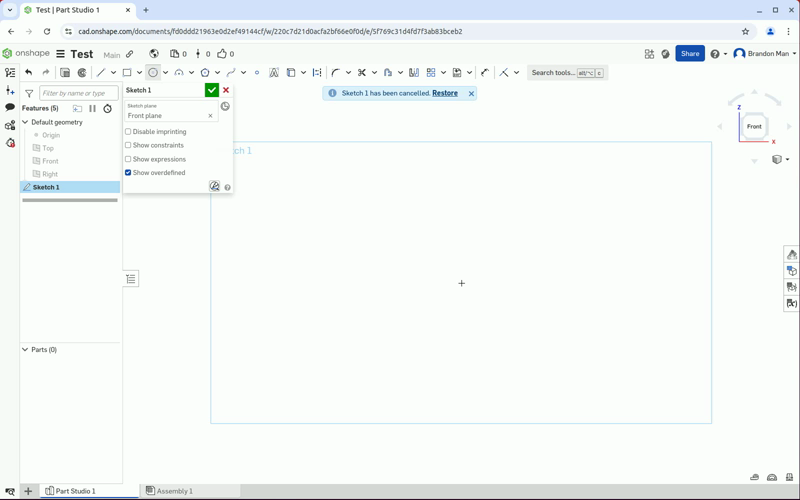
click(461, 282)
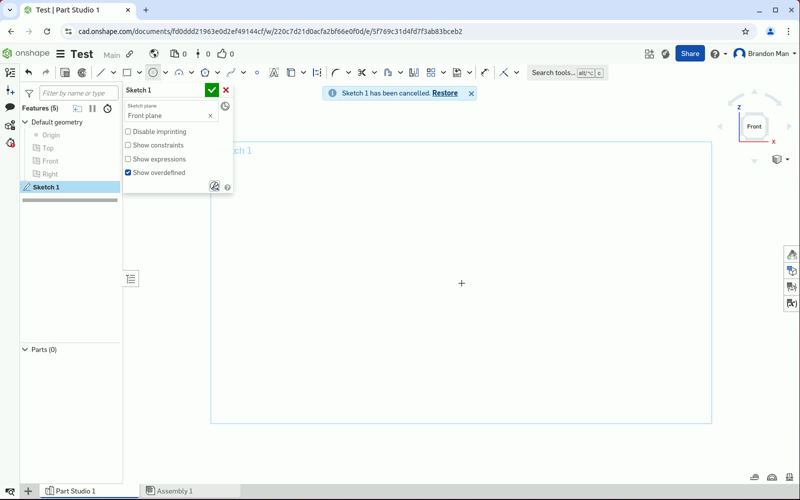
key_up(shift)
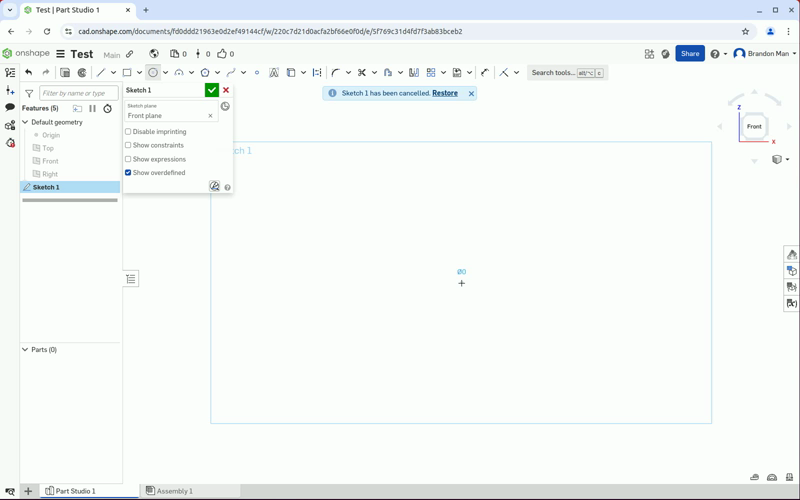
mouse_move(467, 282)
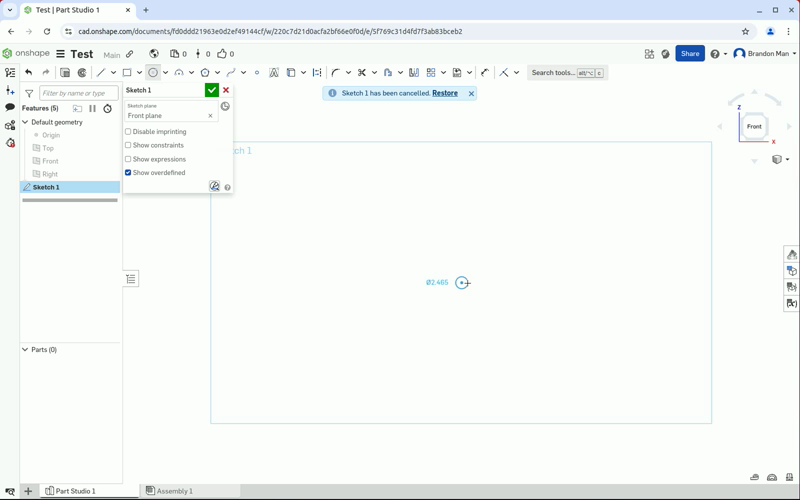
click(467, 282)
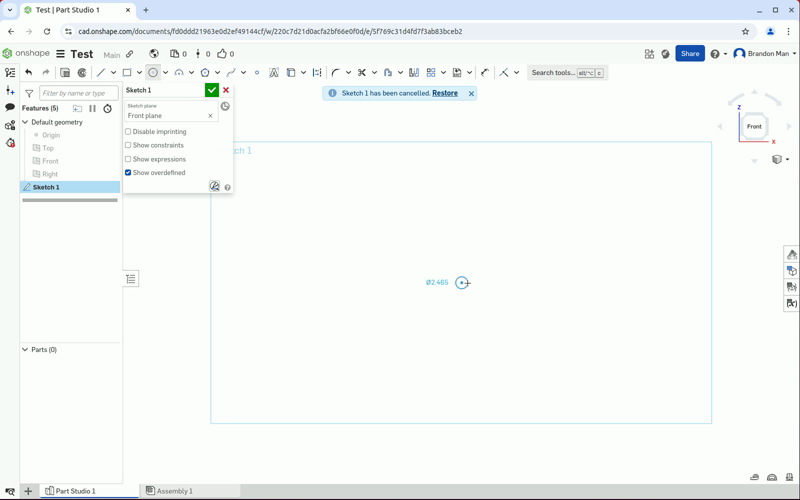
key(esc)
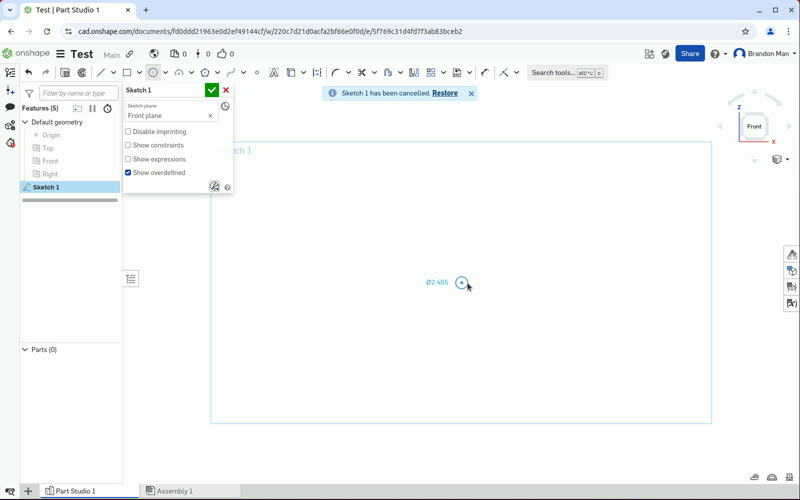
mouse_move(461, 282)
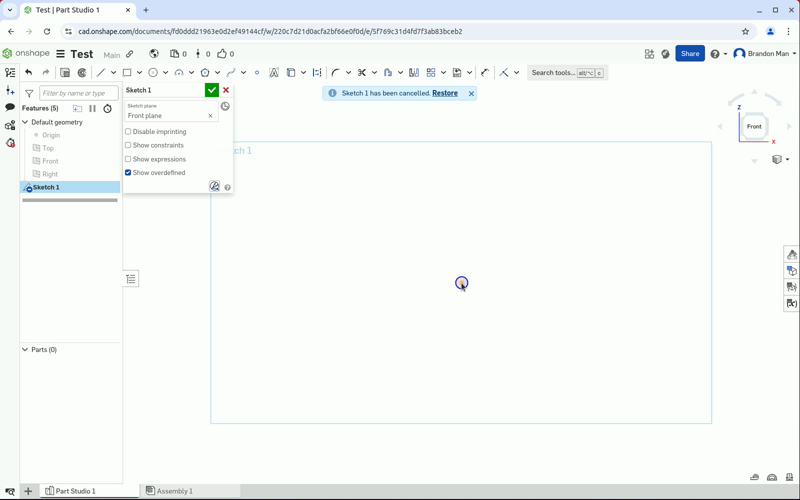
scroll(6)
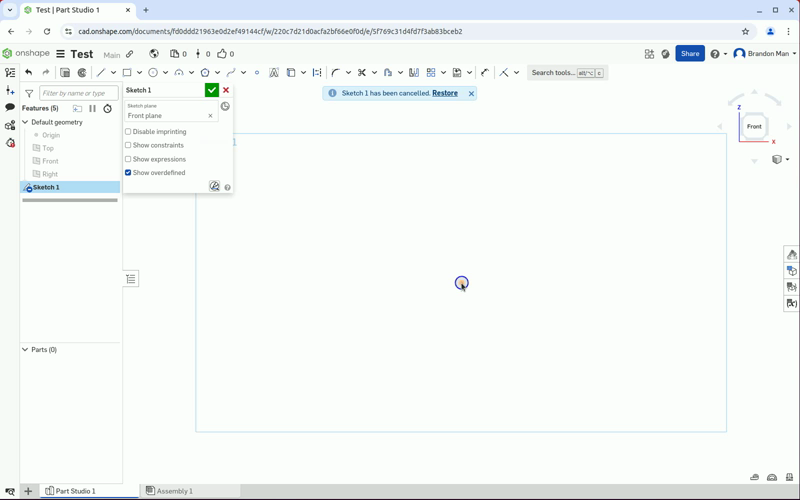
scroll(6)
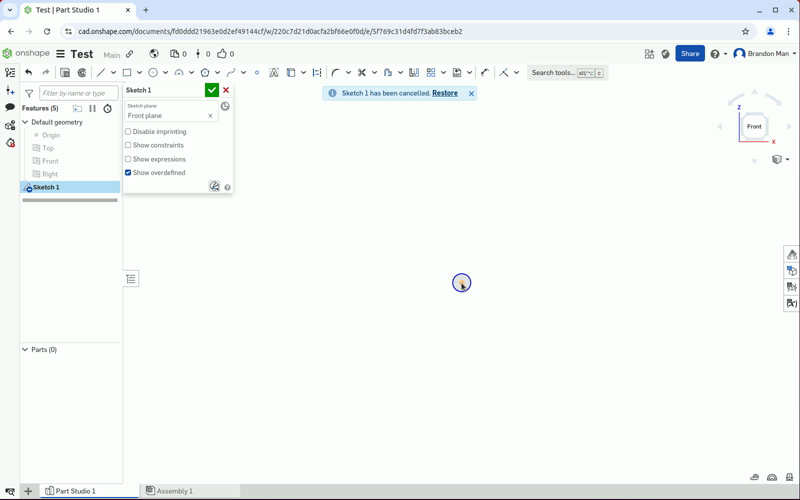
scroll(6)
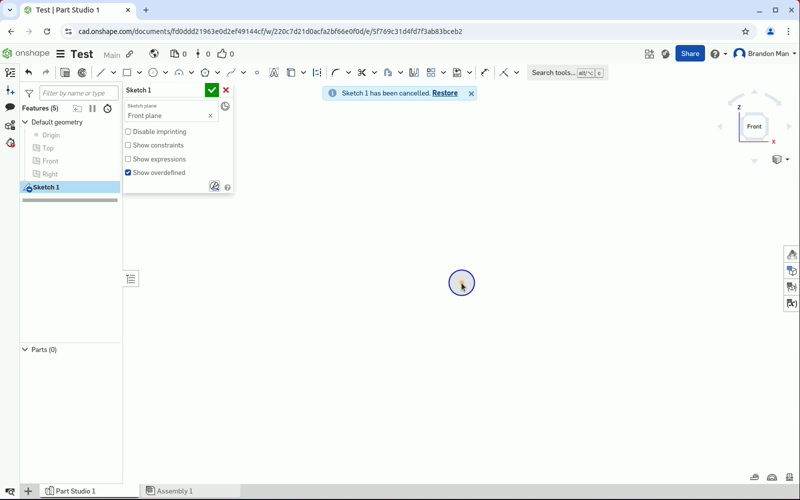
scroll(6)
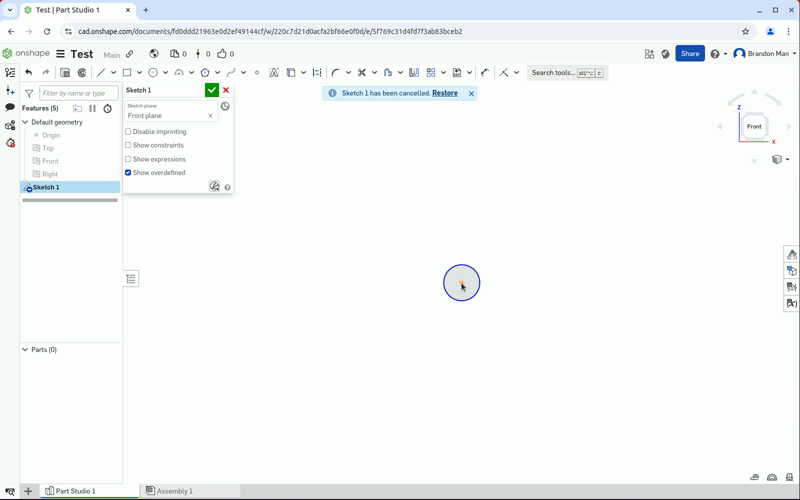
scroll(6)
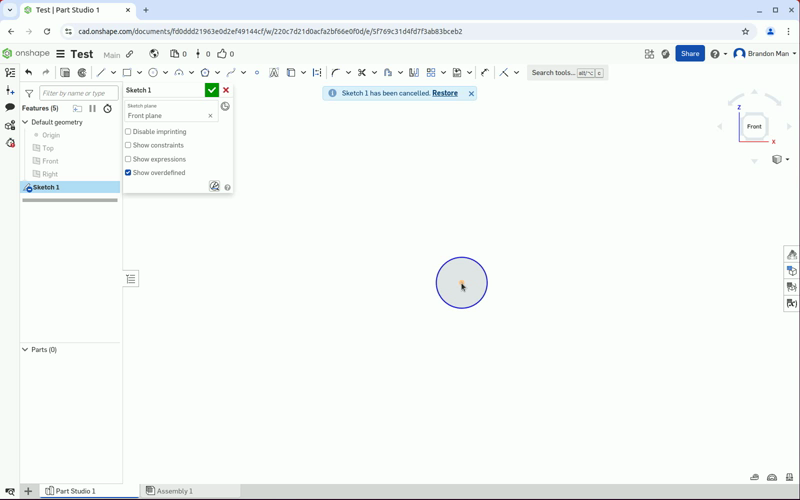
scroll(6)
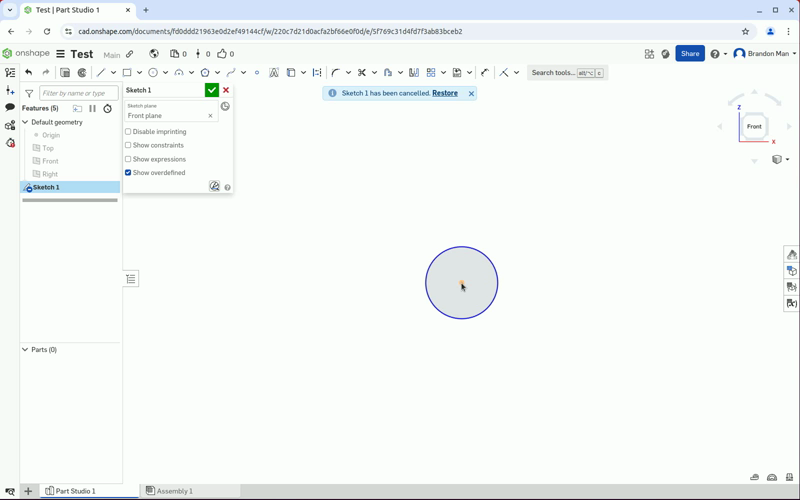
scroll(6)
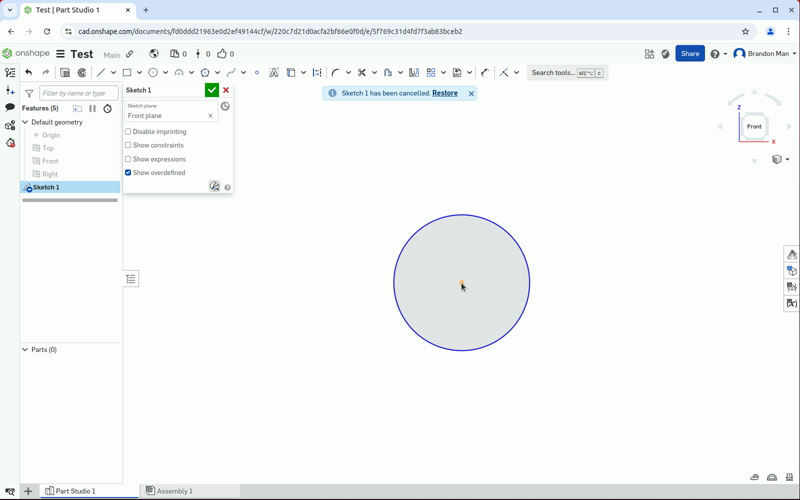
click(461, 282)
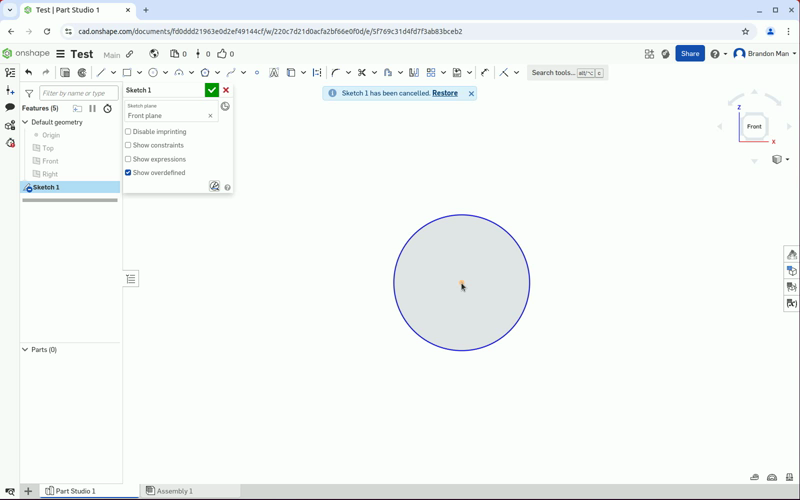
scroll(-6)
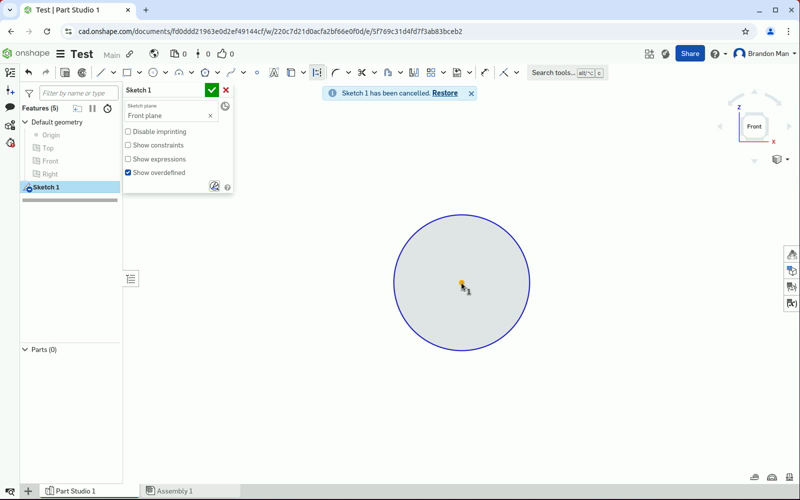
scroll(-6)
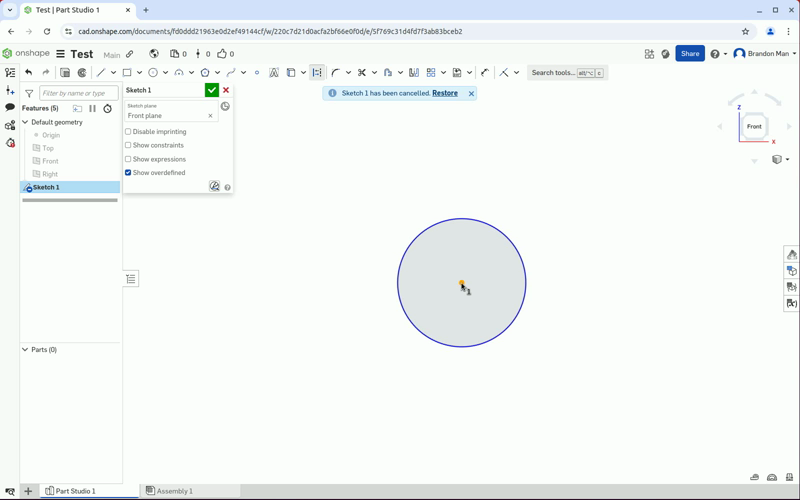
scroll(-6)
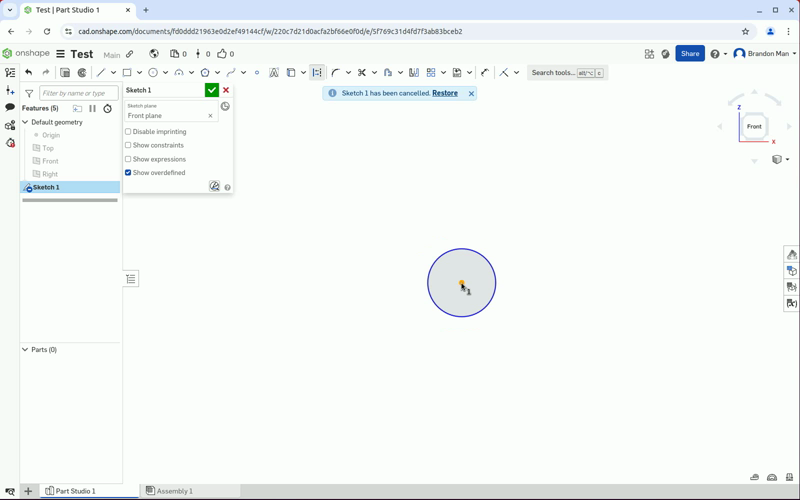
scroll(-6)
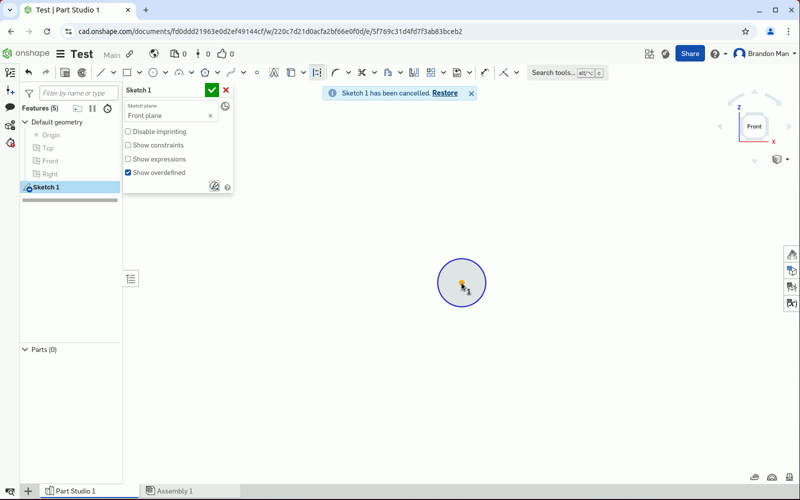
scroll(-6)
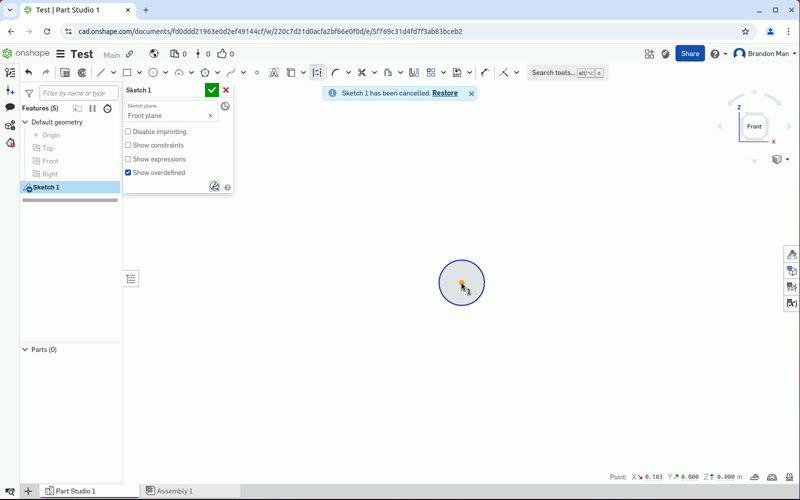
scroll(-6)
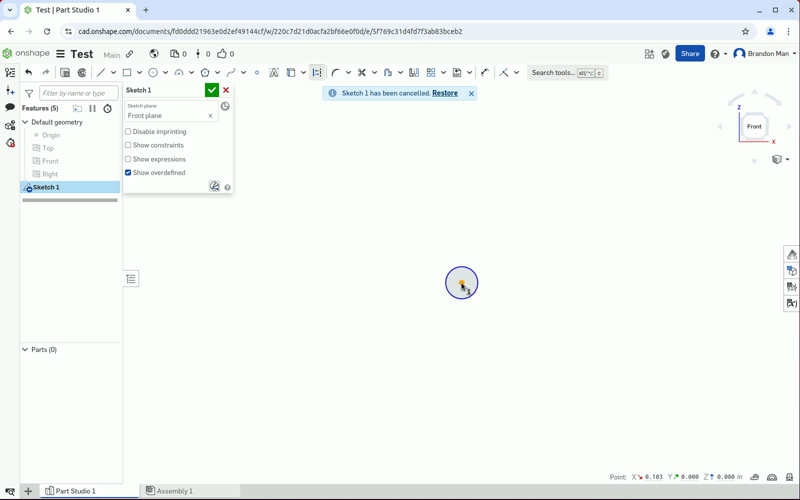
scroll(-6)
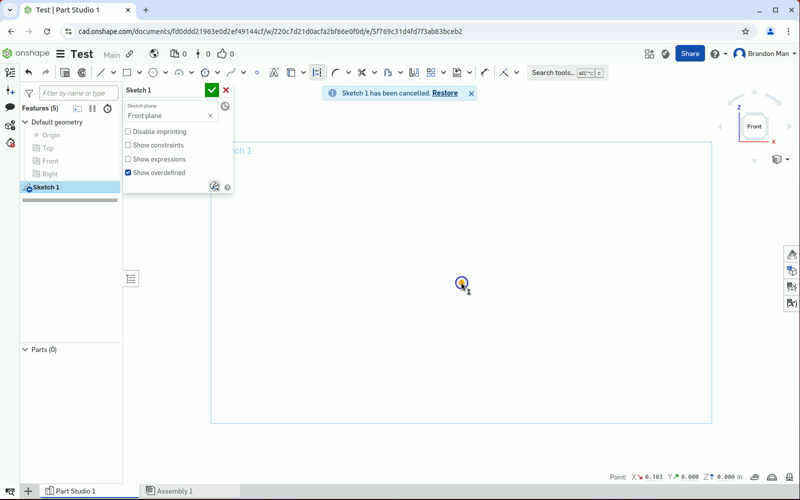
mouse_move(73, 352)
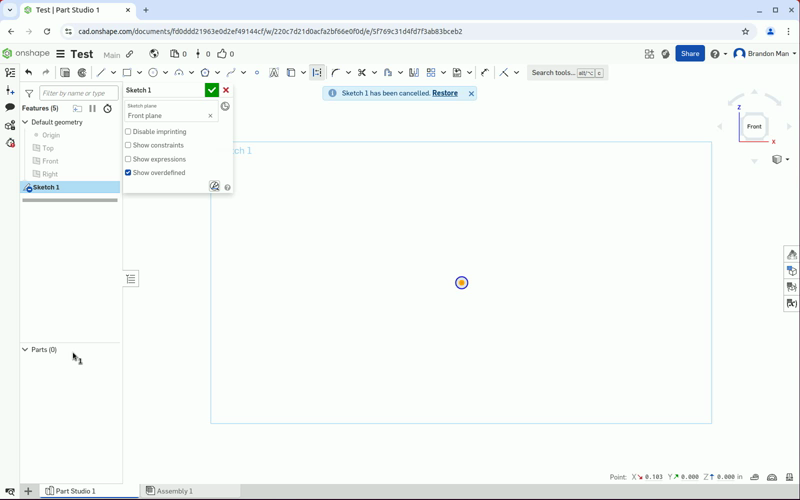
key(shift+y)
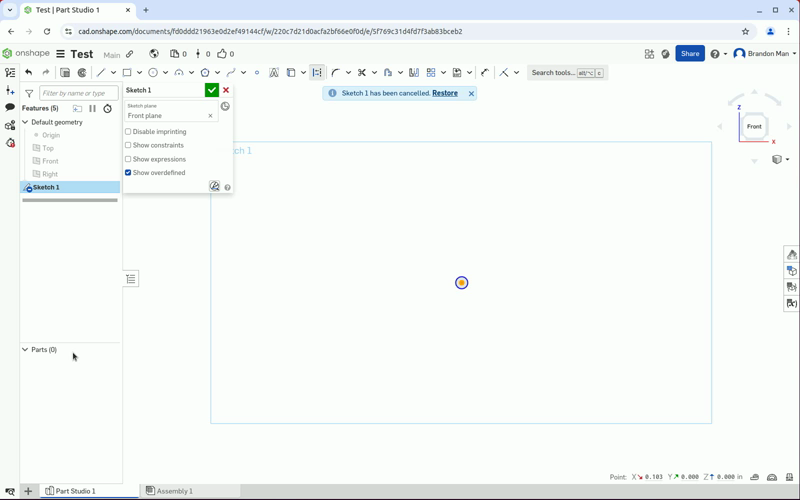
key(shift+e)
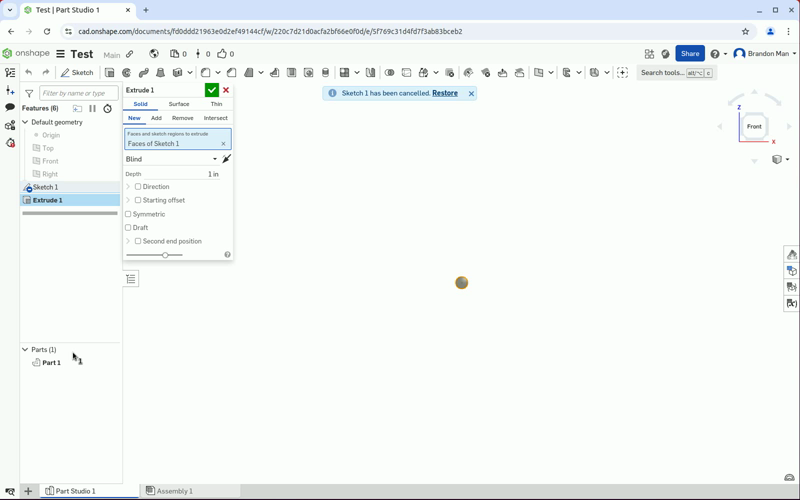
mouse_move(143, 106)
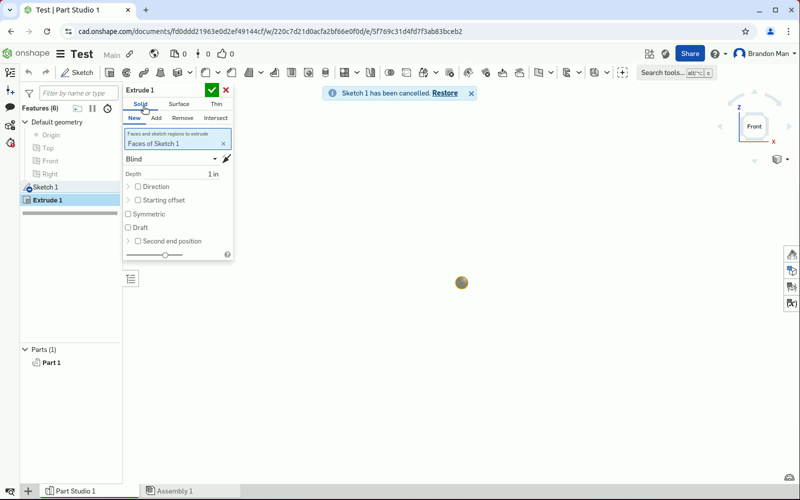
click(143, 106)
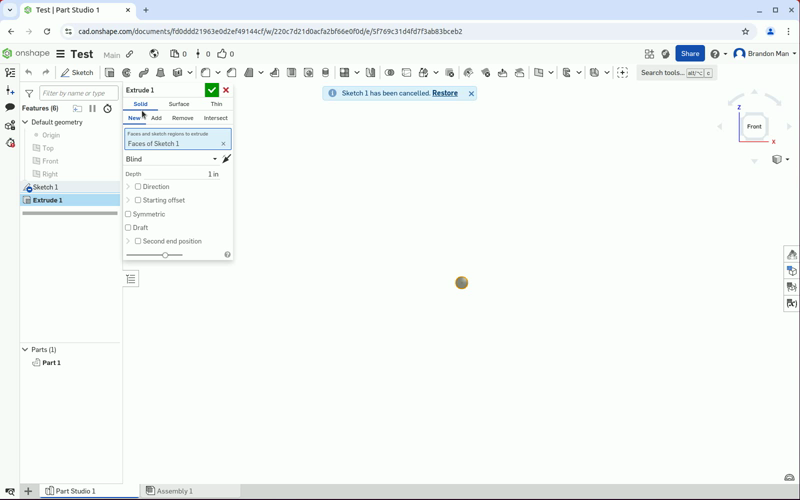
mouse_move(137, 120)
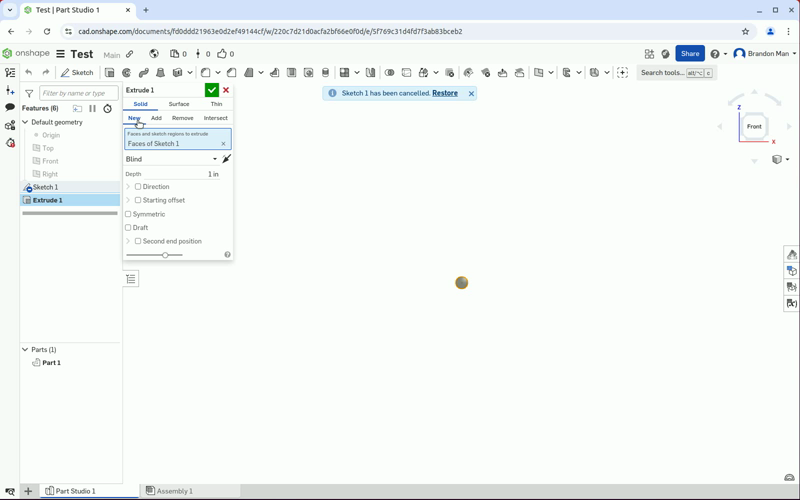
click(137, 120)
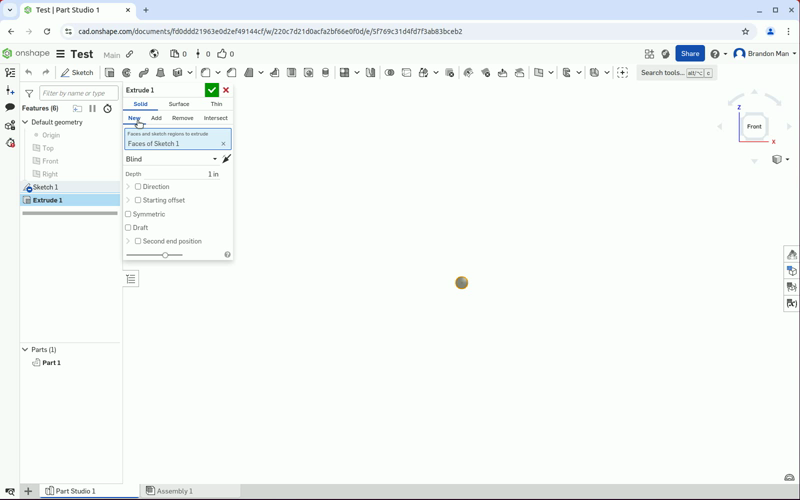
key(tab, 4)
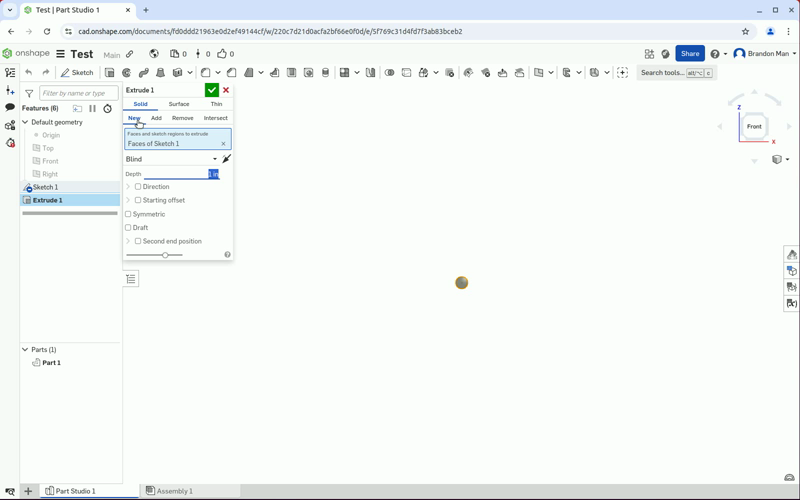
text(23.108)
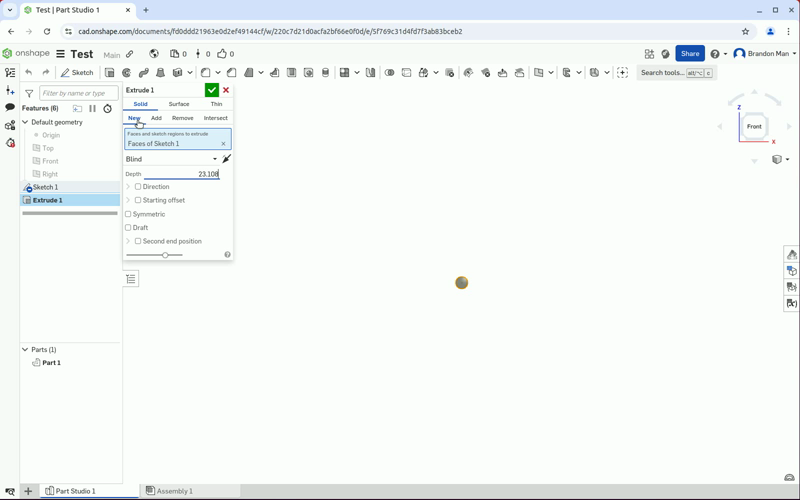
key(enter)
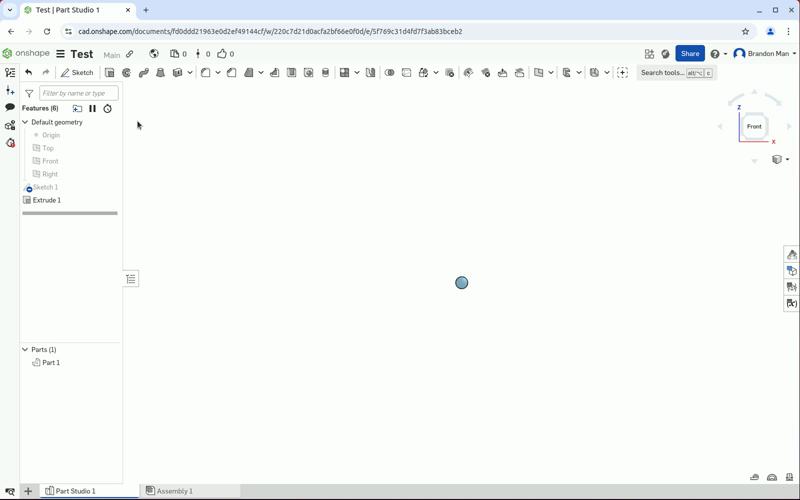
key(shift+h)
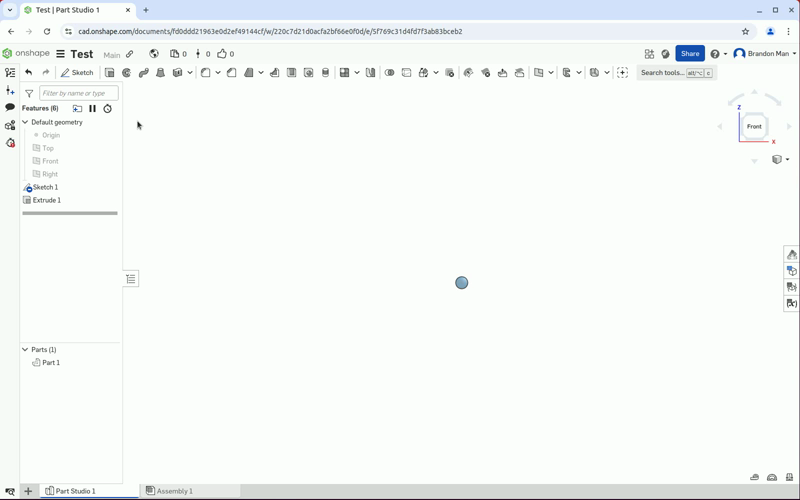
key(shift+h)
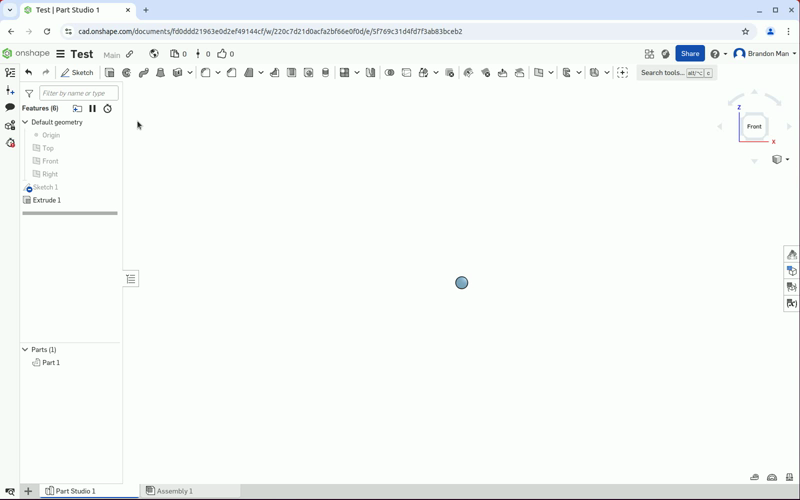
mouse_move(73, 189)
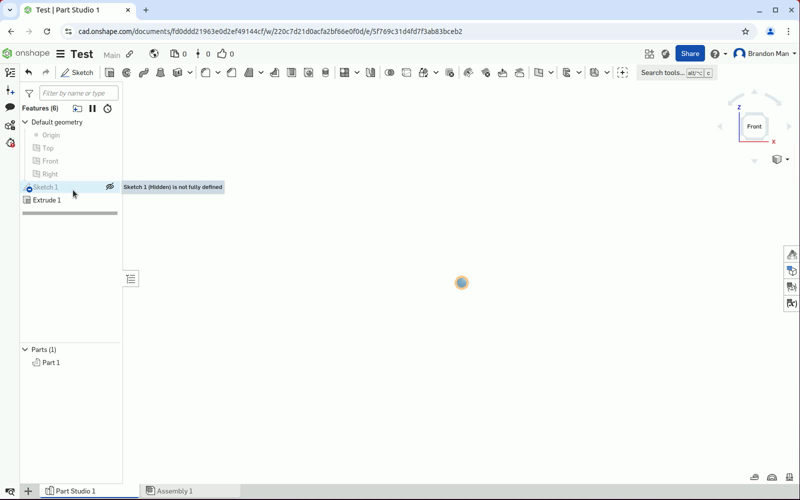
click(73, 189)
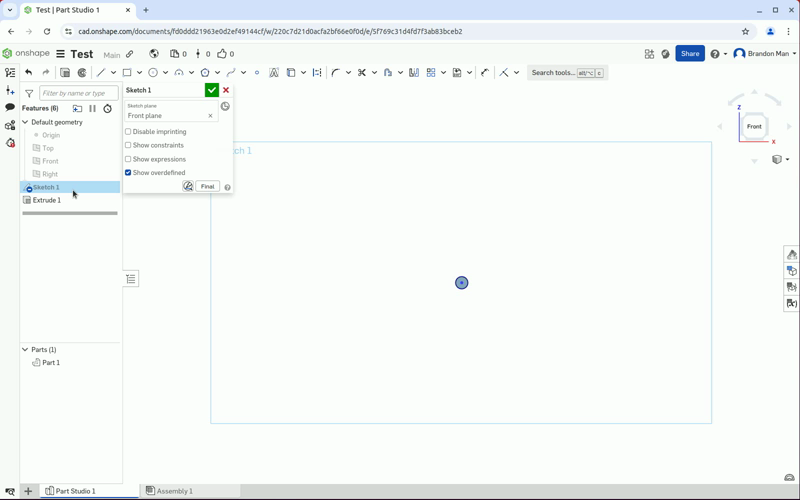
mouse_move(229, 92)
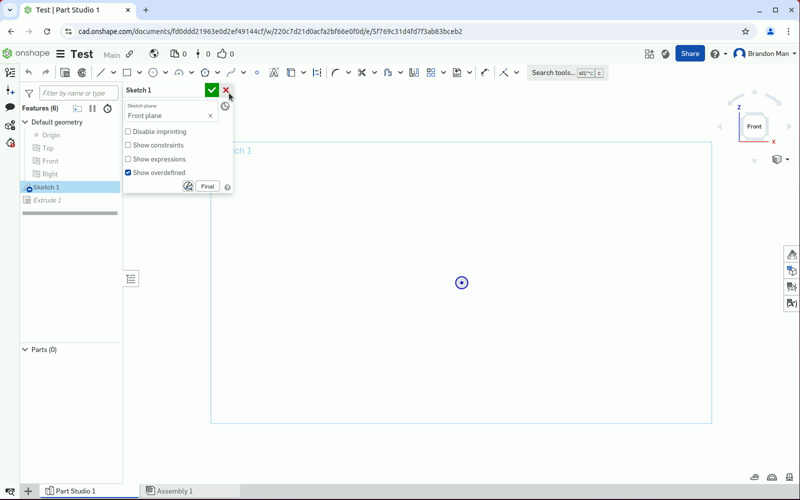
click(229, 92)
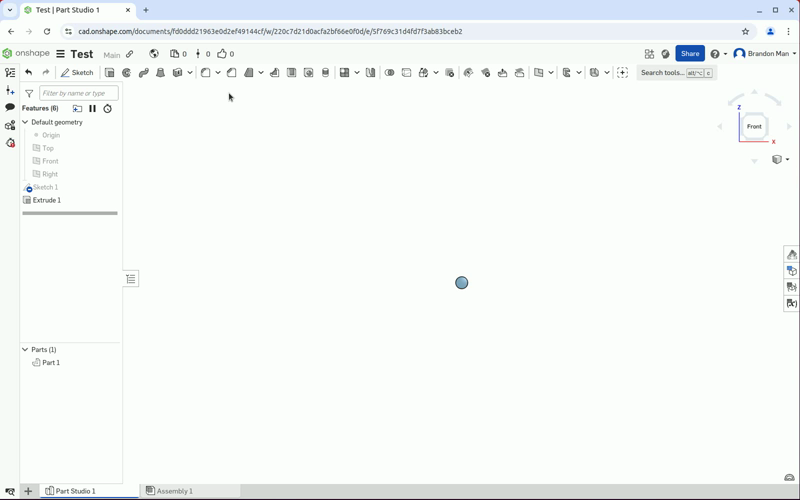
mouse_move(541, 75)
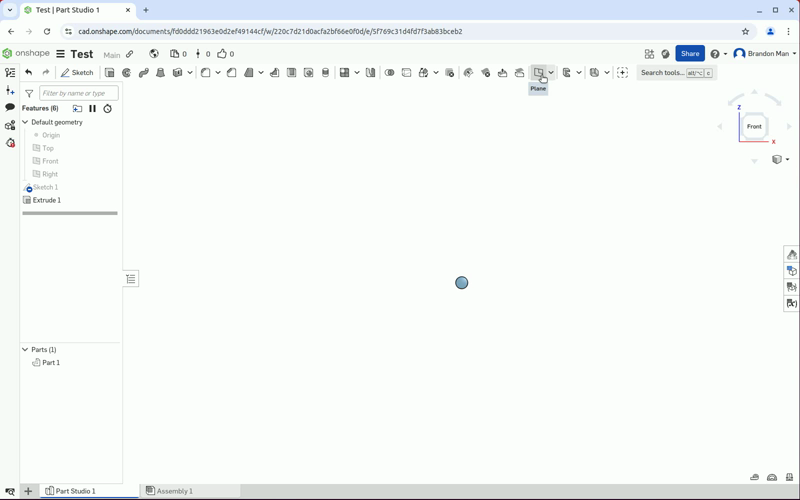
click(541, 75)
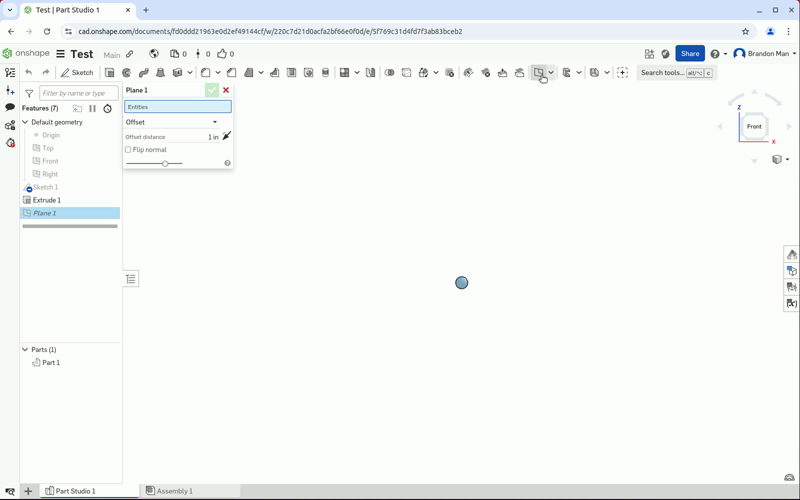
mouse_move(73, 163)
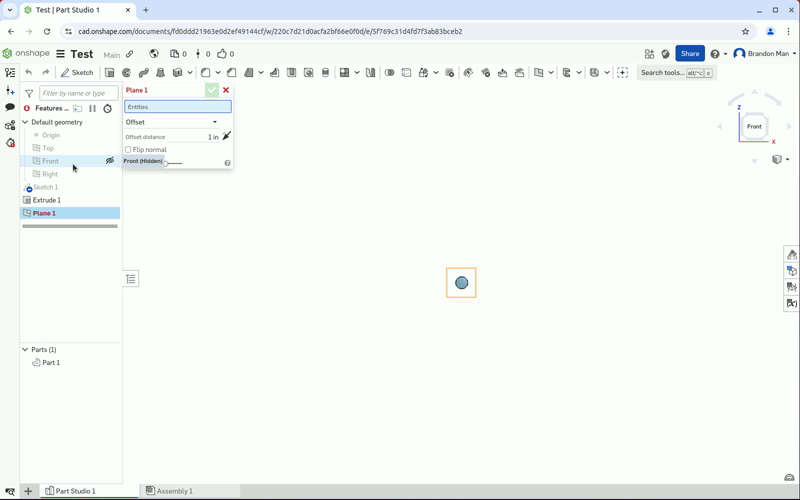
click(73, 163)
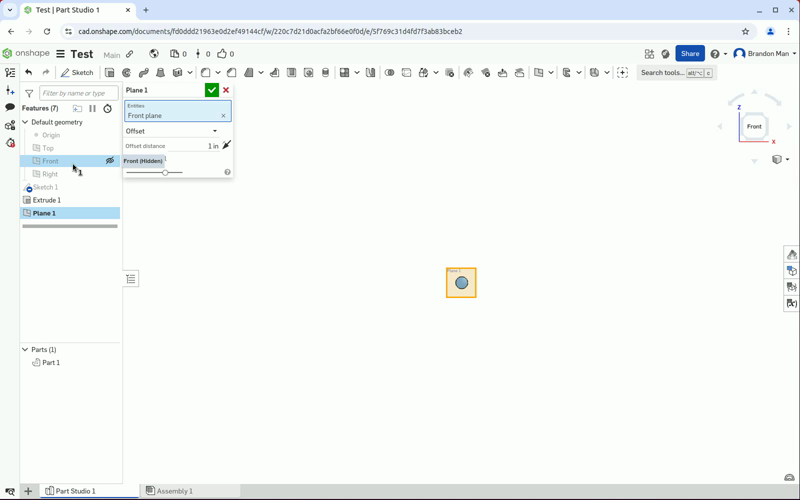
key(tab, 2)
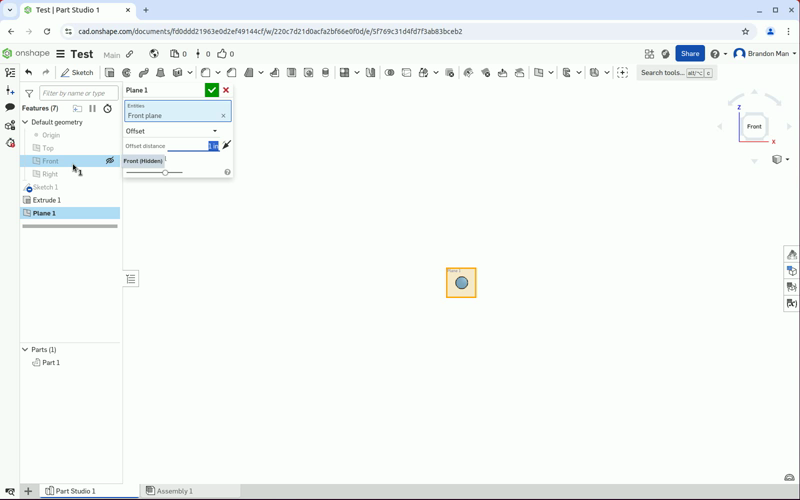
text(23.108)
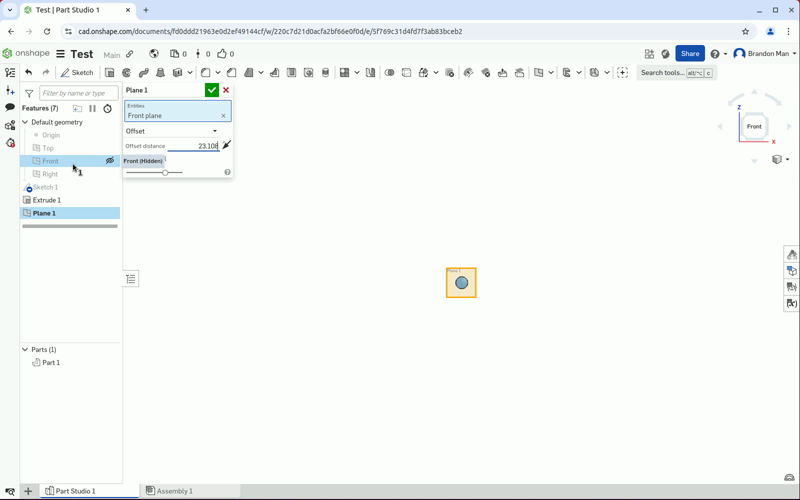
key(enter, 2)
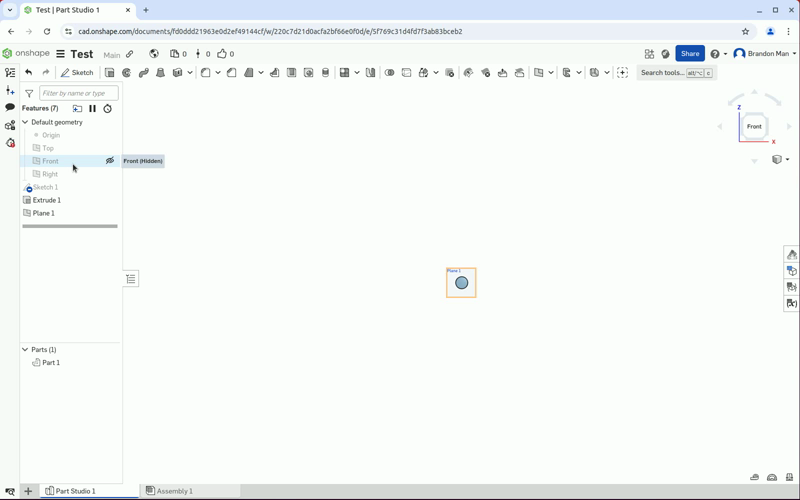
key(shift+s)
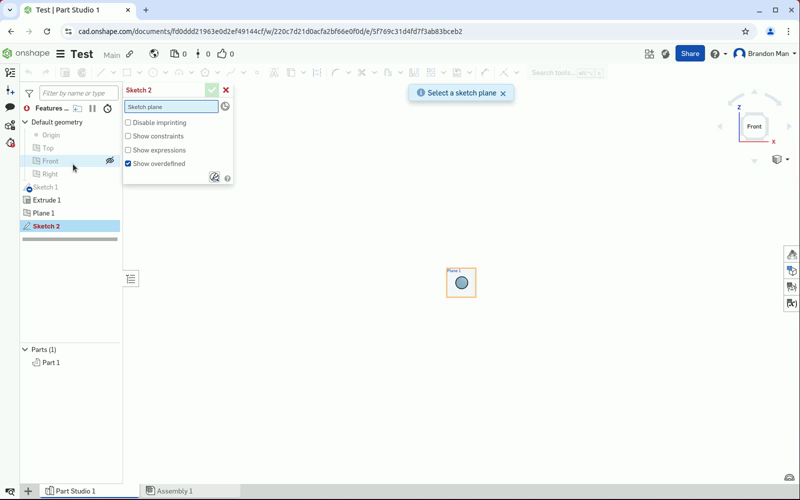
mouse_move(73, 215)
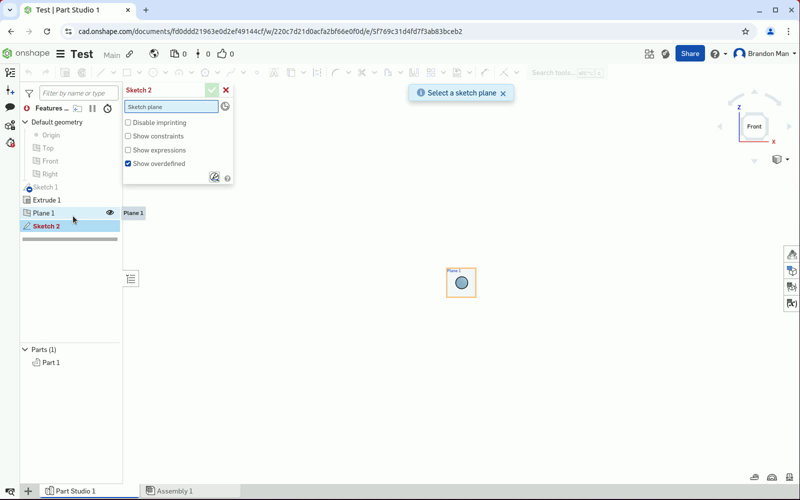
click(73, 215)
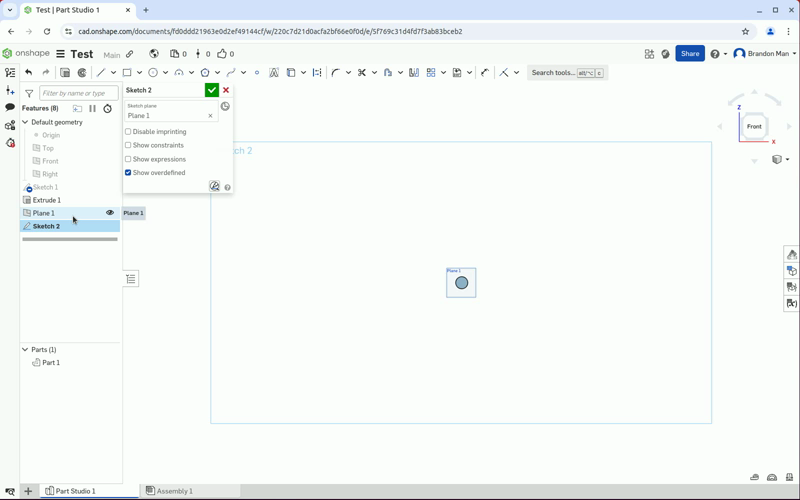
mouse_move(73, 352)
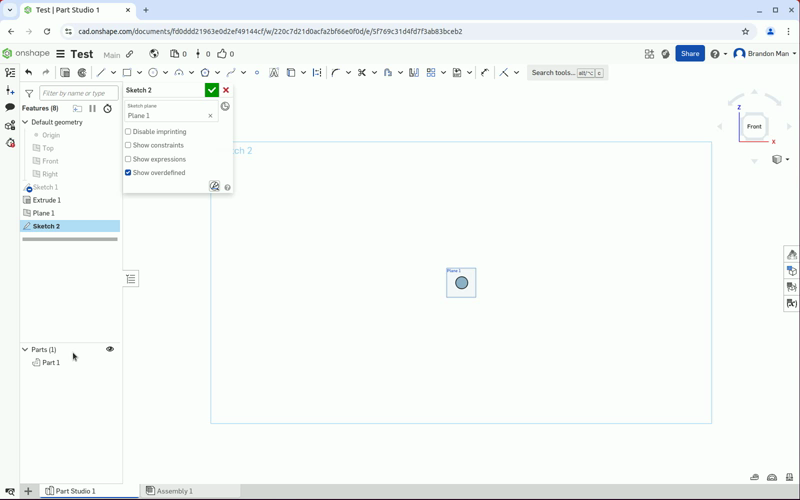
key(y)
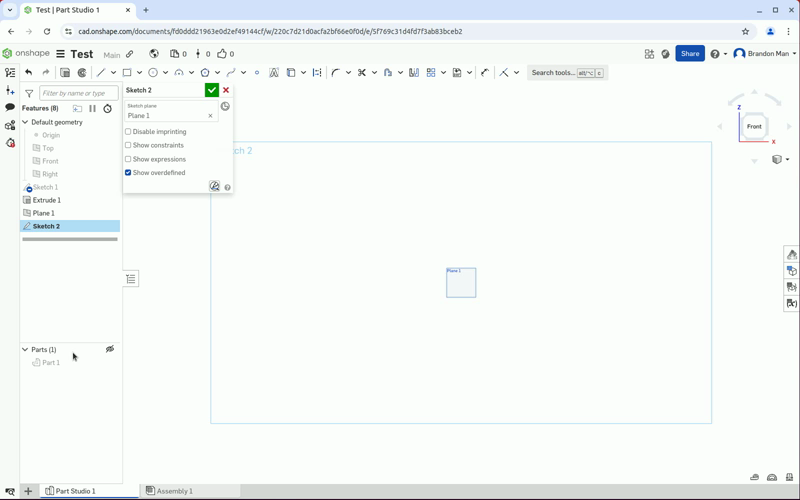
key(c)
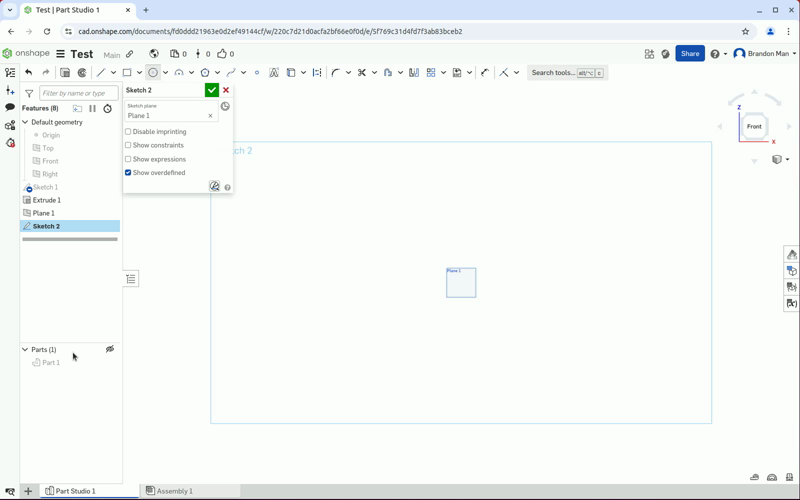
key_down(shift)
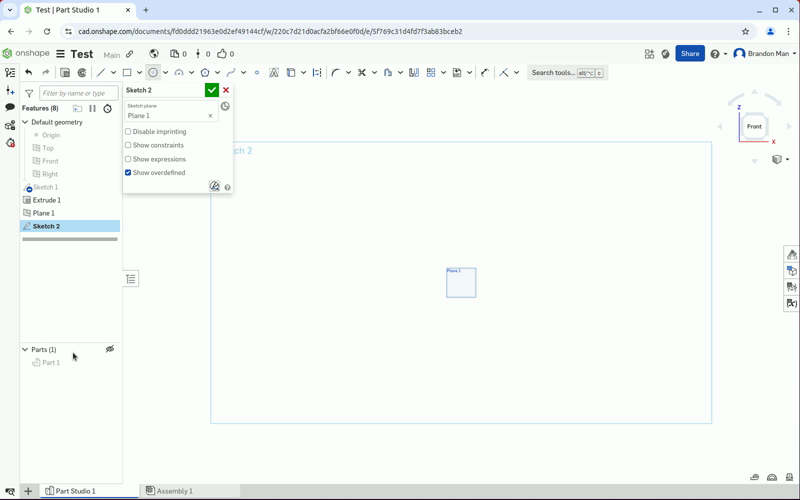
mouse_move(460, 282)
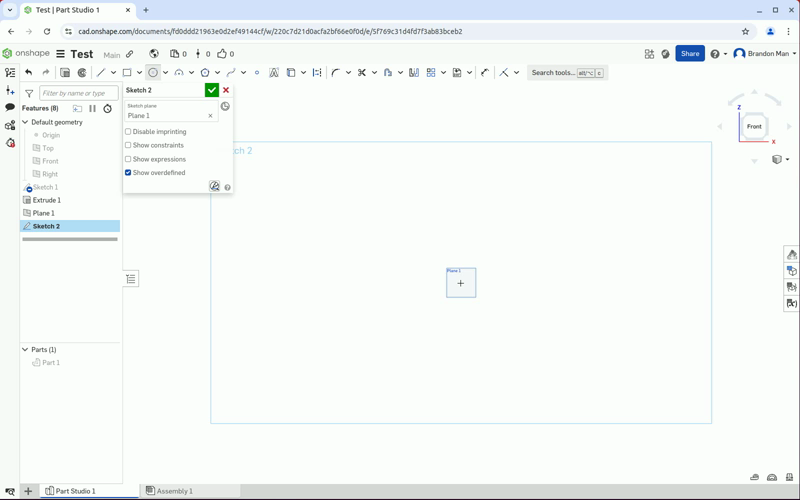
click(460, 282)
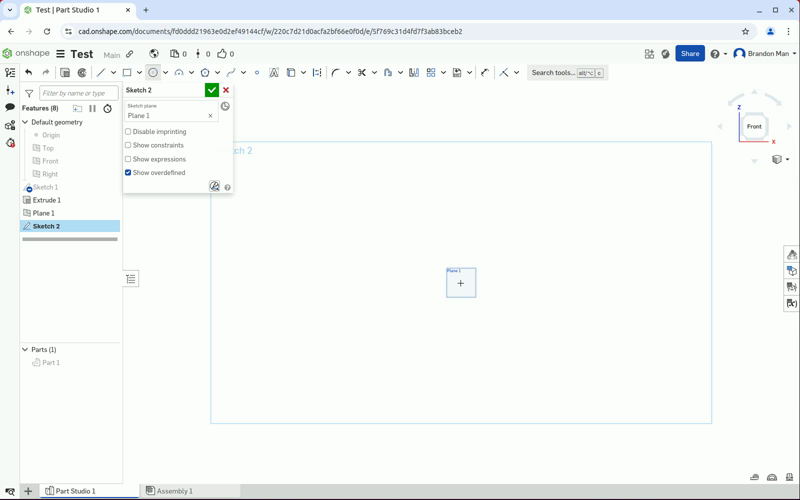
key_up(shift)
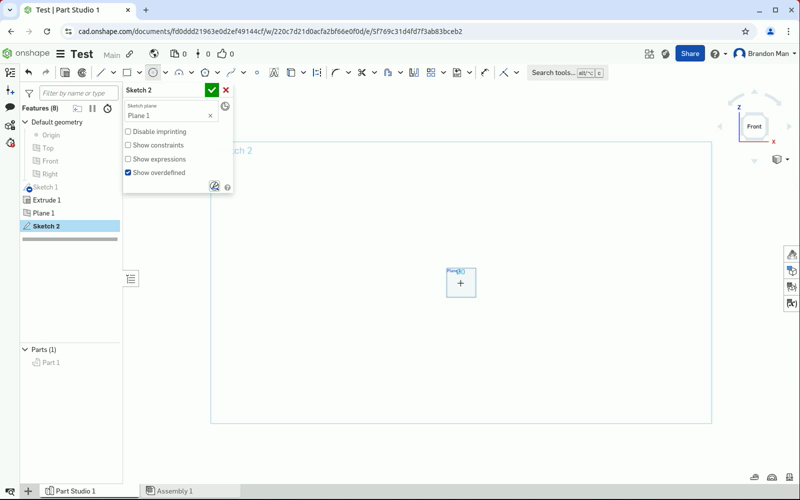
mouse_move(468, 282)
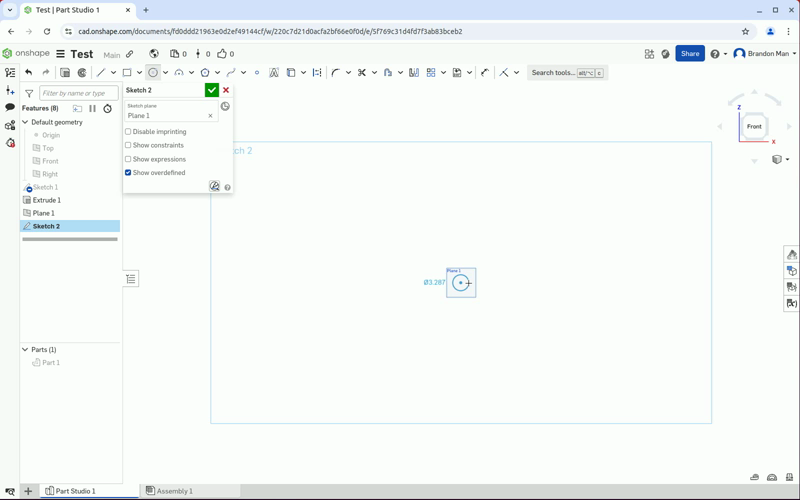
click(468, 282)
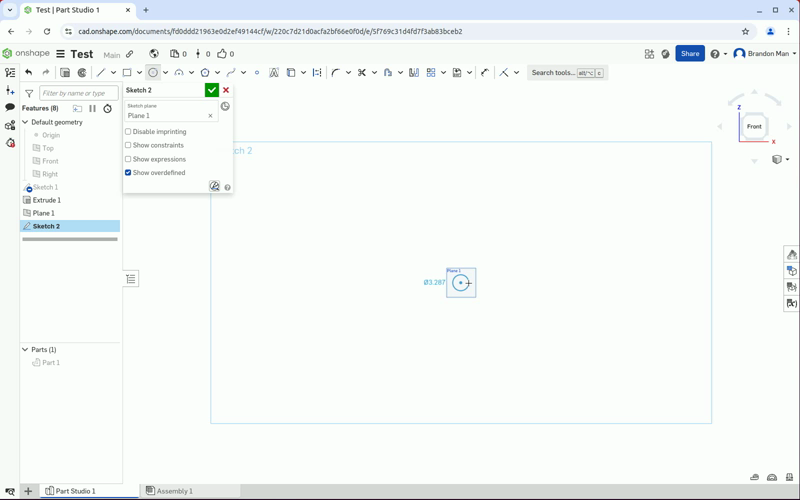
key(esc)
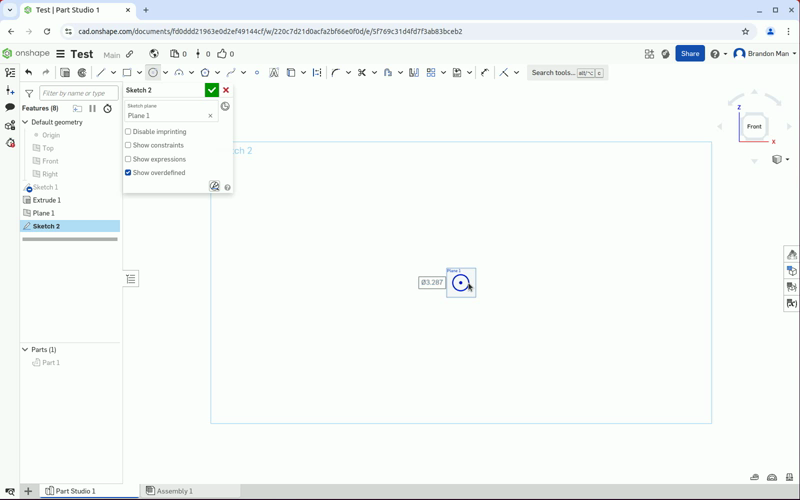
key(c)
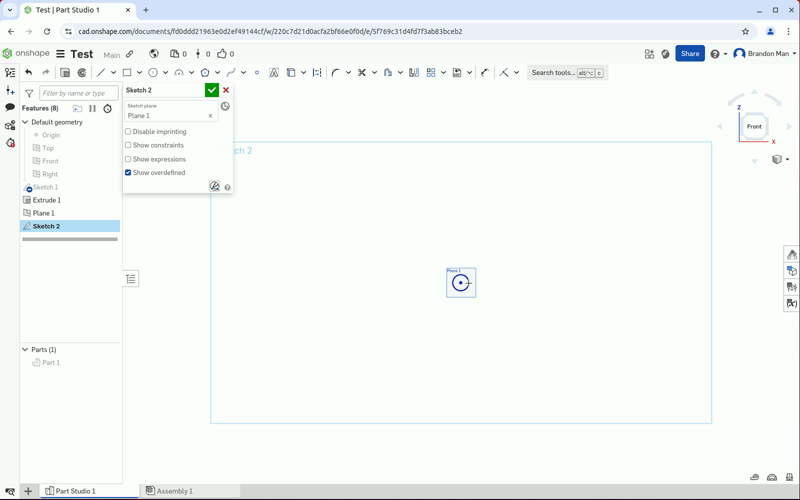
key_down(shift)
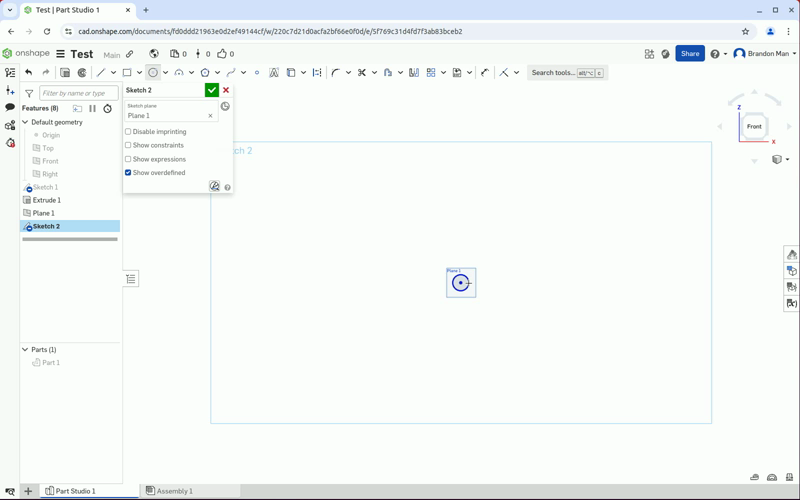
mouse_move(460, 282)
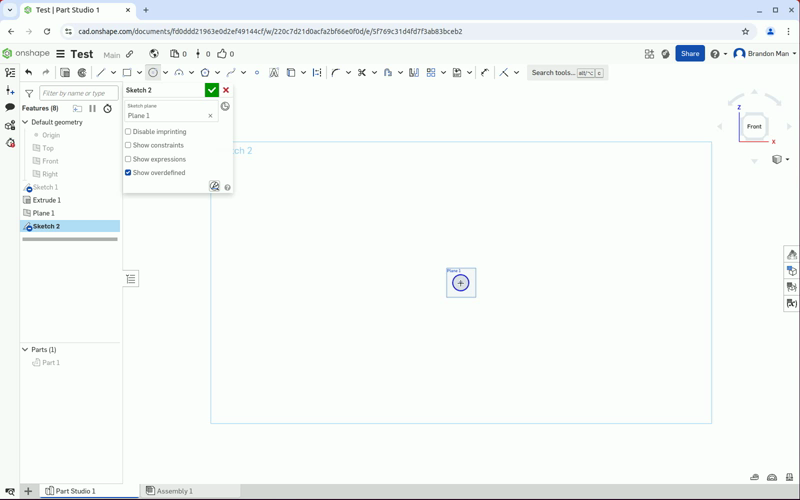
click(460, 282)
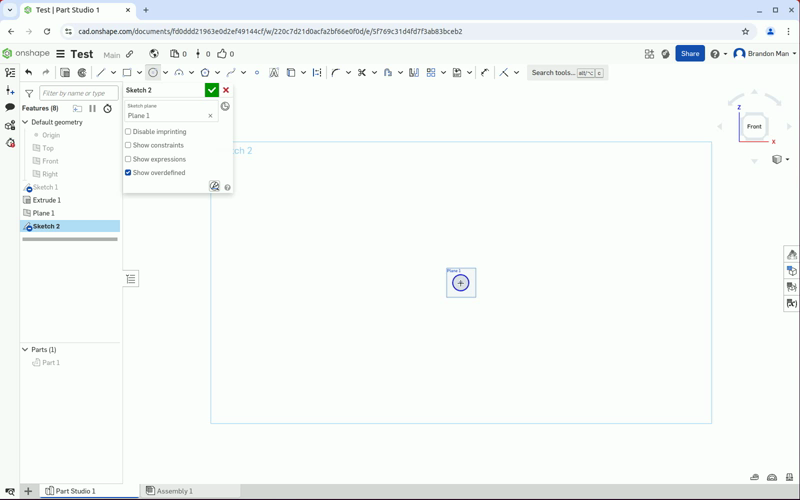
key_up(shift)
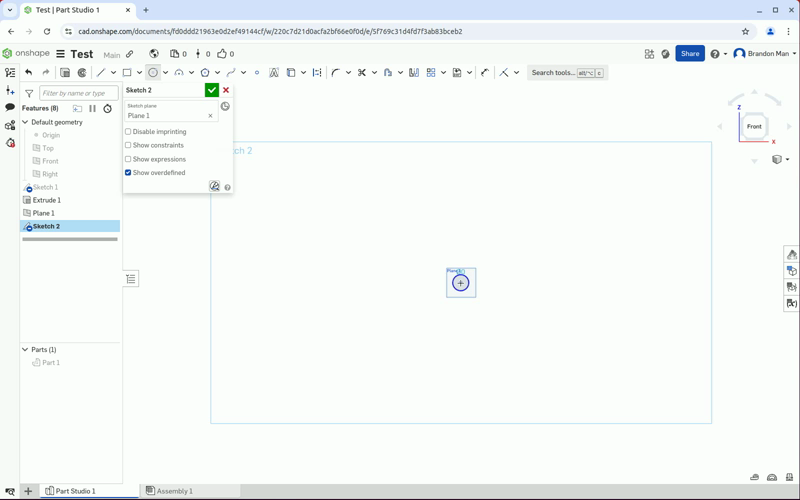
mouse_move(466, 282)
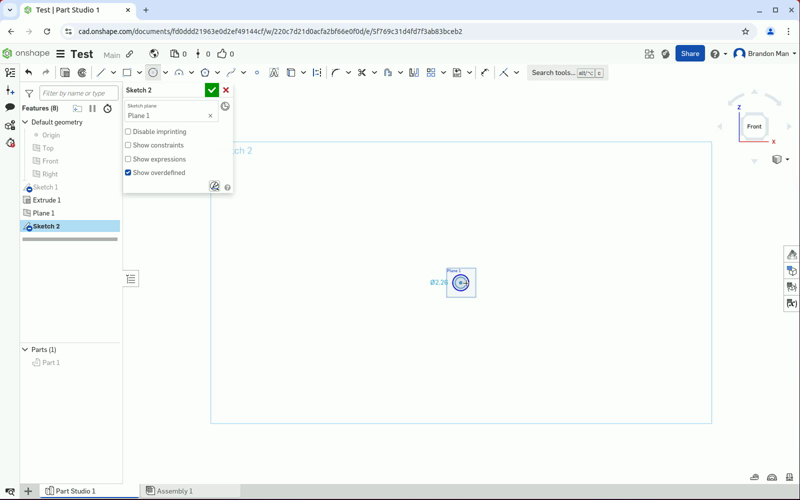
scroll(6)
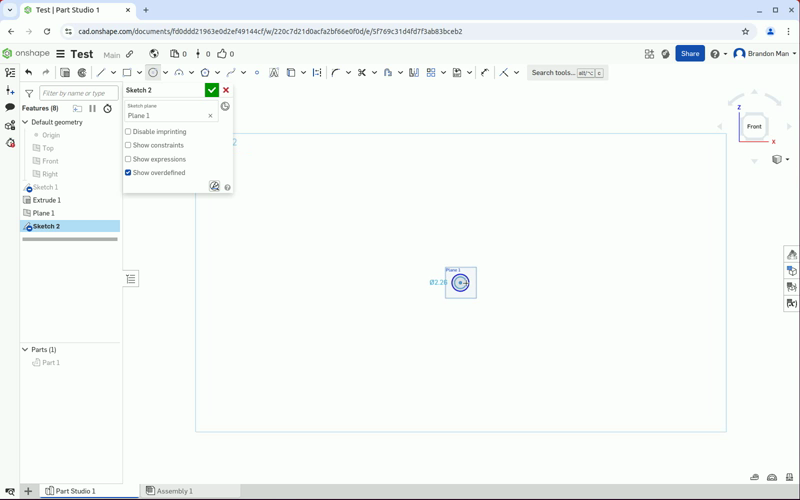
scroll(6)
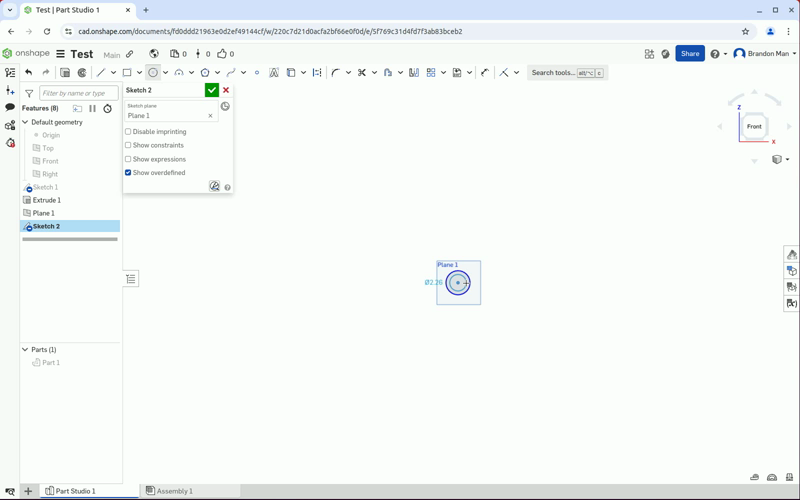
scroll(6)
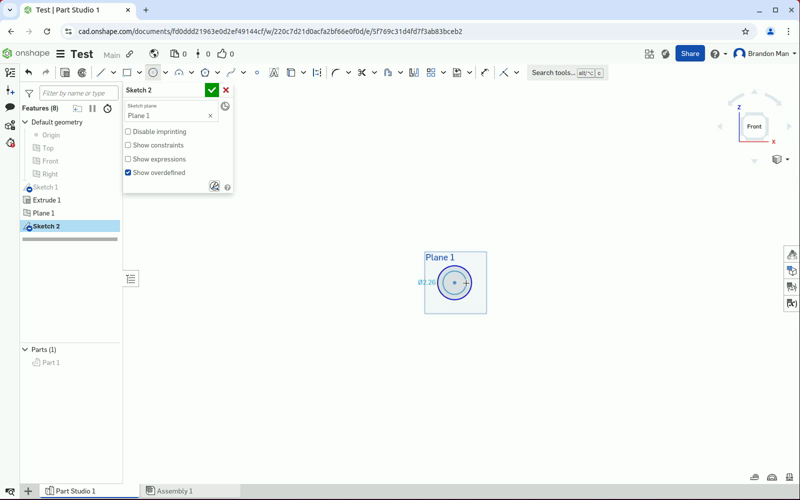
scroll(6)
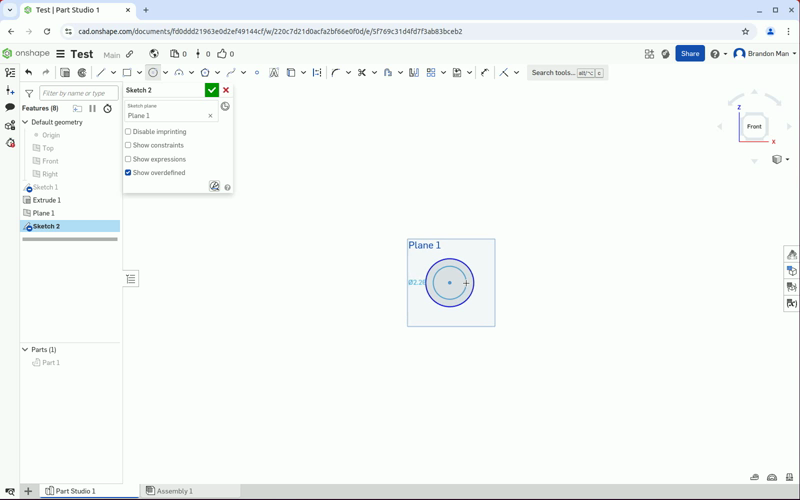
scroll(6)
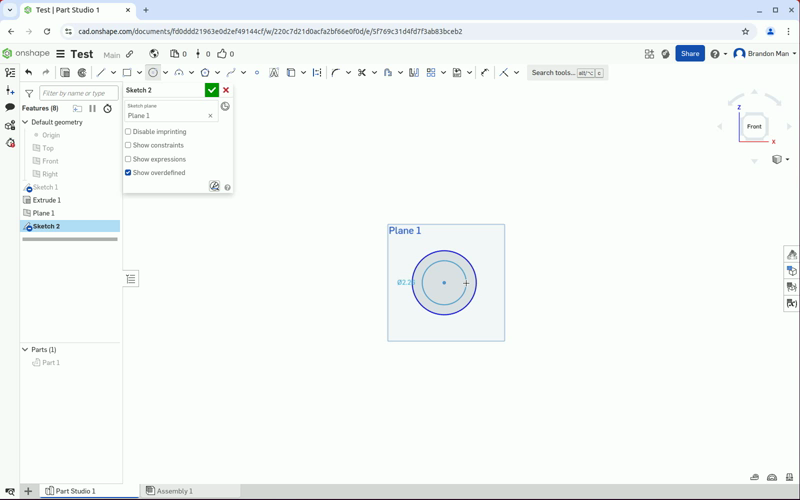
scroll(6)
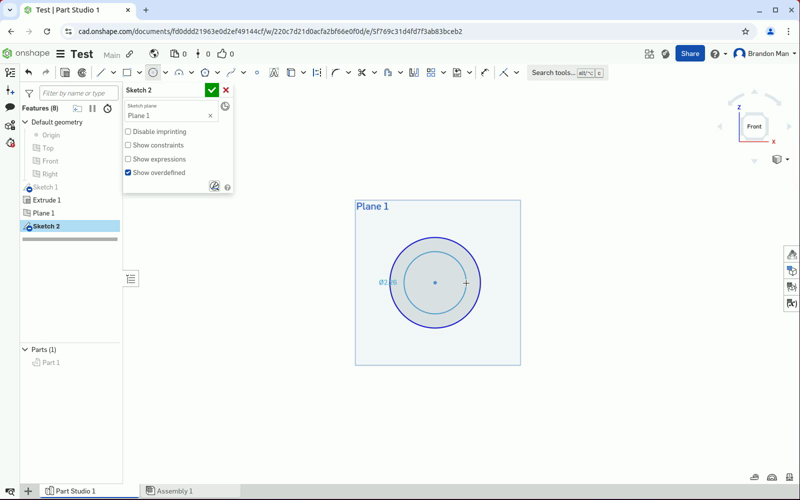
scroll(6)
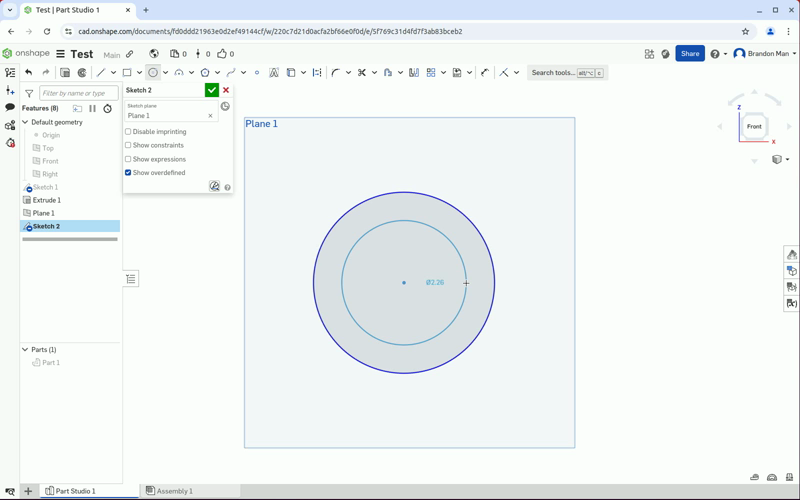
click(466, 282)
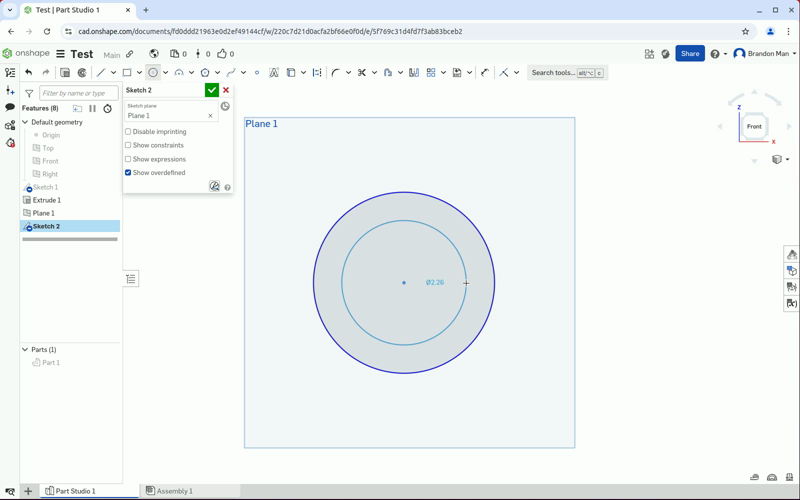
scroll(-6)
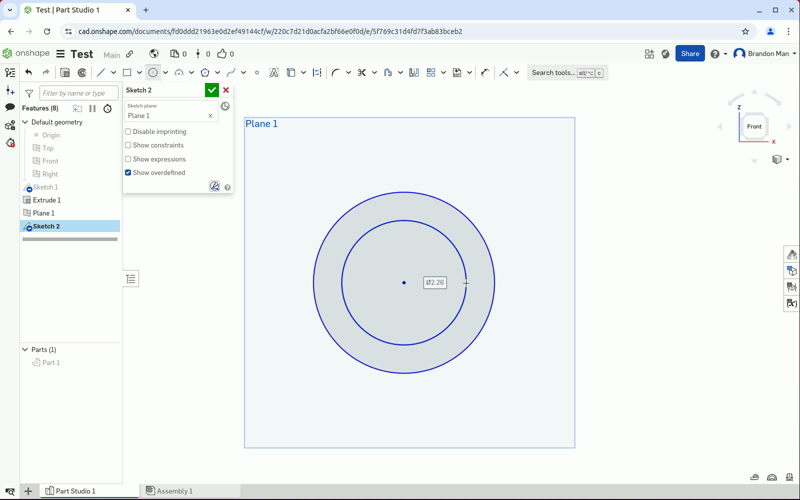
scroll(-6)
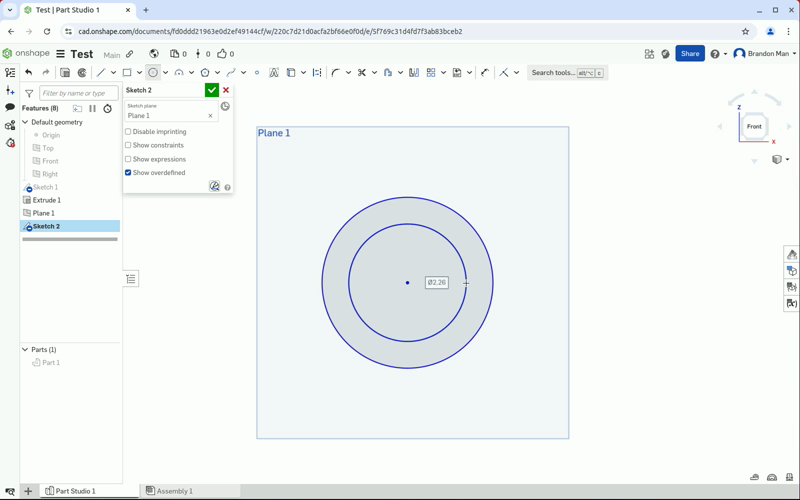
scroll(-6)
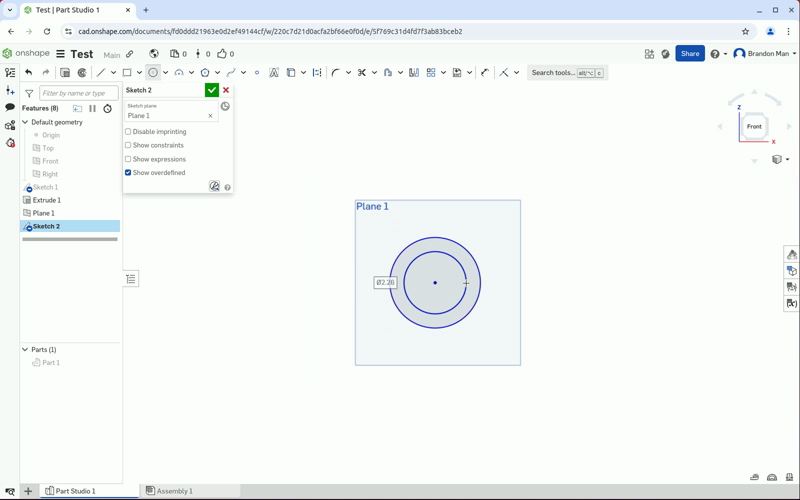
scroll(-6)
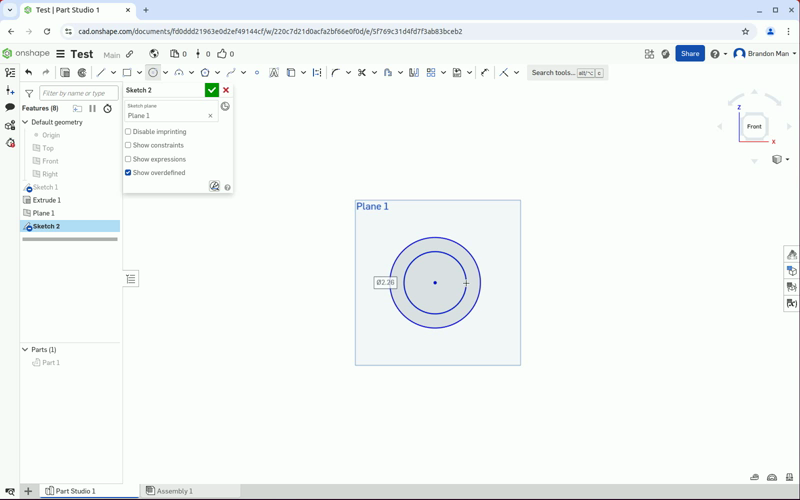
scroll(-6)
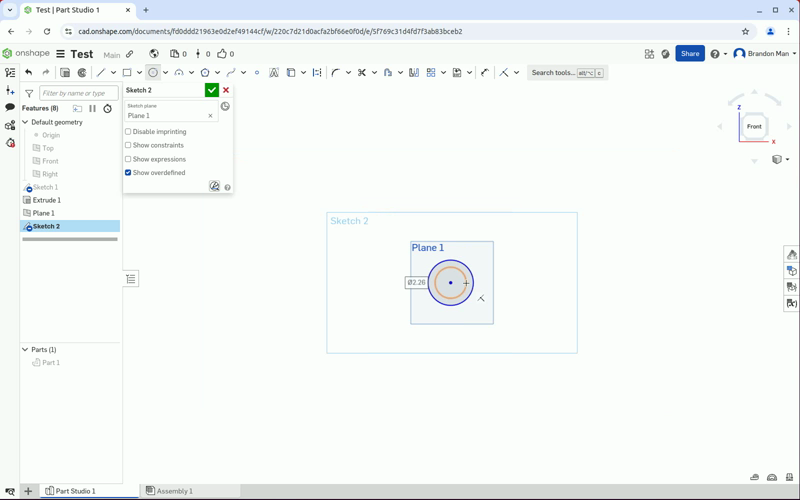
scroll(-6)
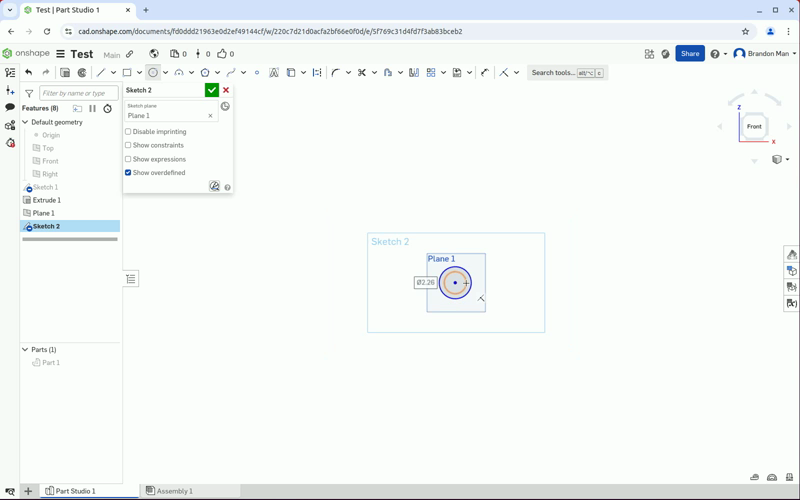
scroll(-6)
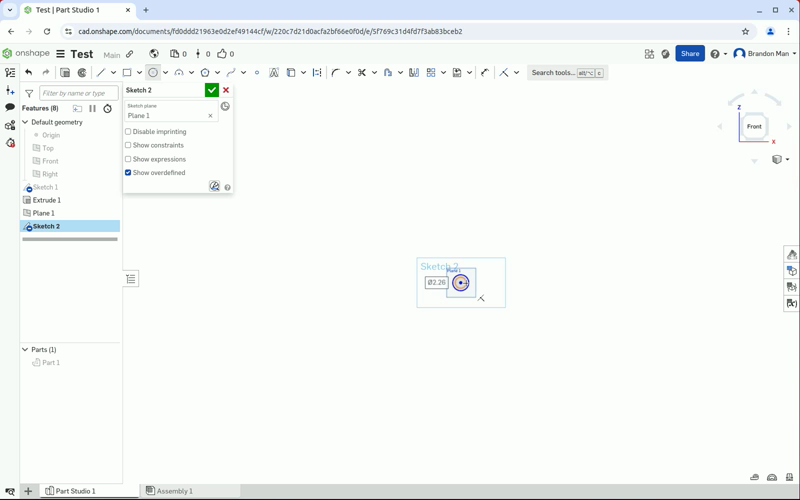
key(esc)
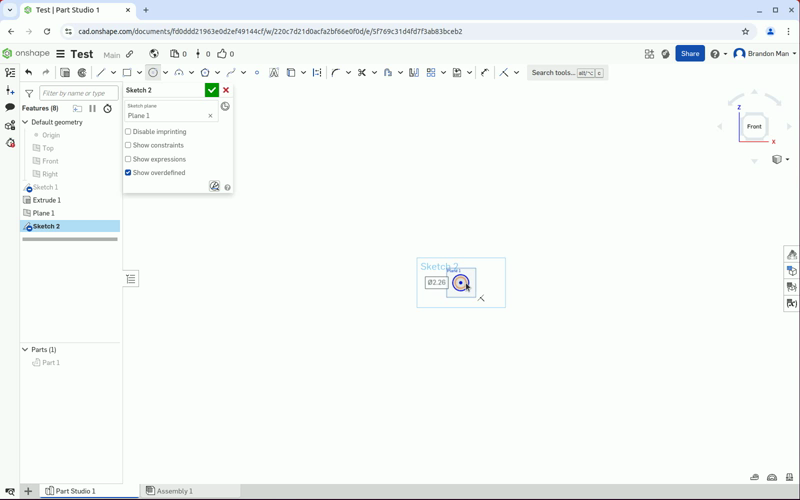
mouse_move(456, 278)
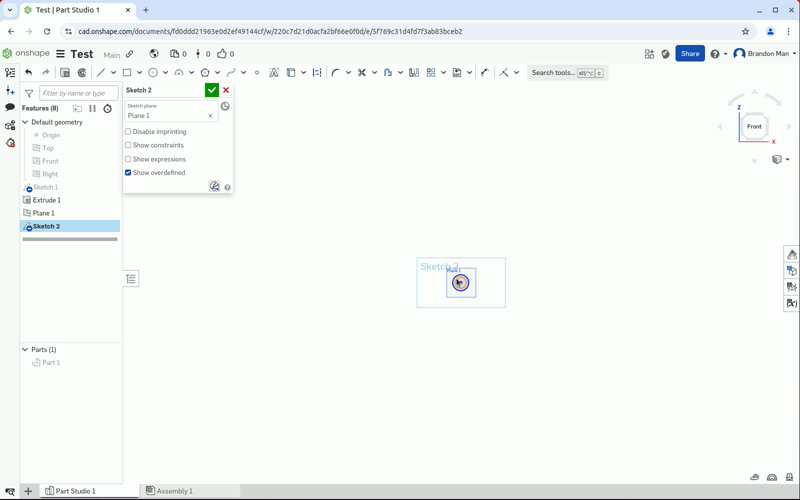
scroll(6)
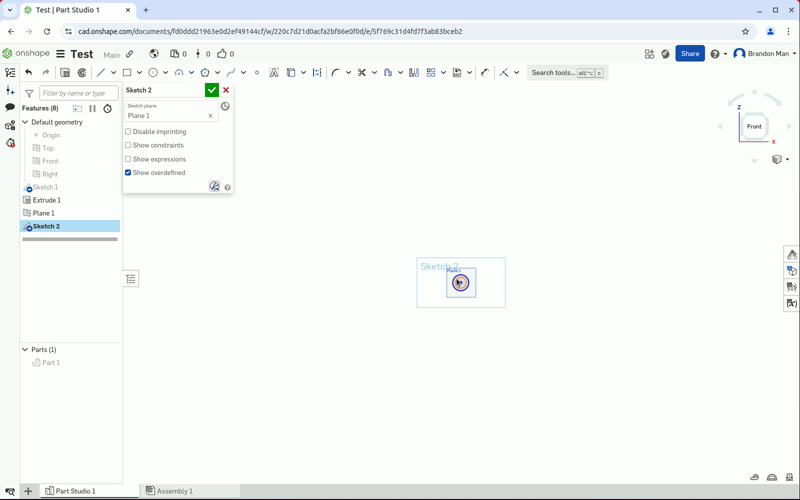
scroll(6)
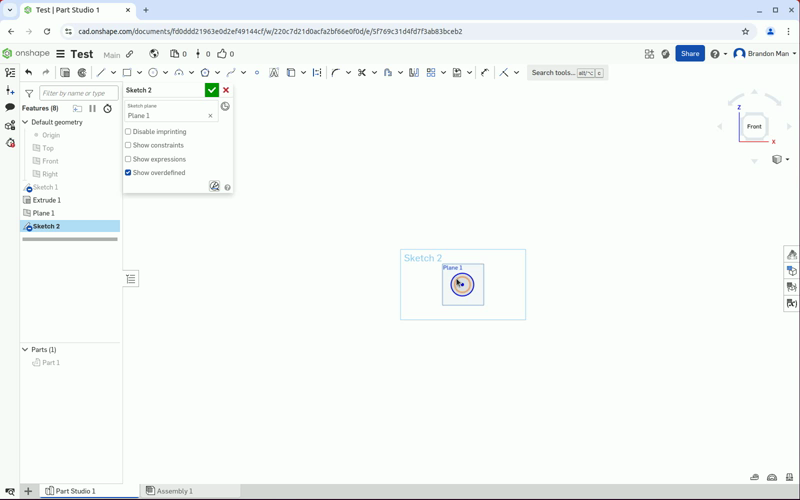
scroll(6)
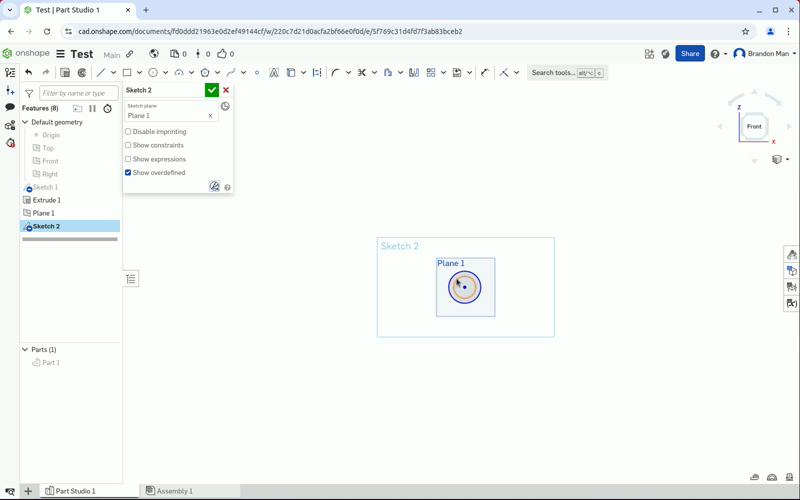
scroll(6)
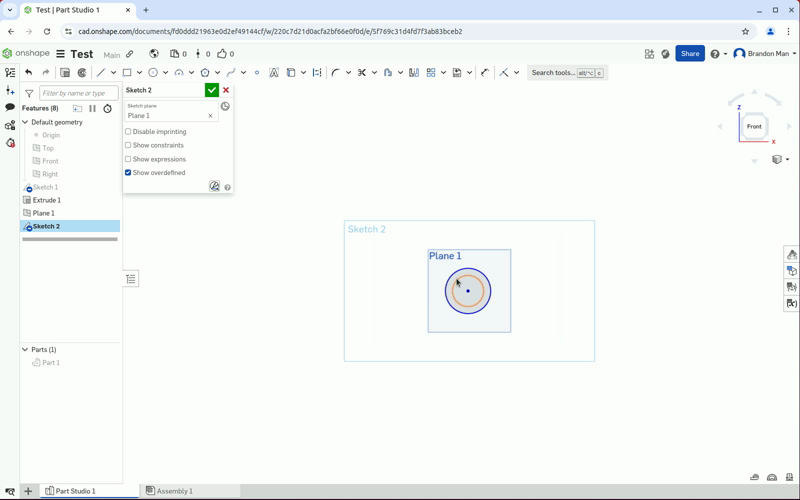
scroll(6)
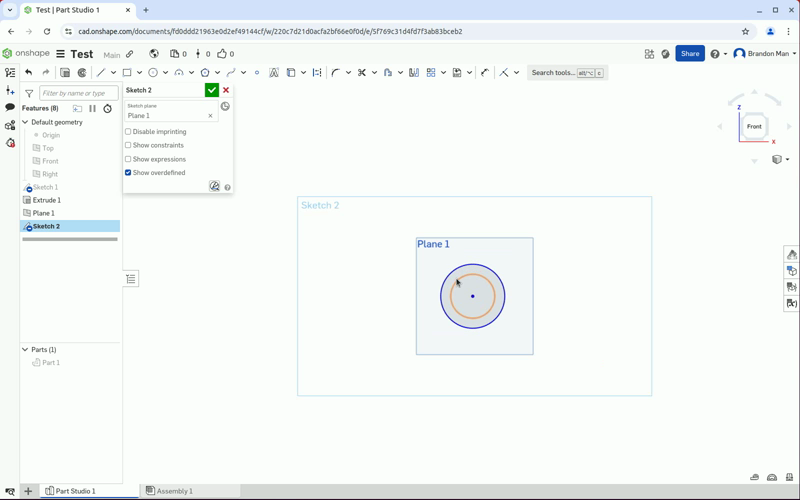
scroll(6)
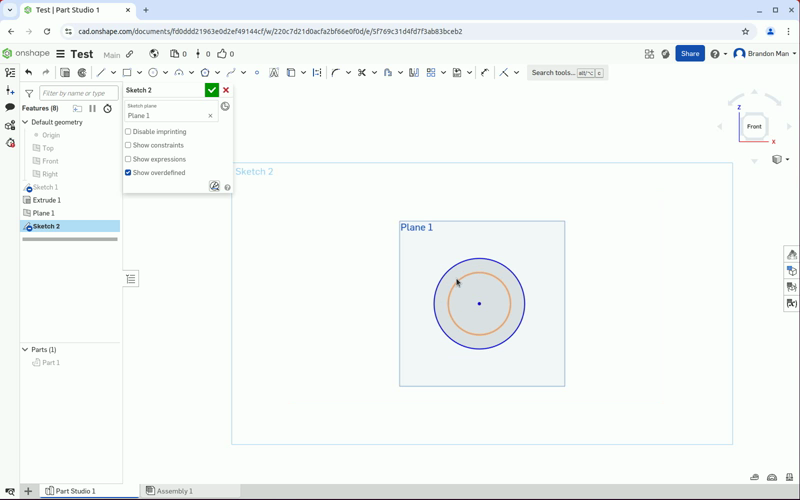
scroll(6)
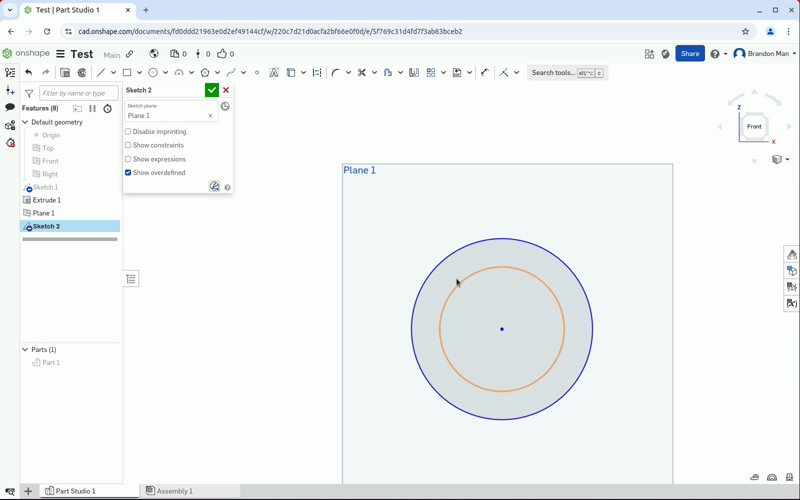
click(456, 278)
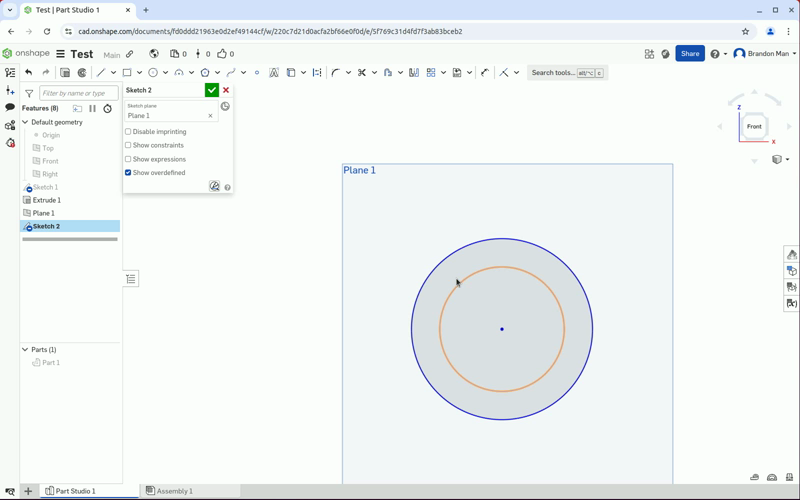
scroll(-6)
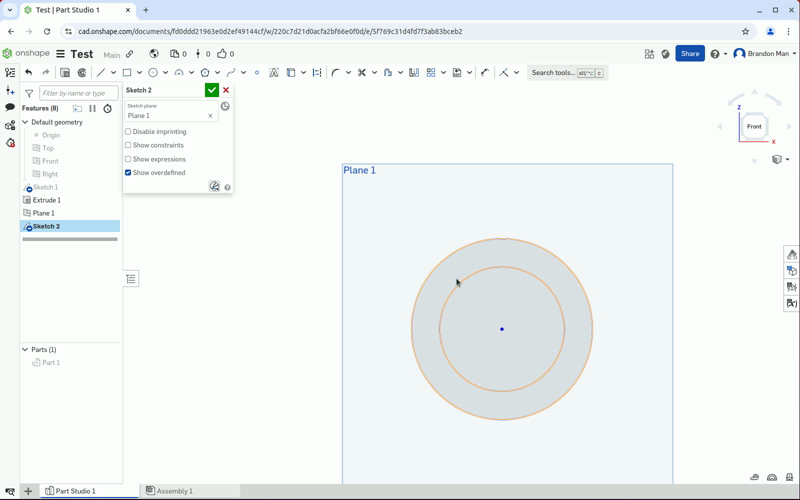
scroll(-6)
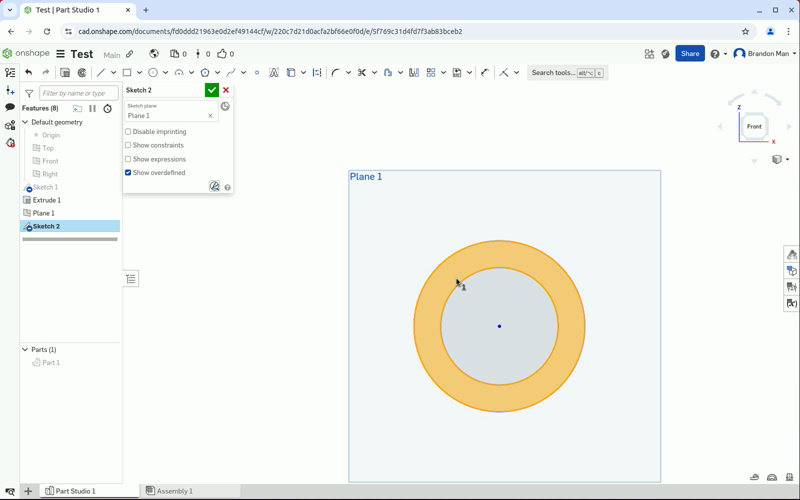
scroll(-6)
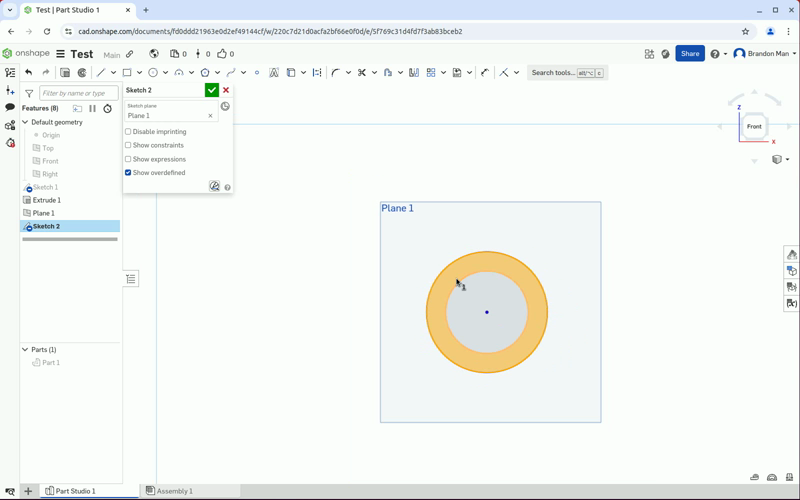
scroll(-6)
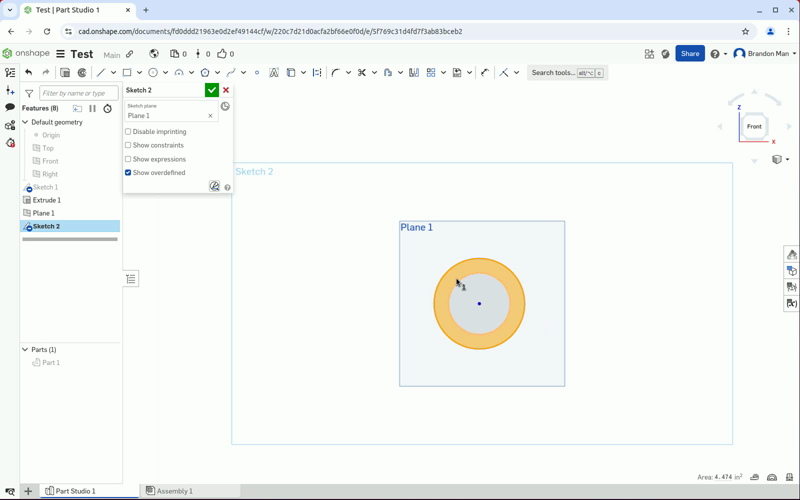
scroll(-6)
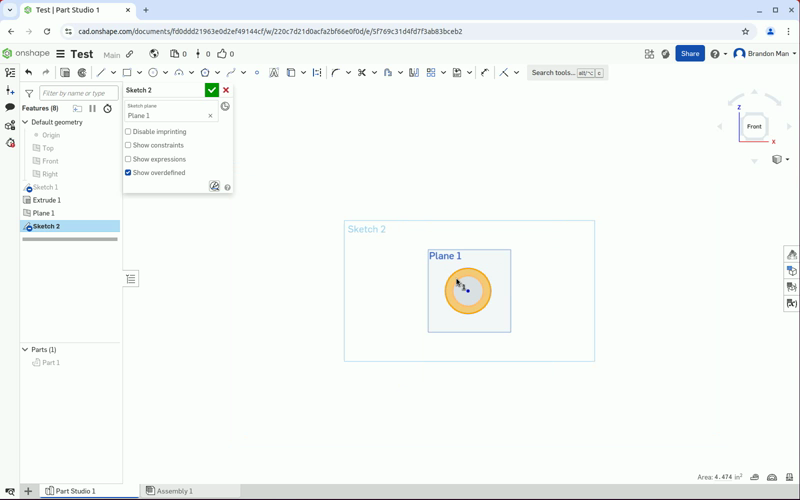
scroll(-6)
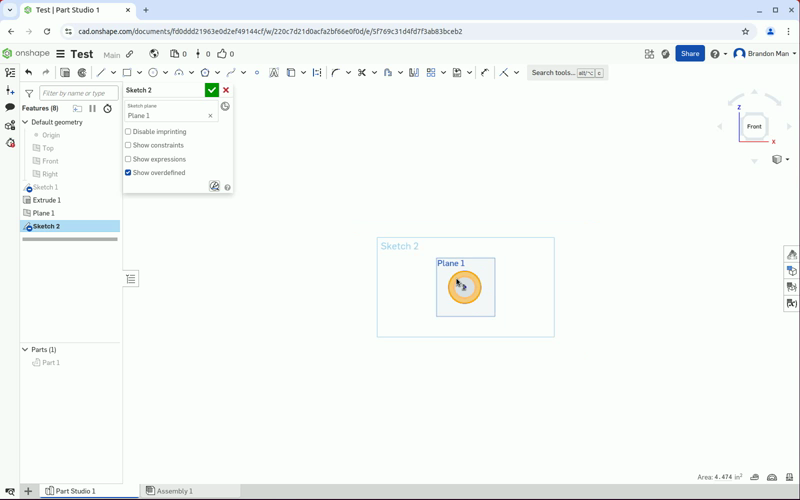
scroll(-6)
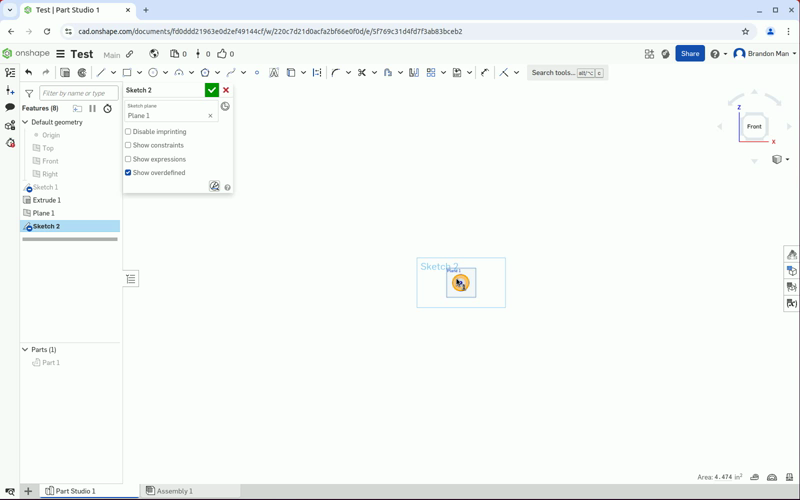
mouse_move(73, 352)
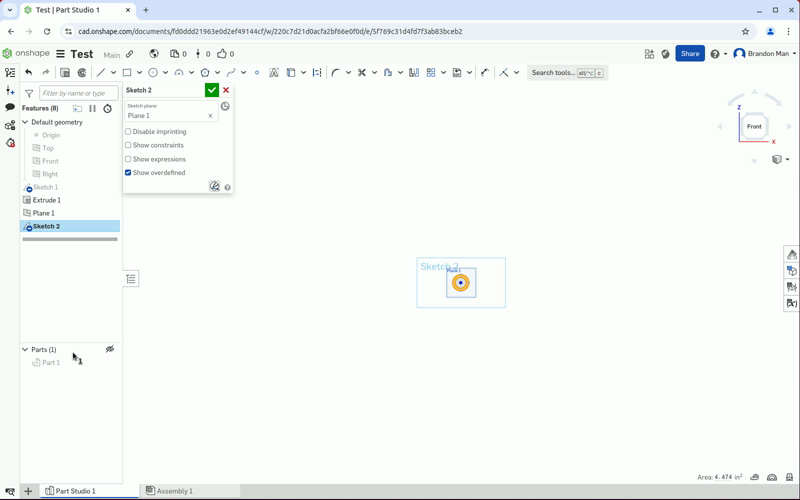
key(shift+y)
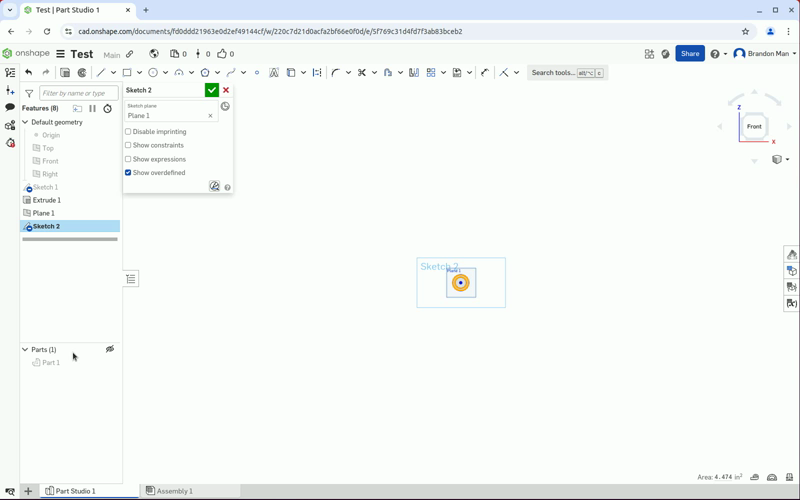
key(shift+e)
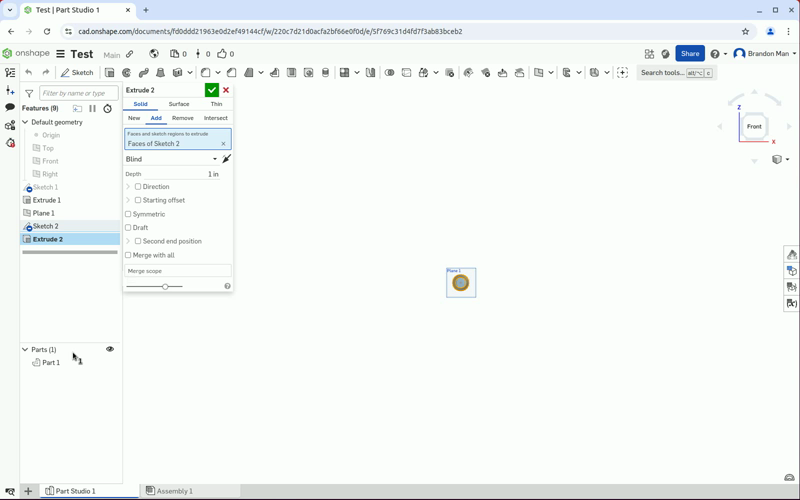
mouse_move(143, 106)
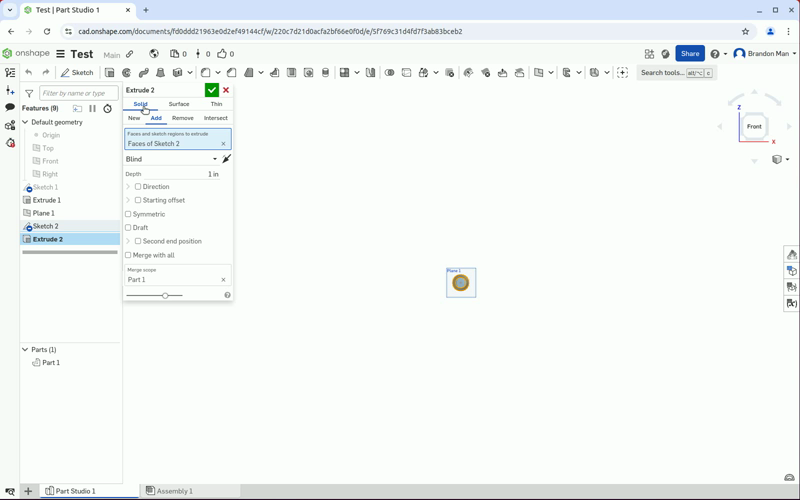
click(143, 106)
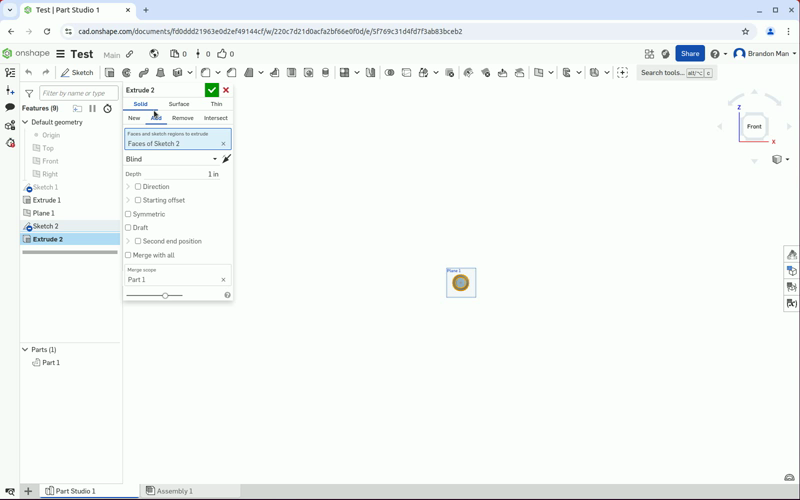
mouse_move(186, 120)
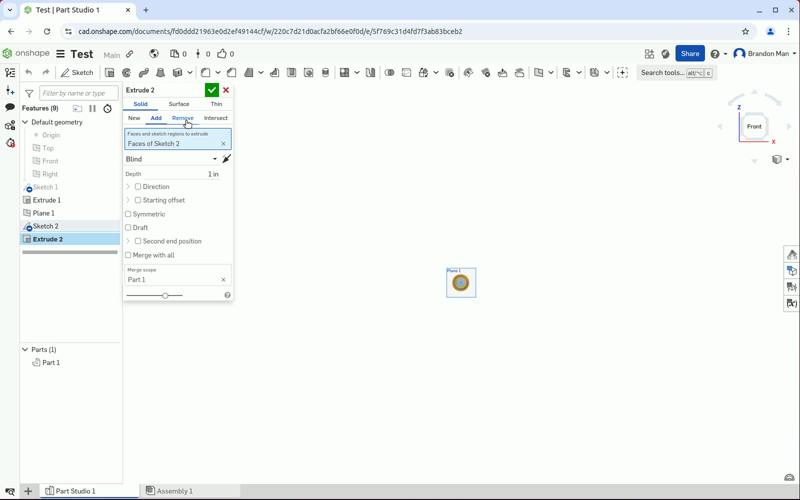
click(186, 120)
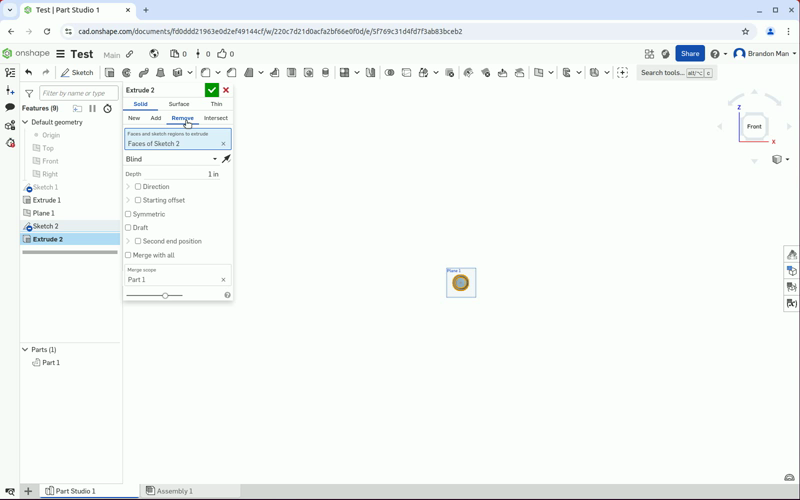
key(tab, 4)
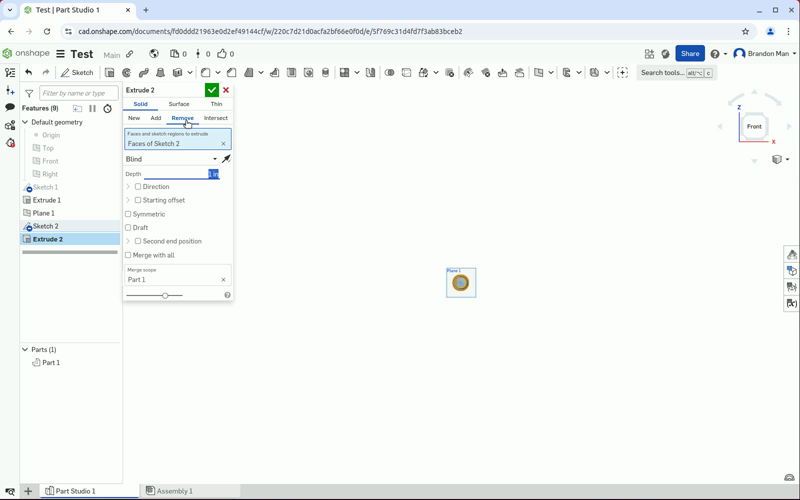
text(3.37)
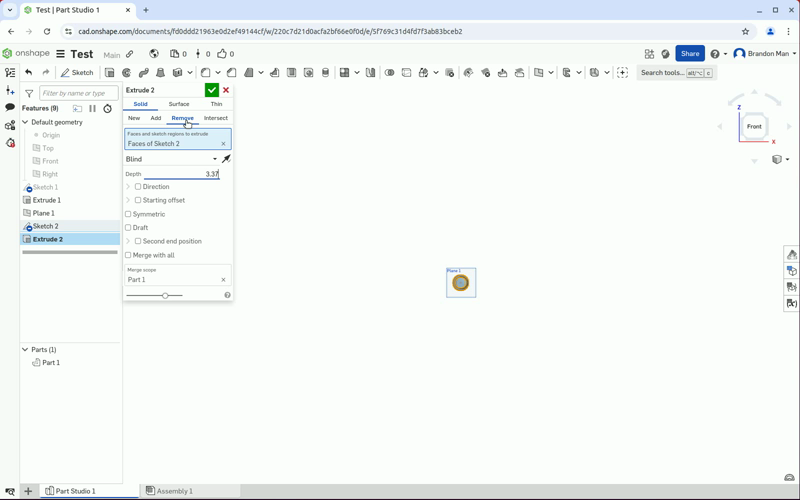
key(tab, 6)
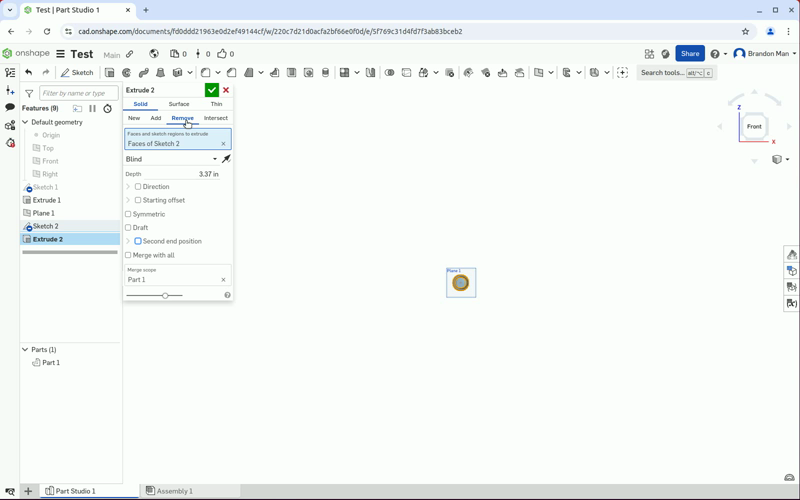
key(space)
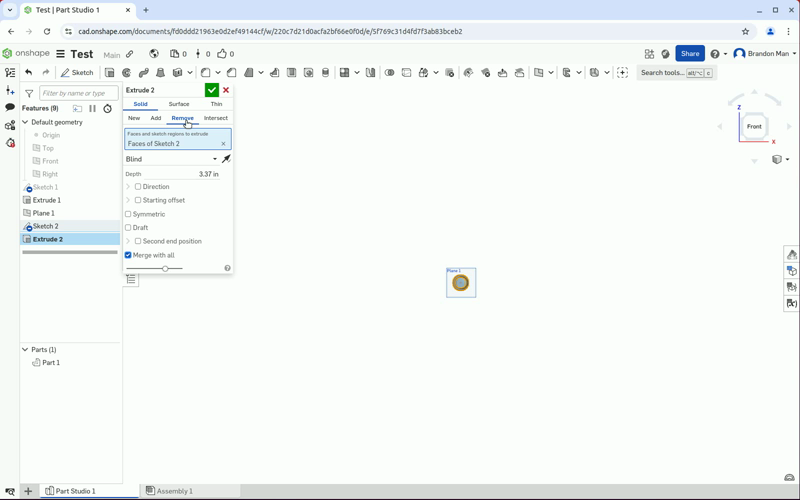
key(enter)
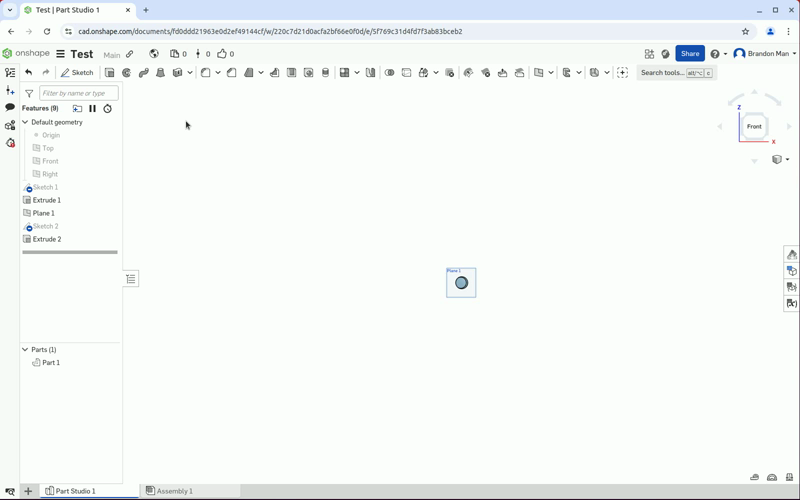
key(shift+h)
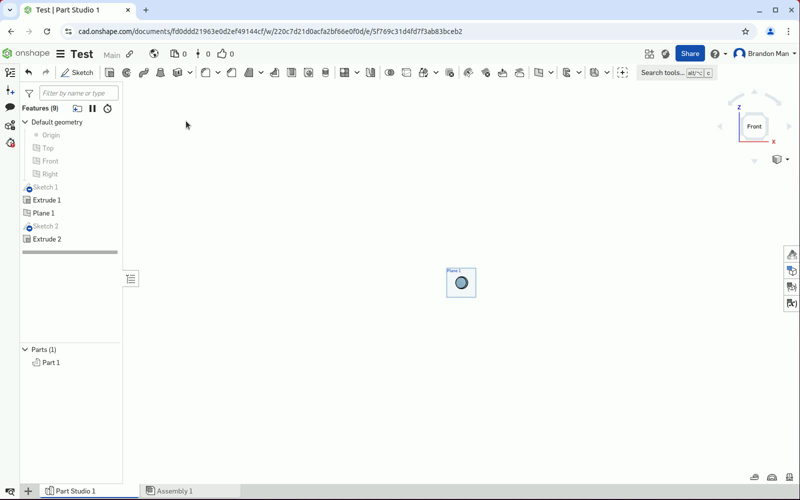
key(shift+h)
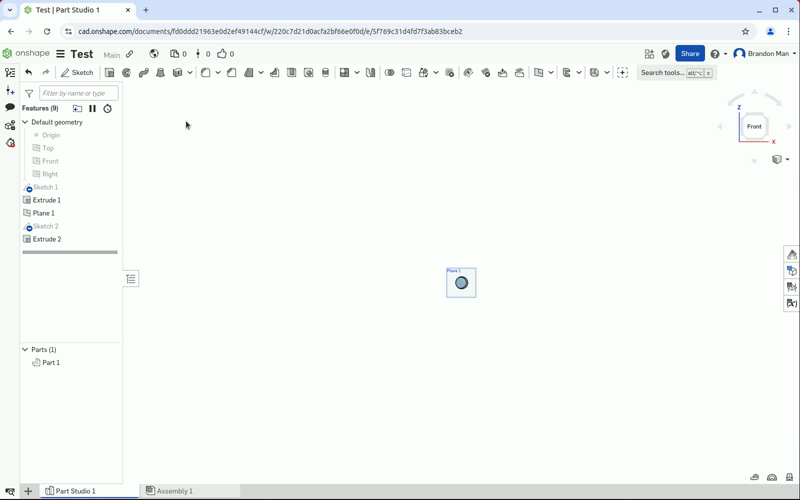
mouse_move(73, 189)
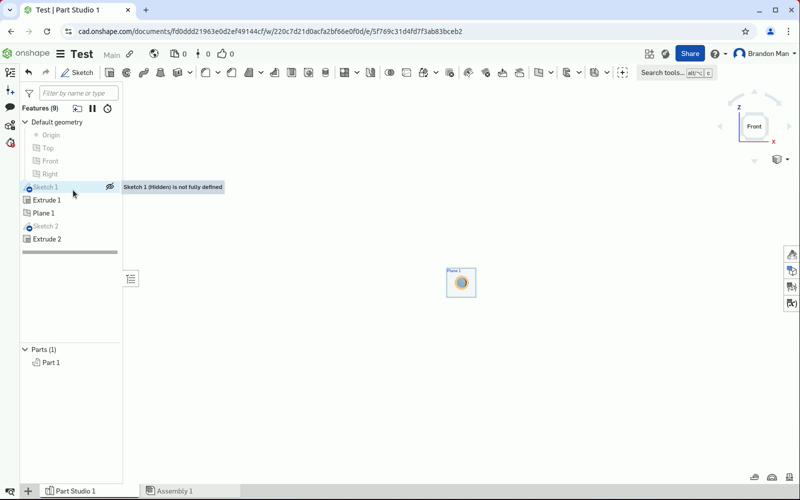
click(73, 189)
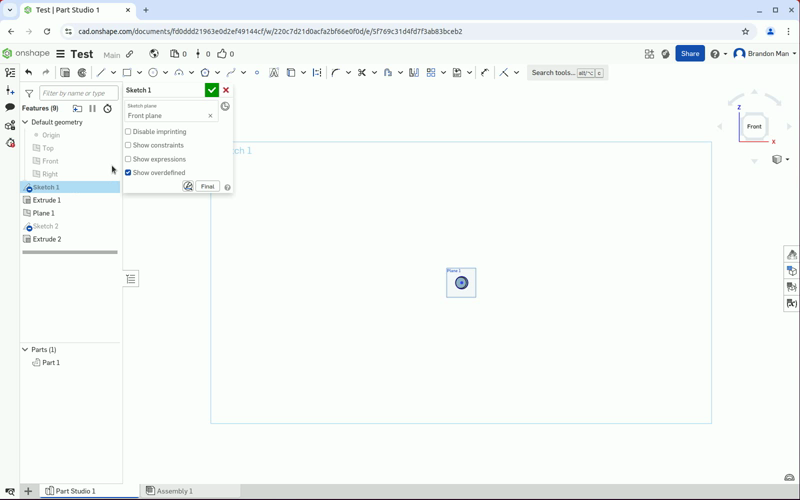
mouse_move(229, 92)
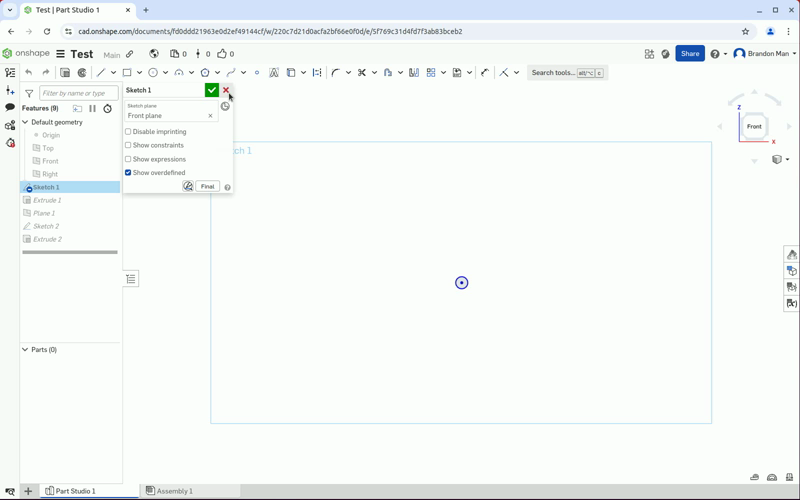
click(229, 92)
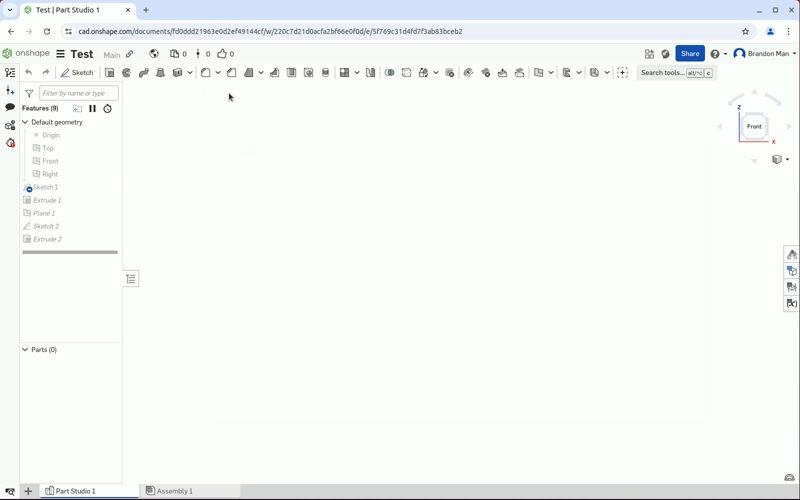
key(shift+s)
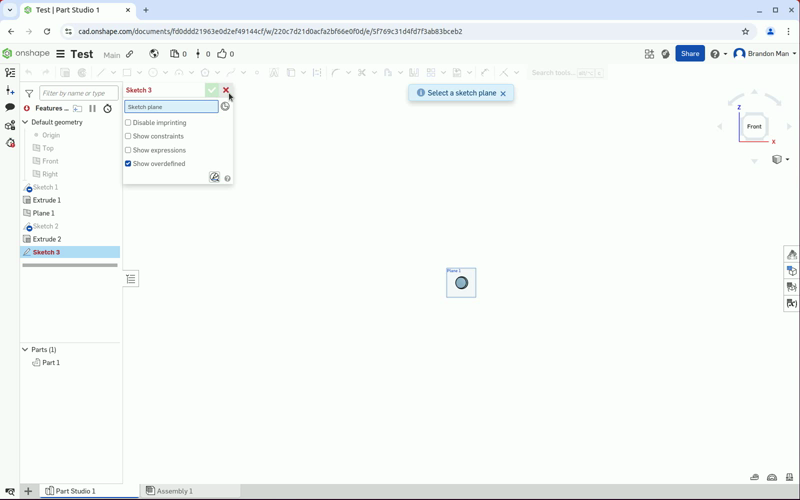
mouse_move(73, 215)
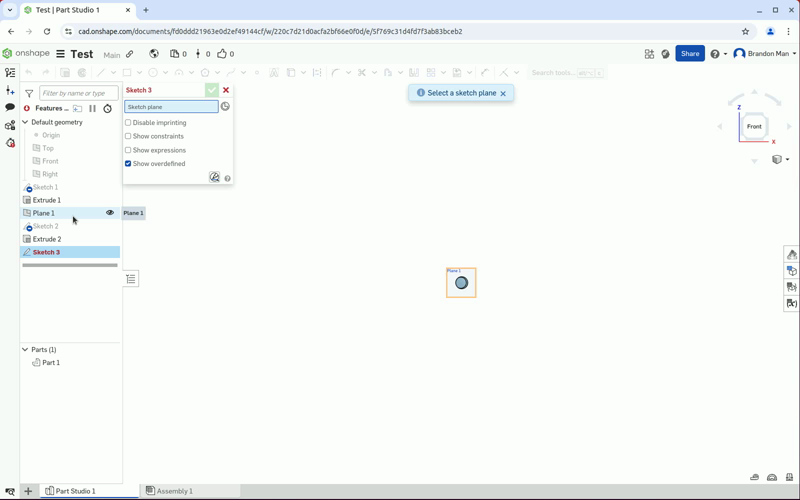
click(73, 215)
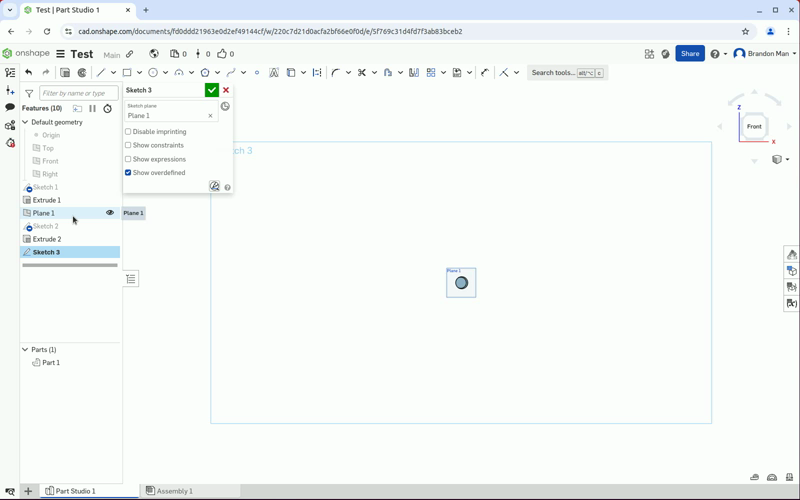
mouse_move(73, 352)
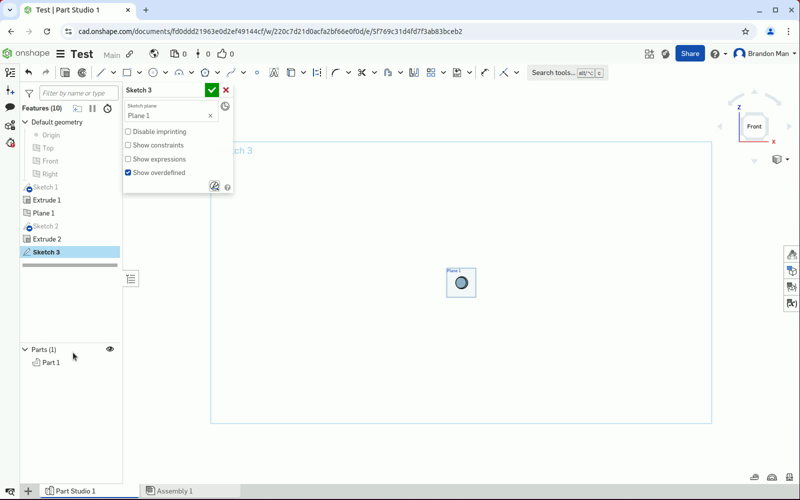
key(y)
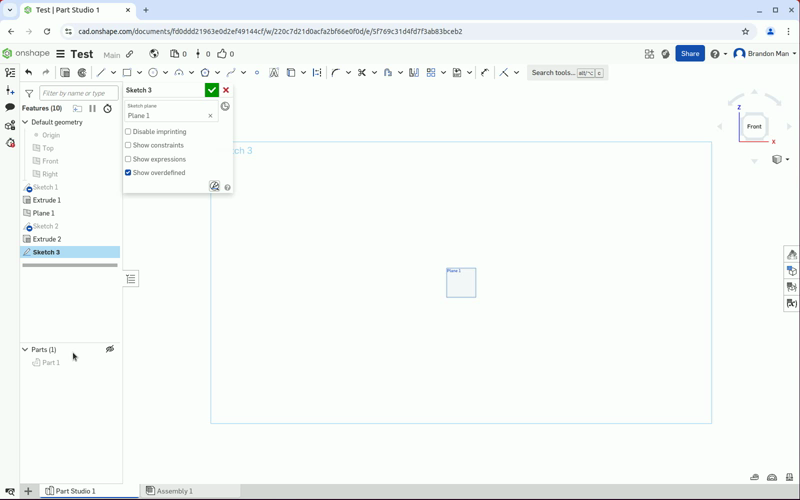
key(c)
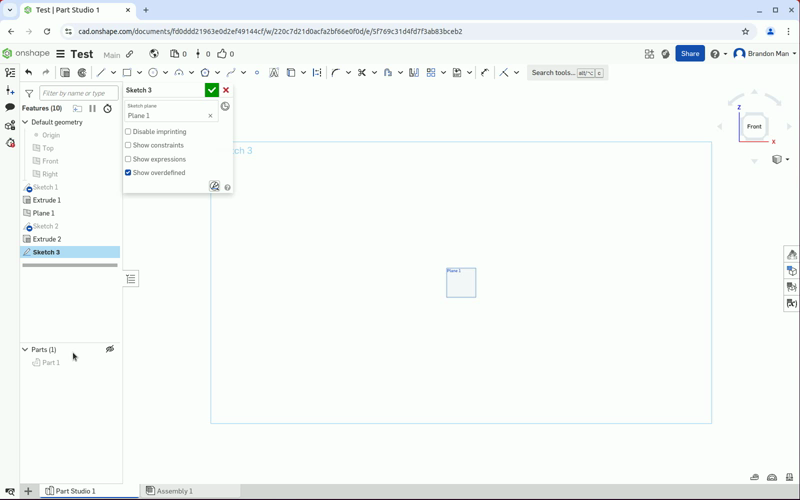
key_down(shift)
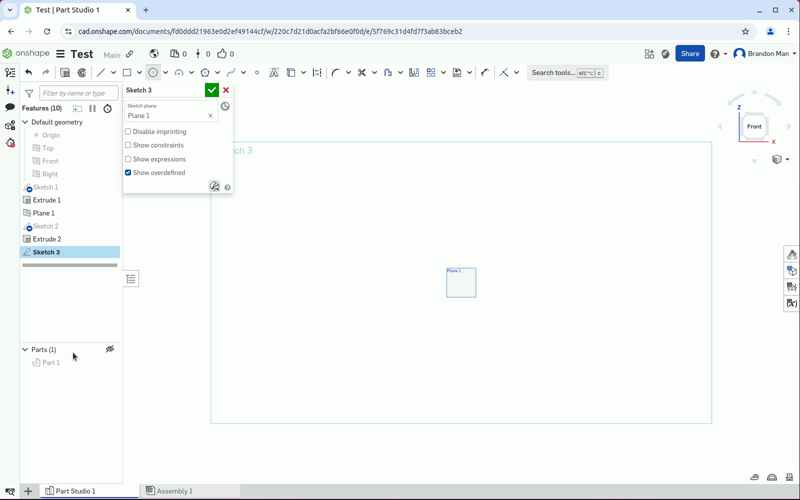
mouse_move(461, 282)
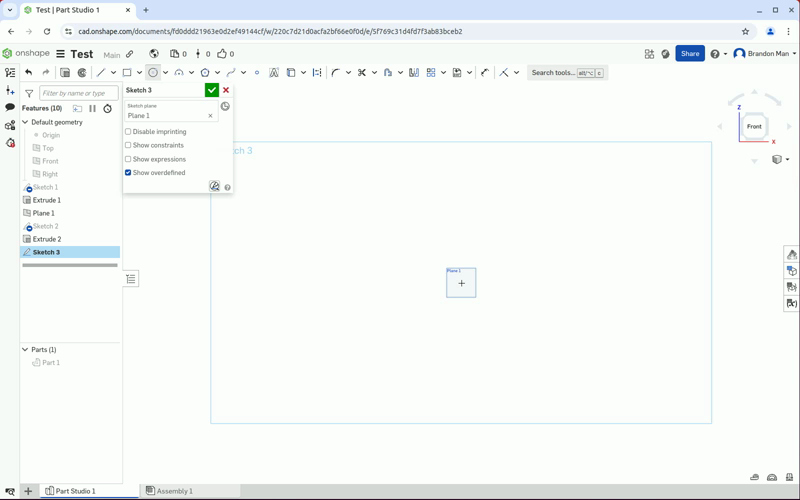
click(461, 282)
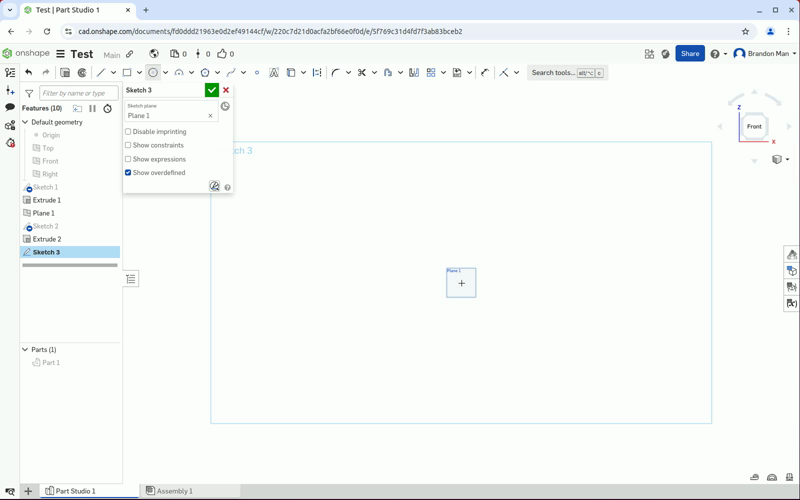
key_up(shift)
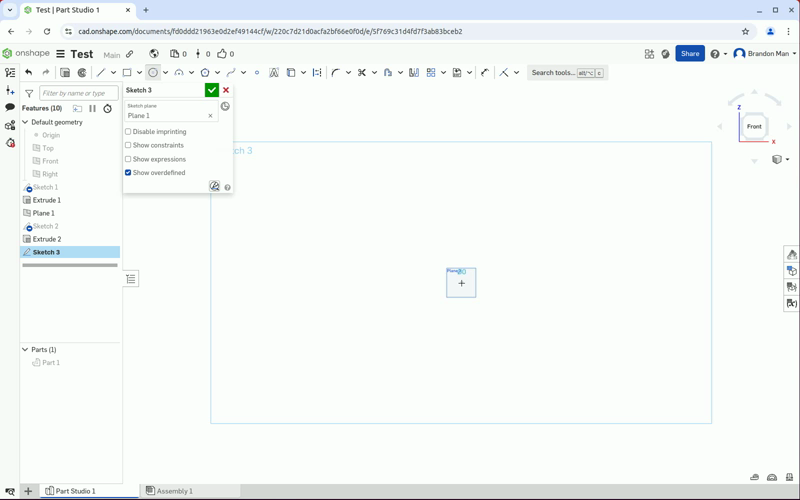
mouse_move(467, 282)
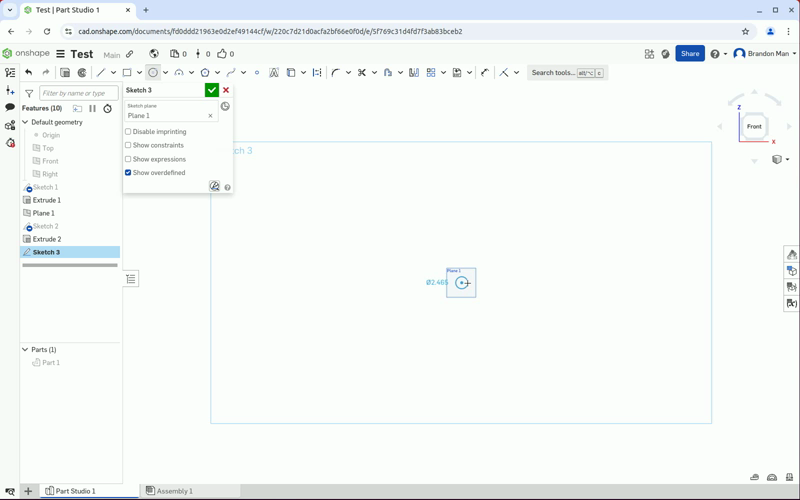
click(467, 282)
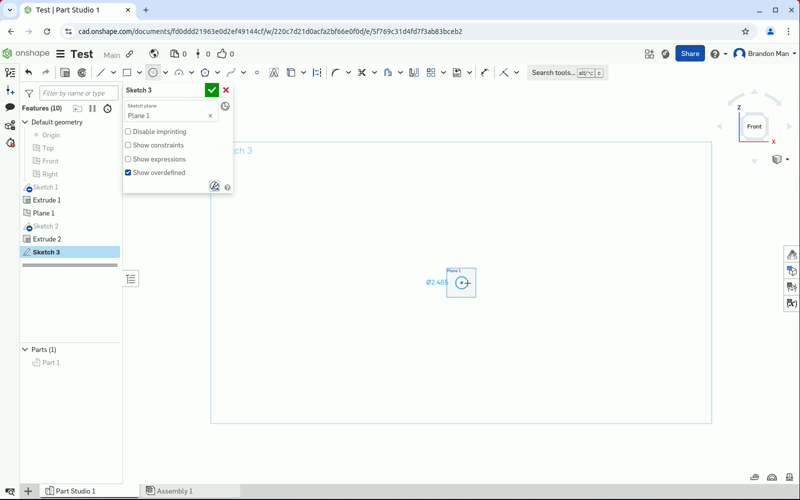
key(esc)
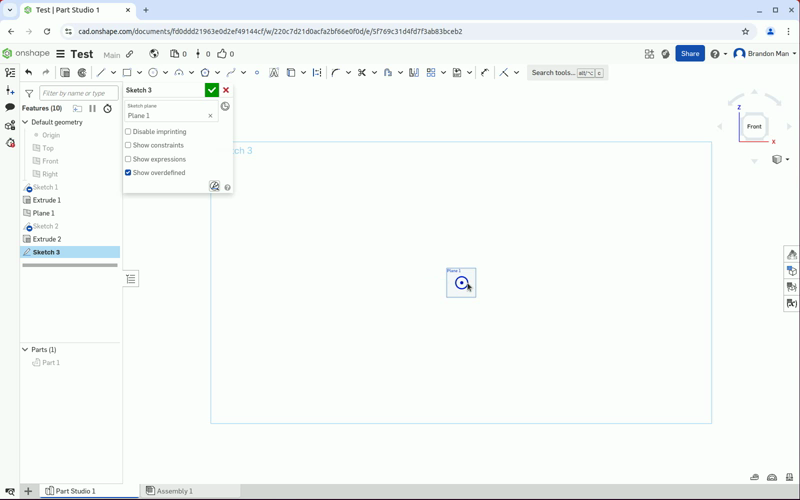
key(c)
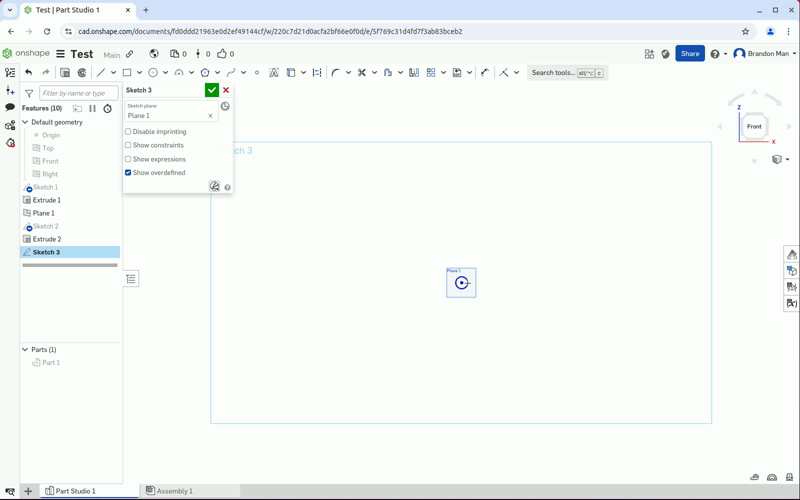
key_down(shift)
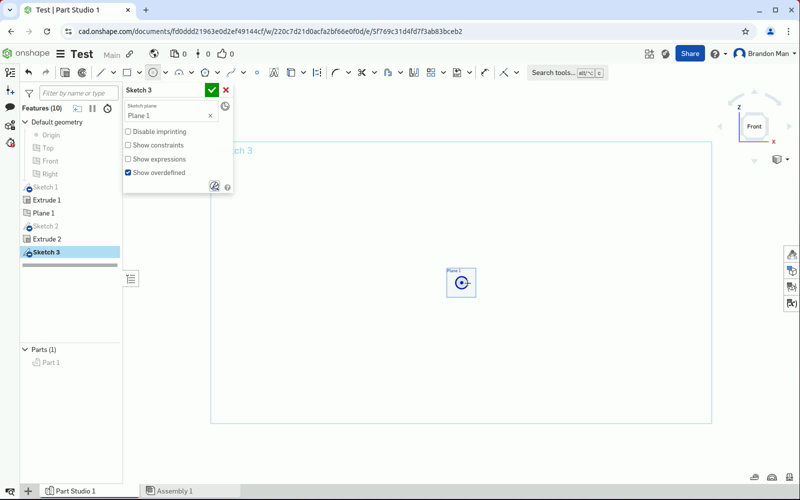
mouse_move(461, 282)
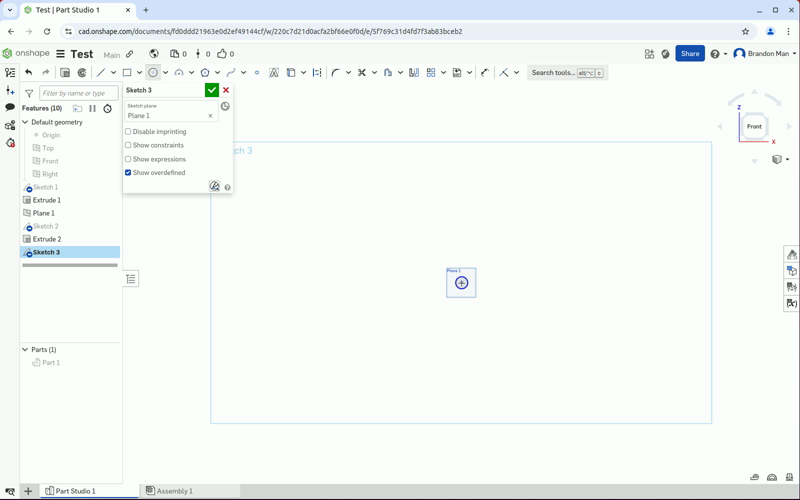
click(461, 282)
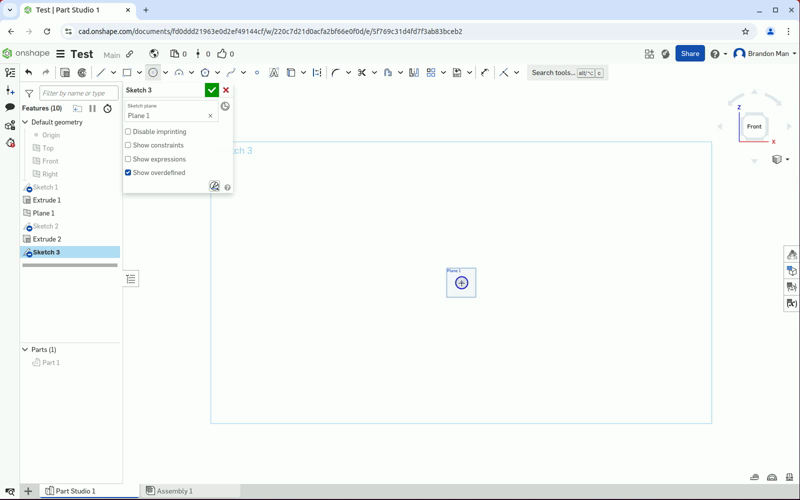
key_up(shift)
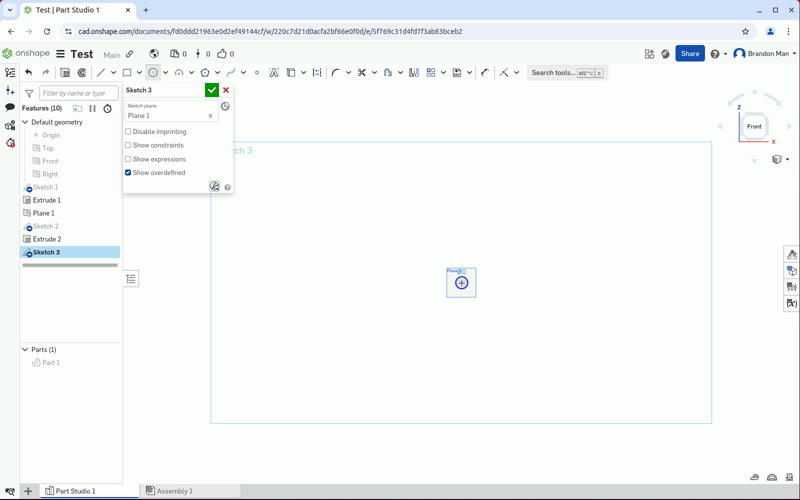
mouse_move(467, 282)
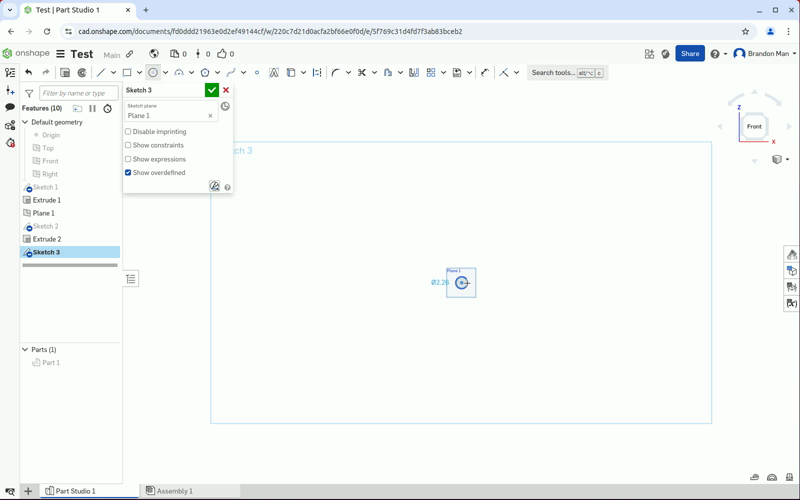
scroll(6)
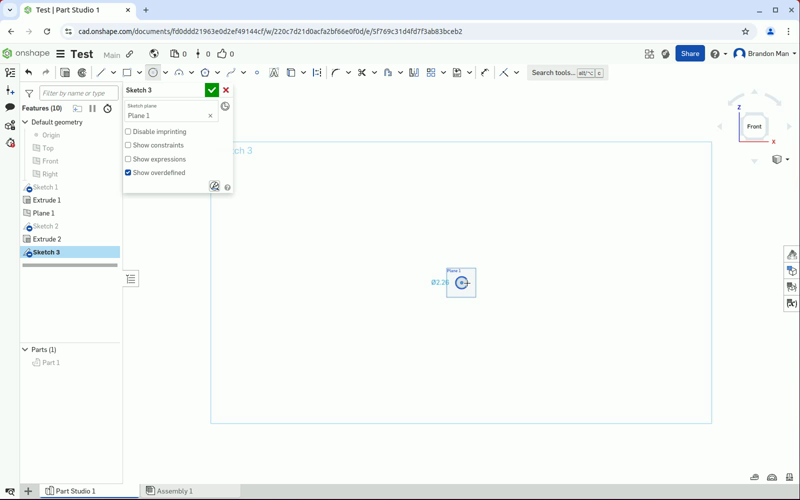
scroll(6)
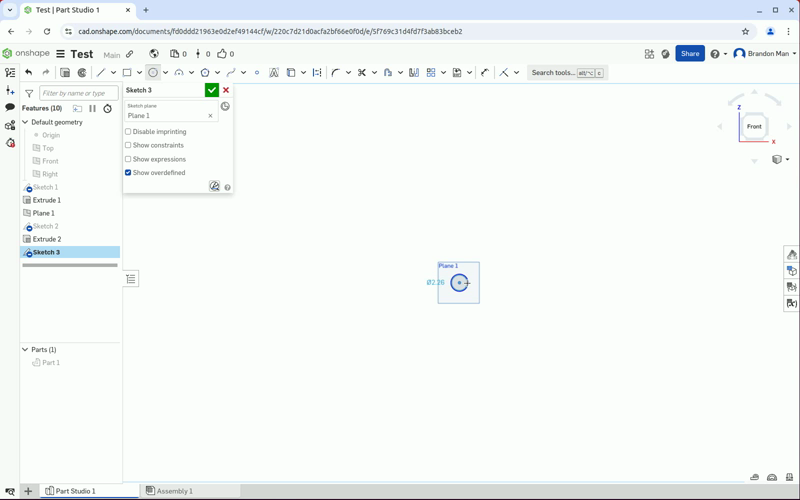
scroll(6)
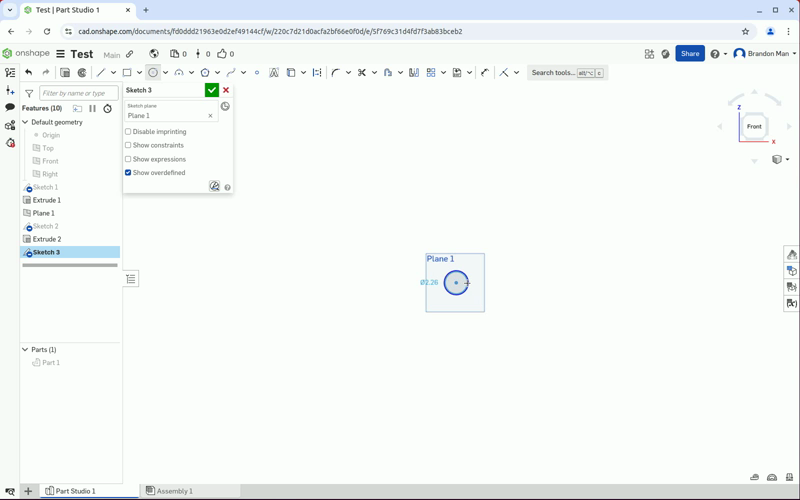
scroll(6)
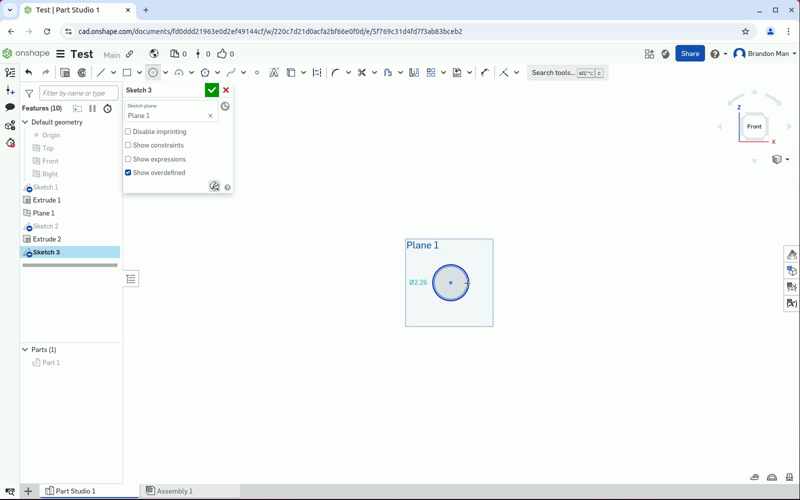
scroll(6)
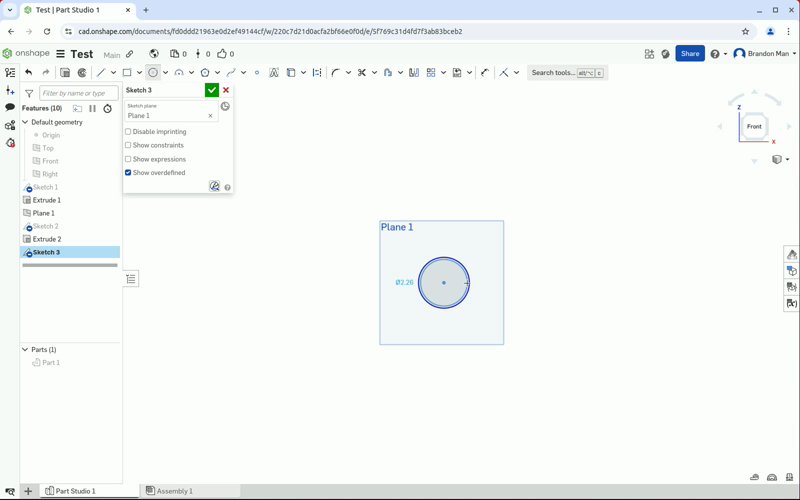
scroll(6)
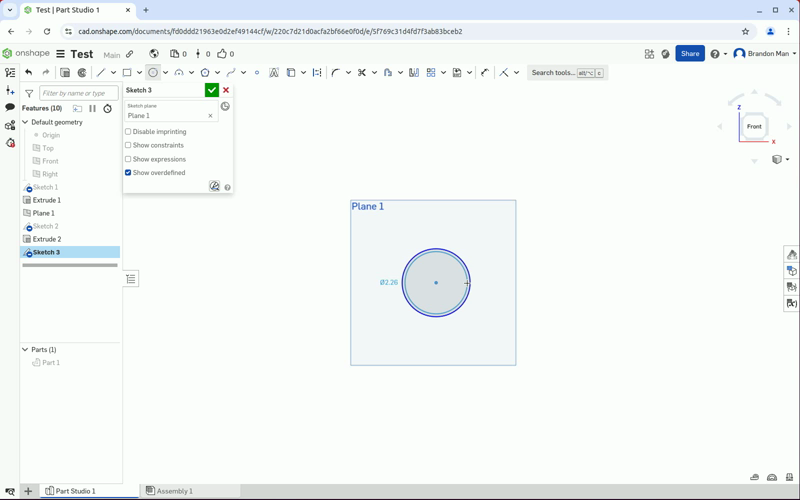
scroll(6)
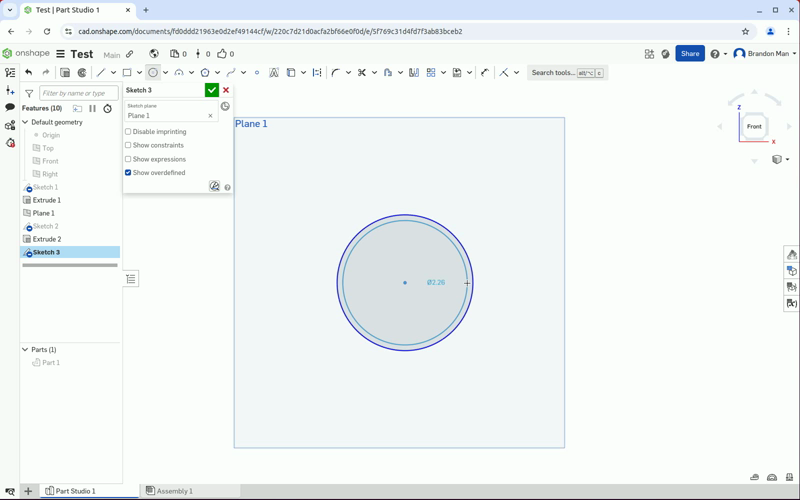
click(467, 282)
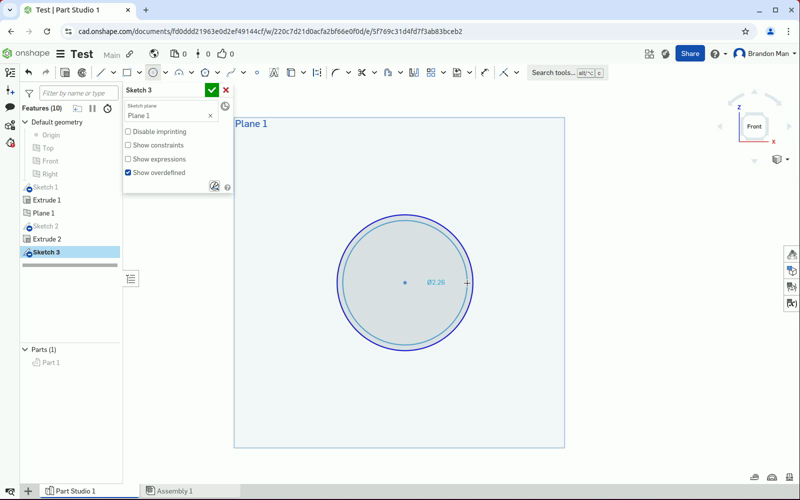
scroll(-6)
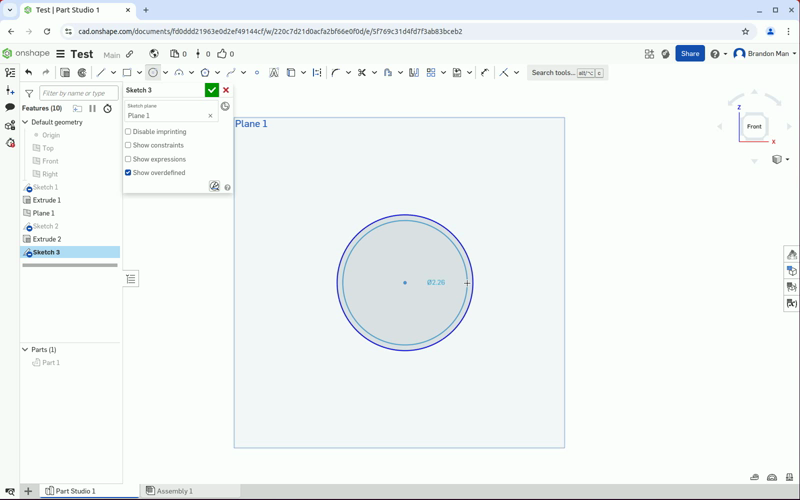
scroll(-6)
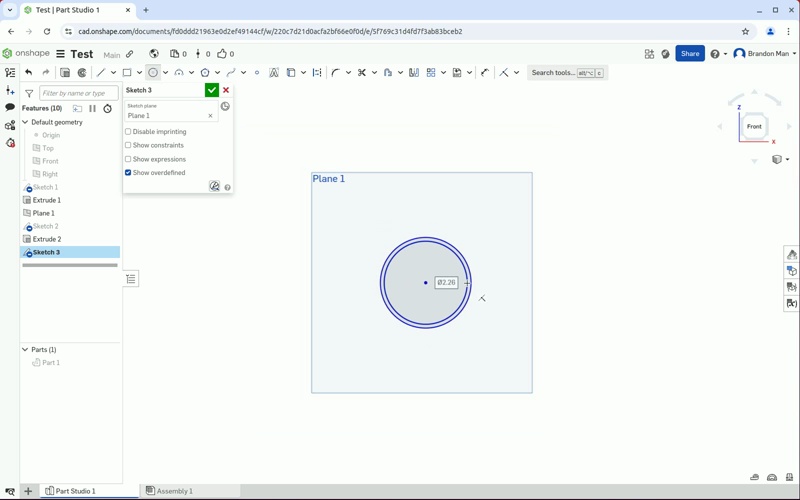
scroll(-6)
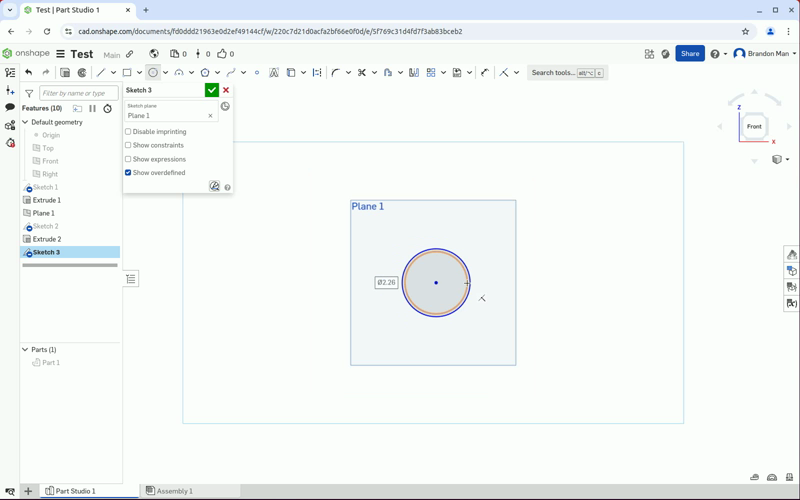
scroll(-6)
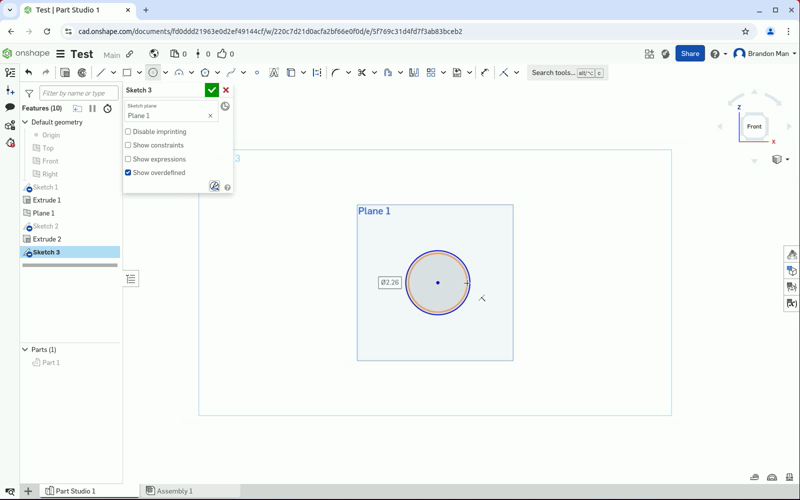
scroll(-6)
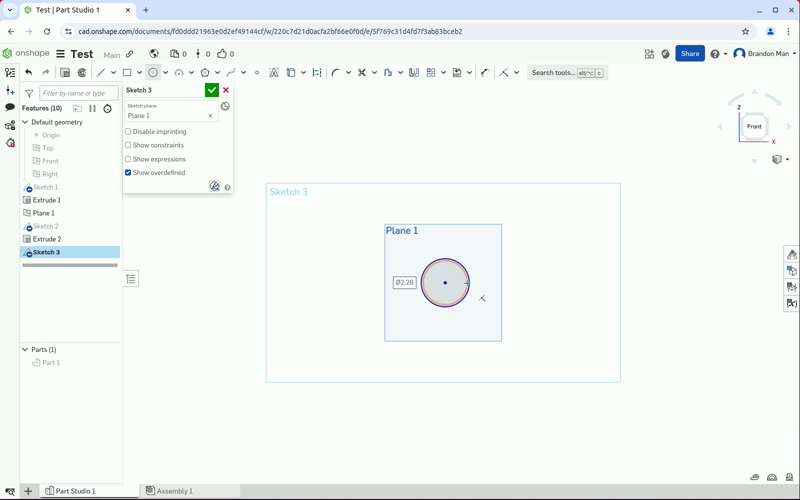
scroll(-6)
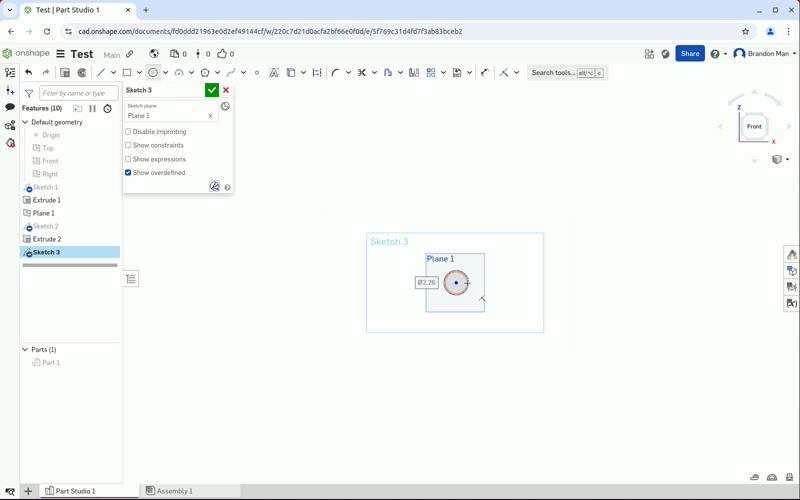
scroll(-6)
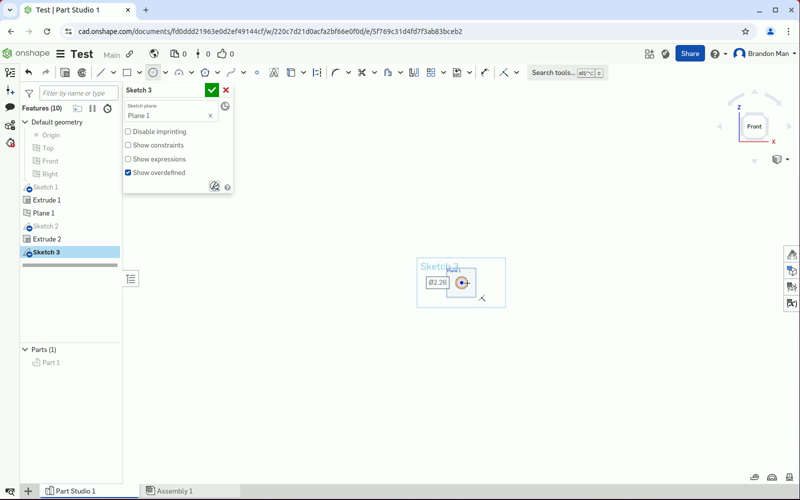
key(esc)
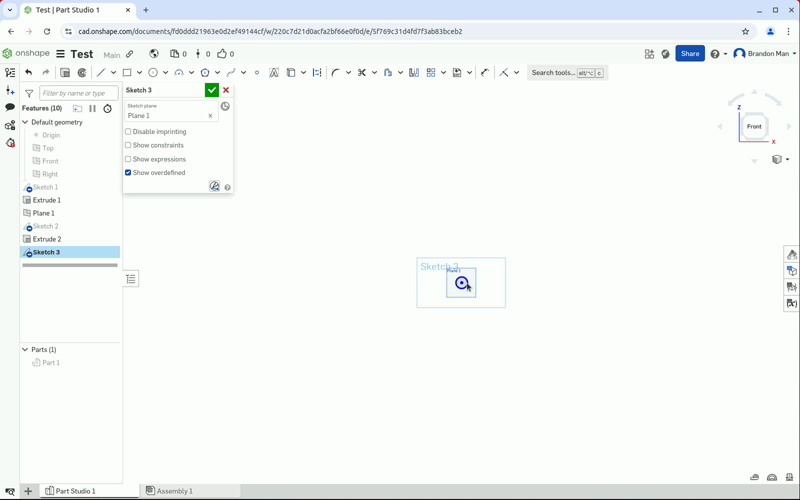
mouse_move(466, 285)
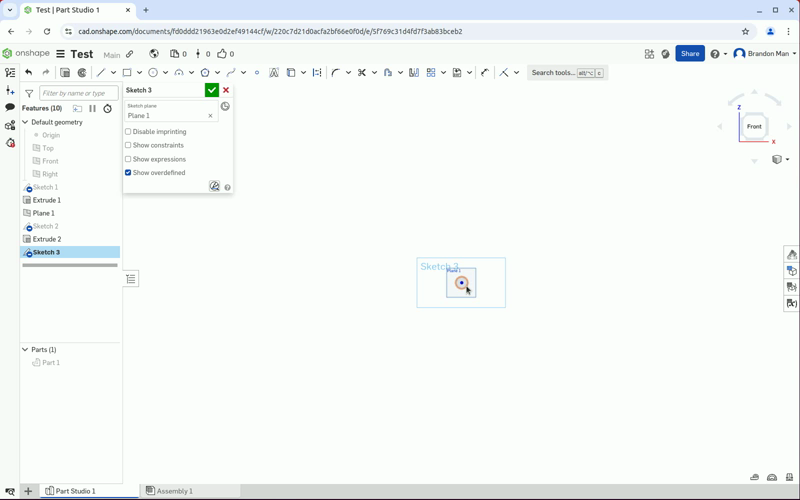
scroll(6)
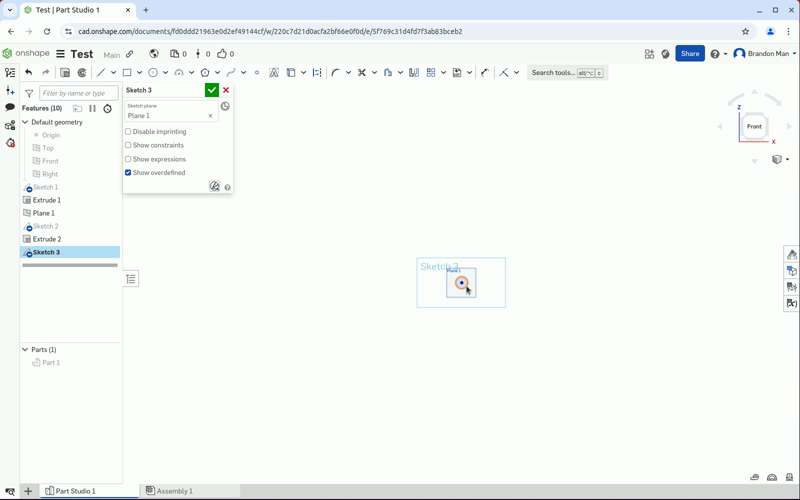
scroll(6)
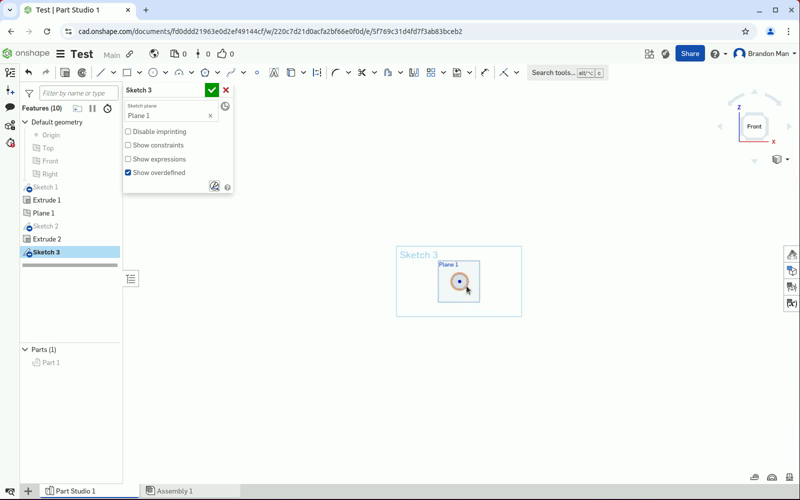
scroll(6)
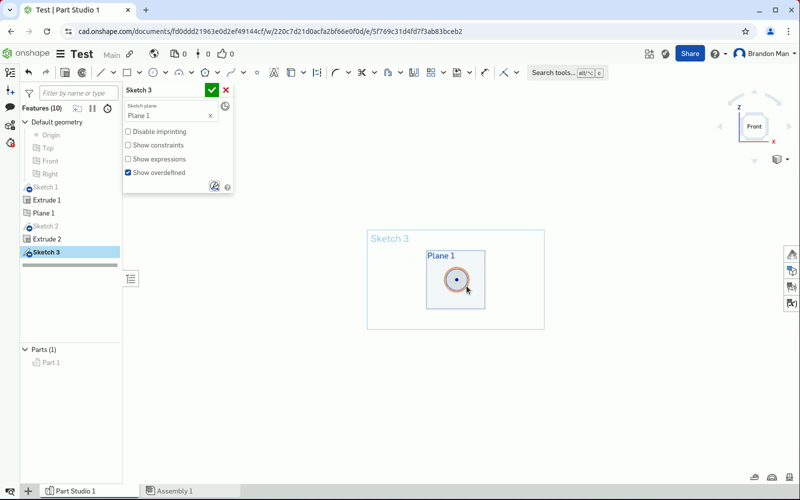
scroll(6)
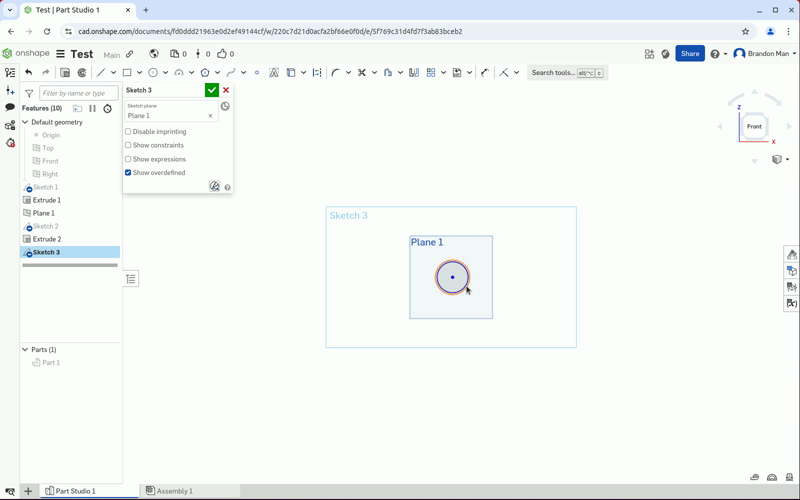
scroll(6)
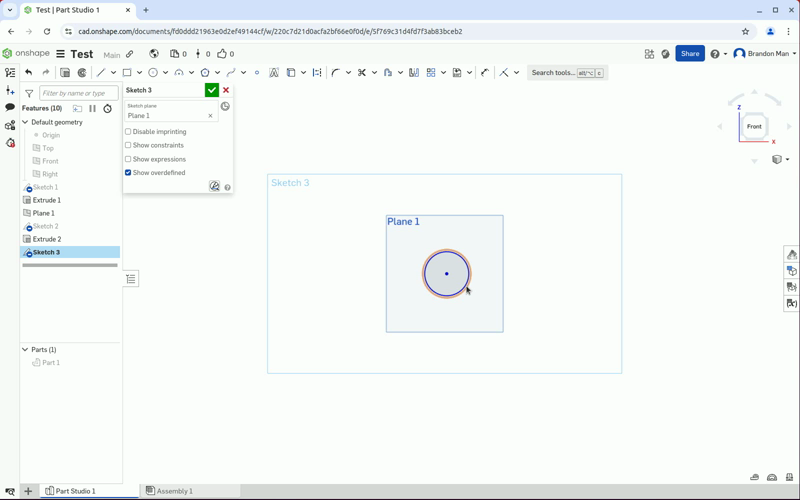
scroll(6)
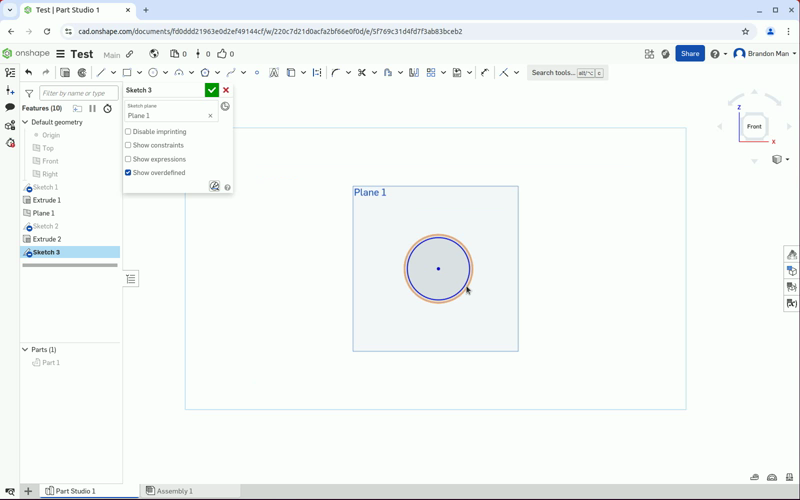
scroll(6)
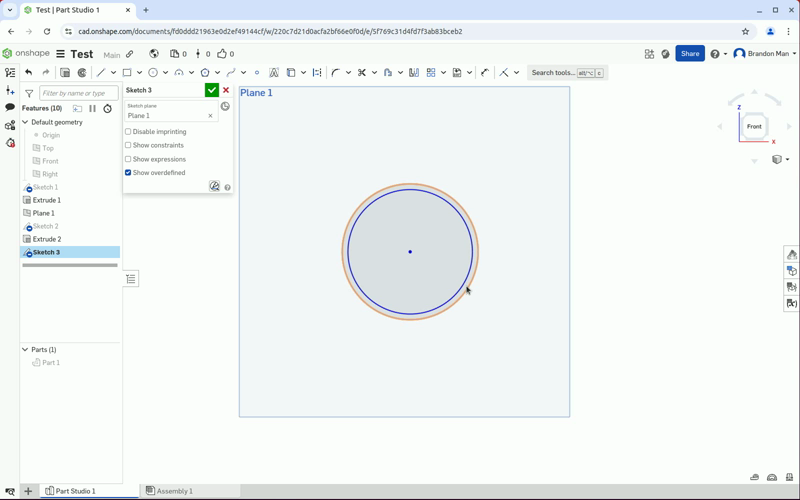
click(466, 285)
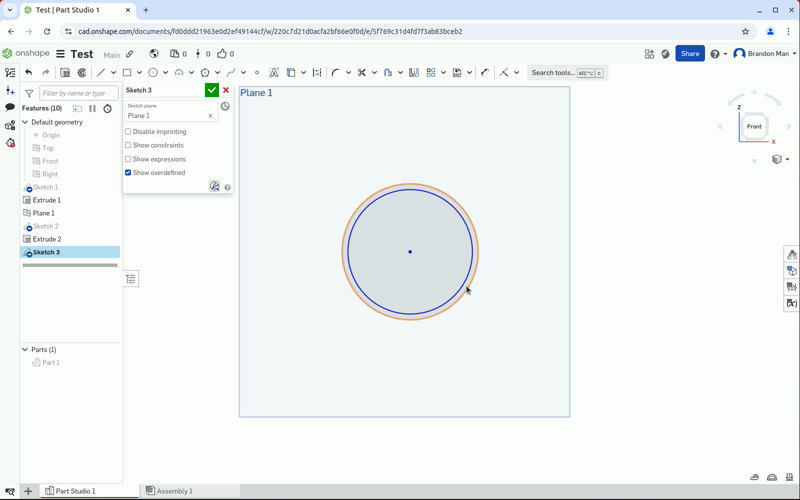
scroll(-6)
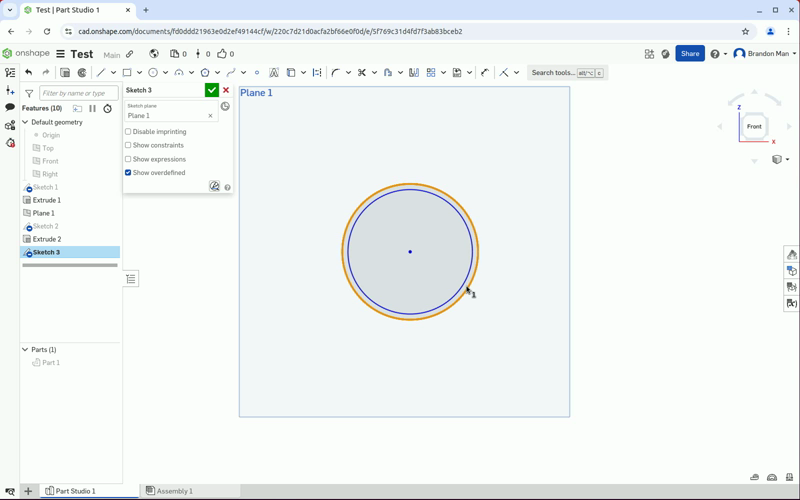
scroll(-6)
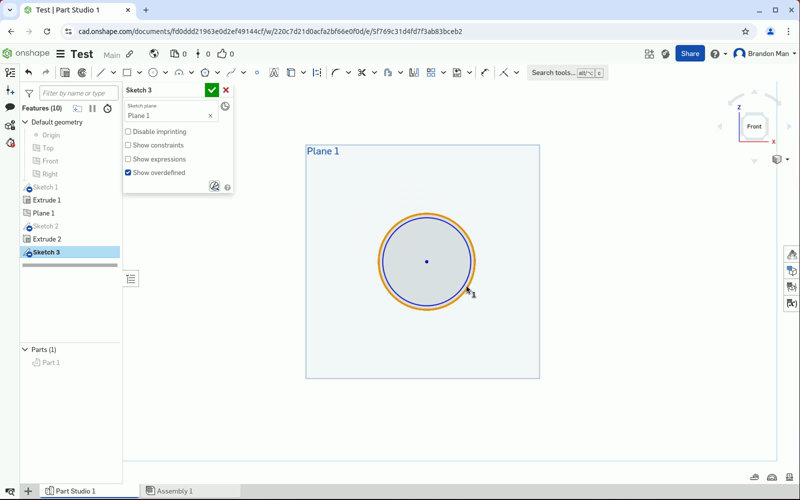
scroll(-6)
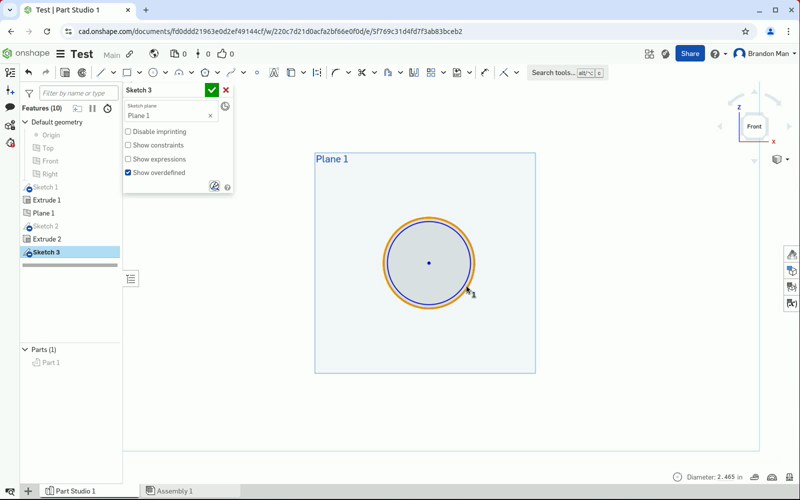
scroll(-6)
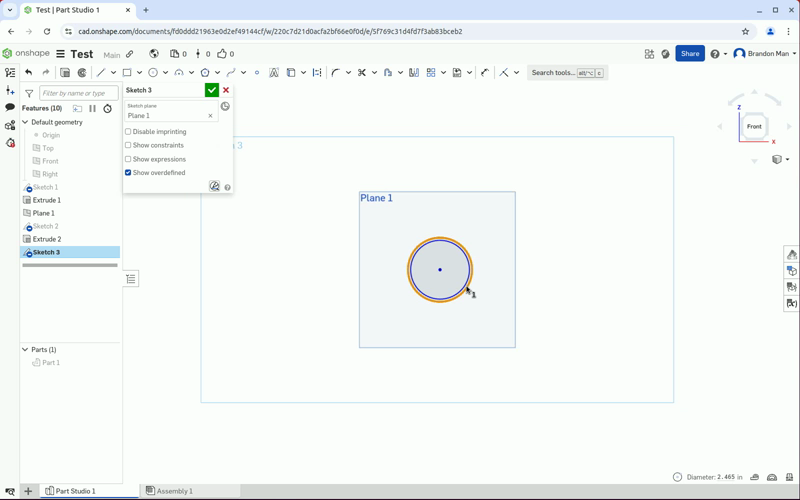
scroll(-6)
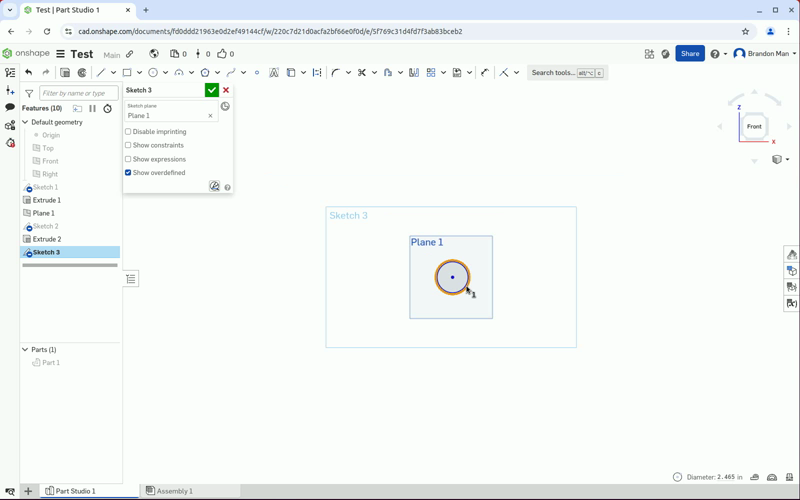
scroll(-6)
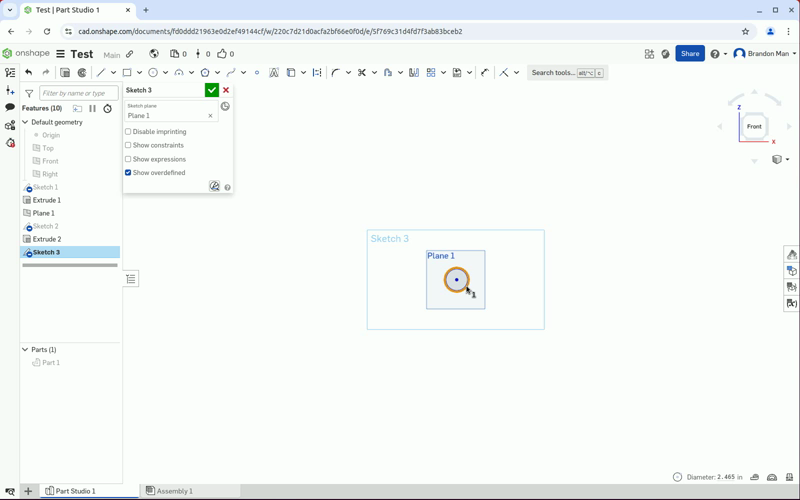
scroll(-6)
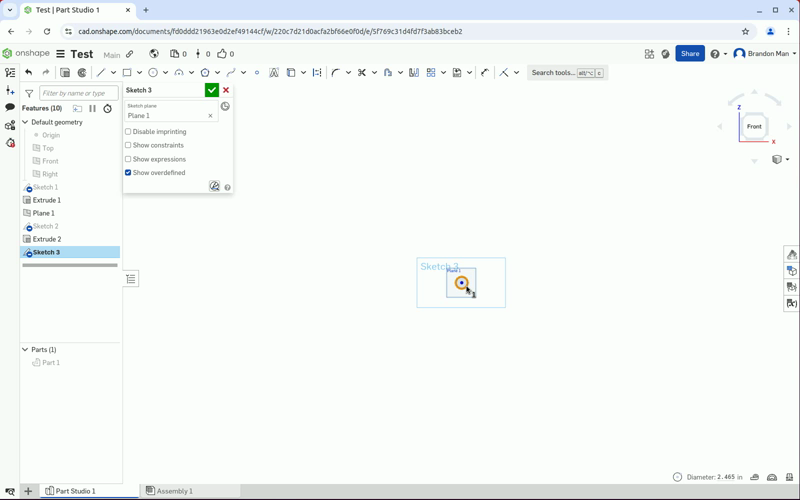
mouse_move(73, 352)
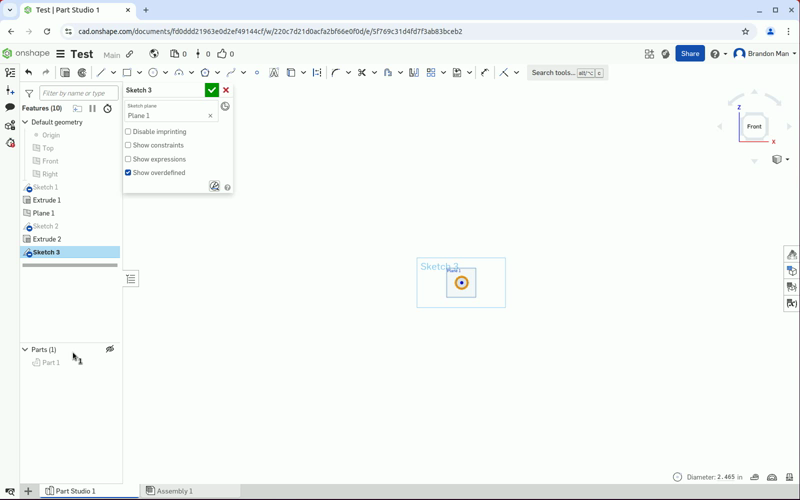
key(shift+y)
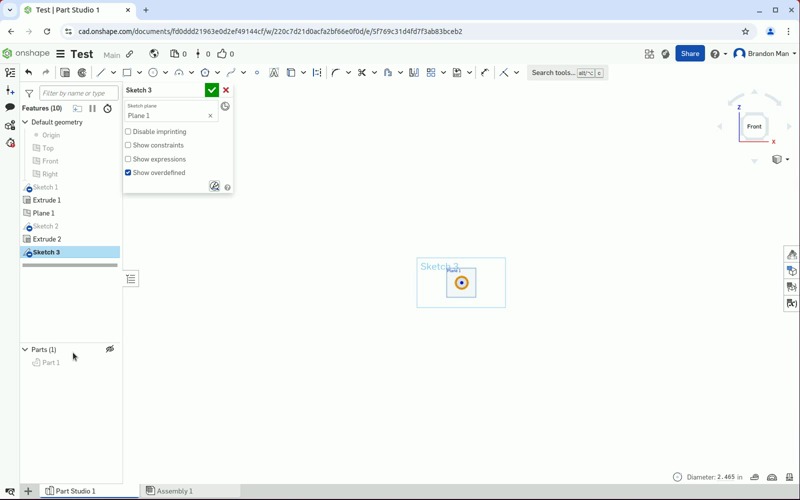
key(shift+e)
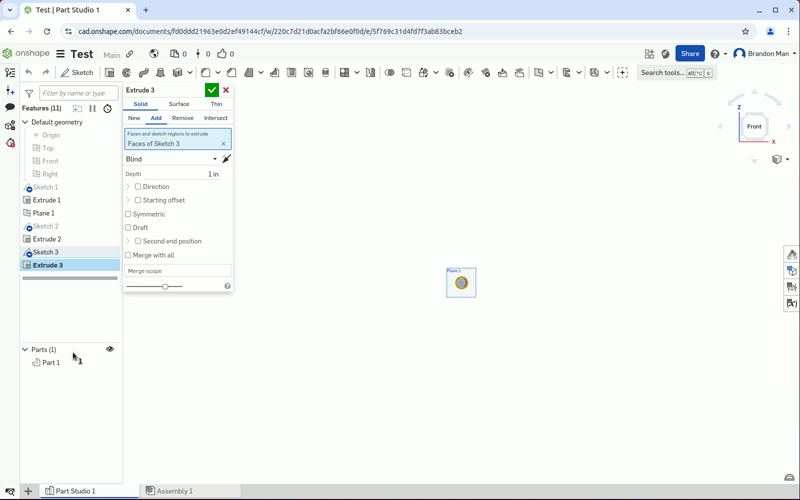
mouse_move(143, 106)
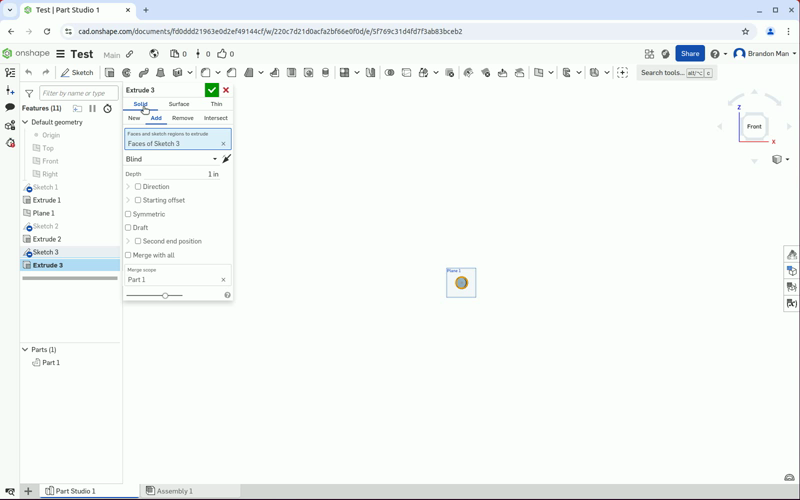
click(143, 106)
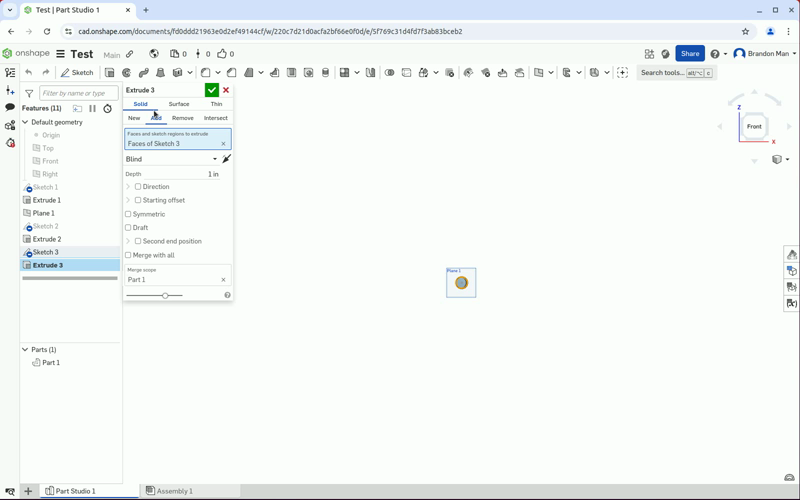
mouse_move(186, 120)
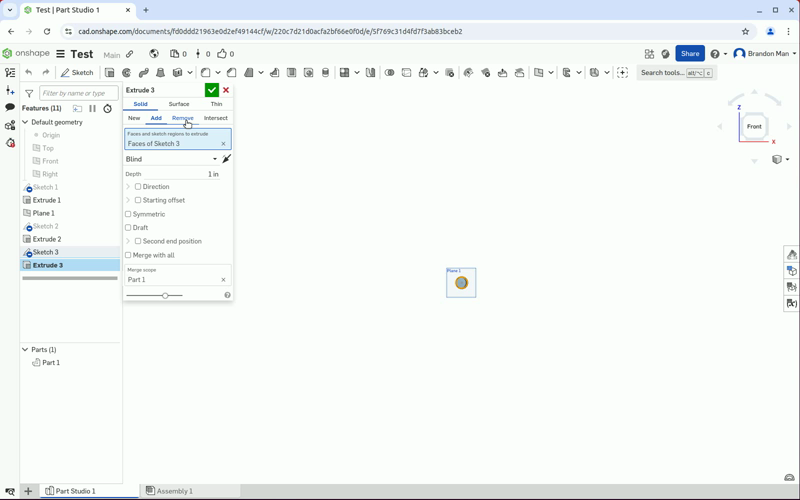
click(186, 120)
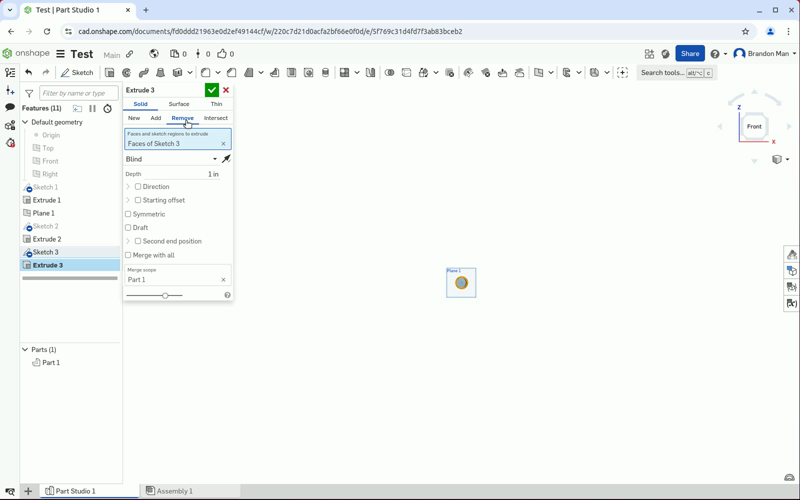
key(tab, 4)
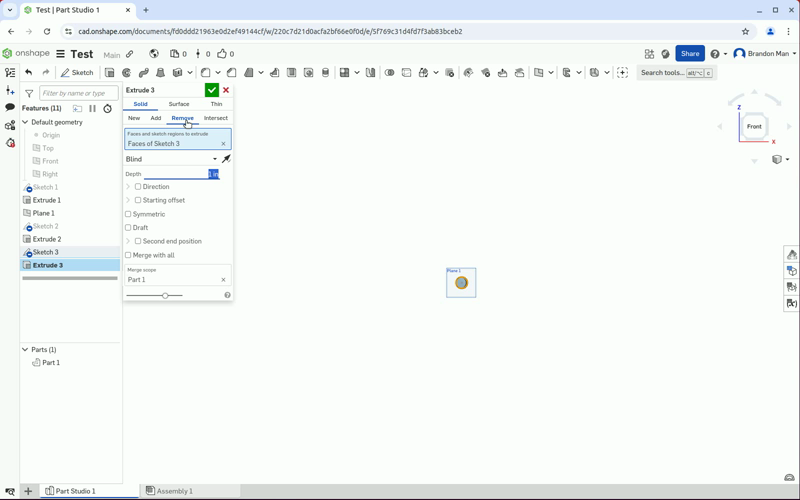
text(3.37)
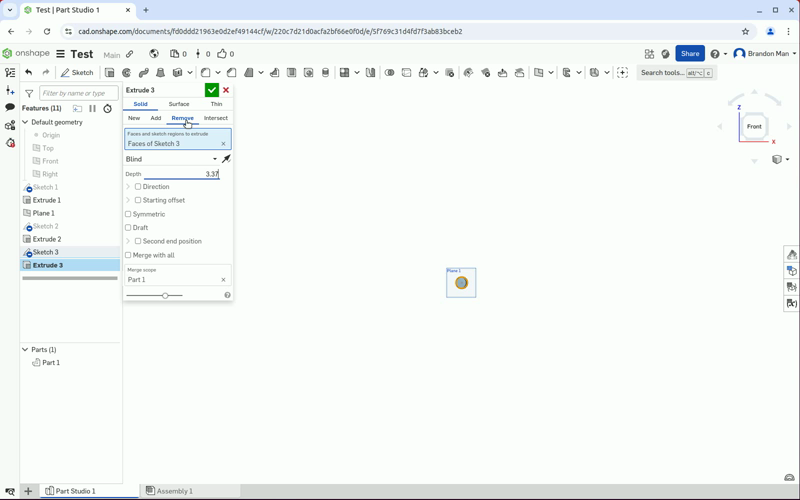
key(tab, 6)
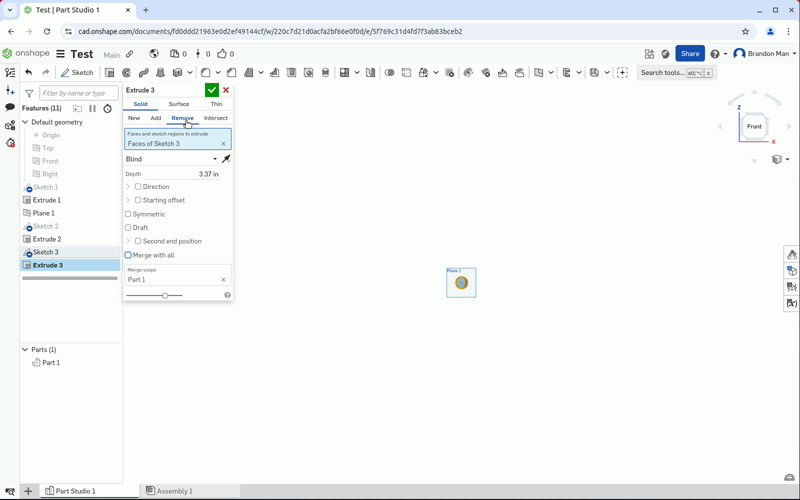
key(space)
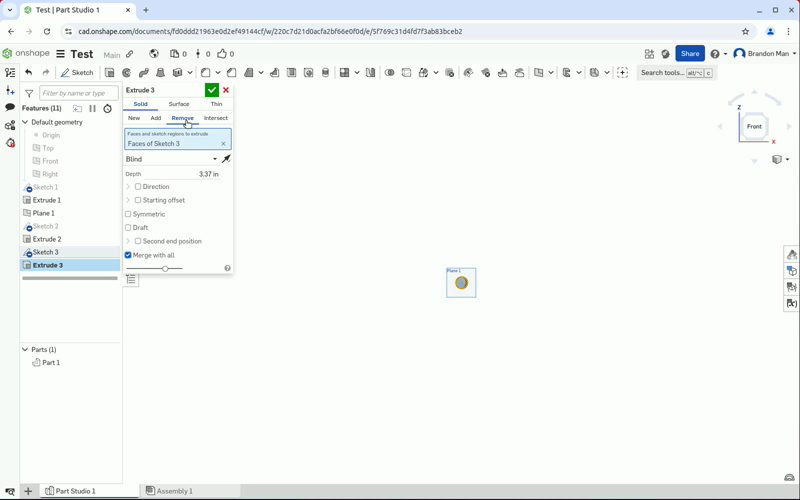
key(enter)
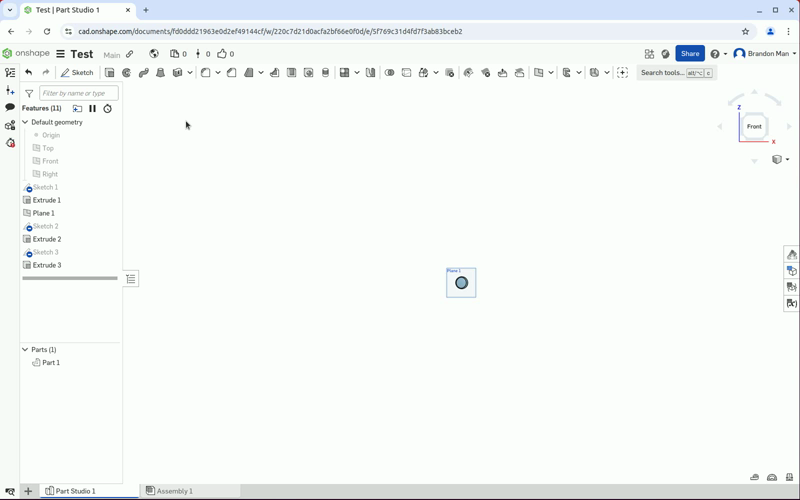
key(shift+h)
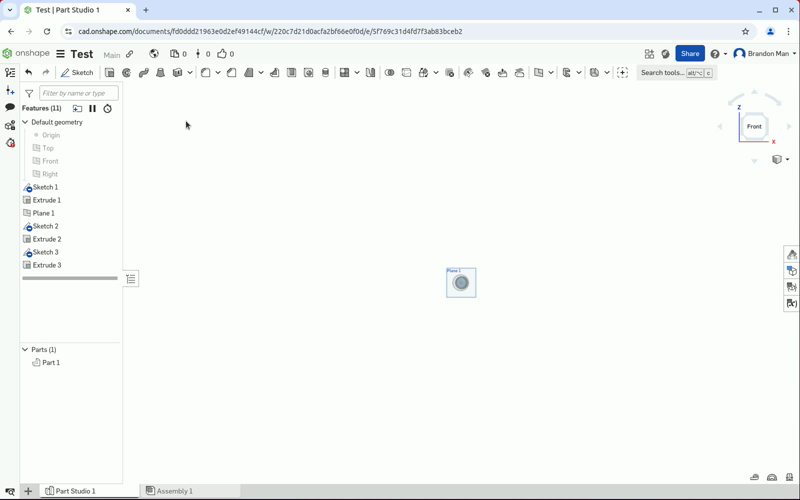
key(shift+h)
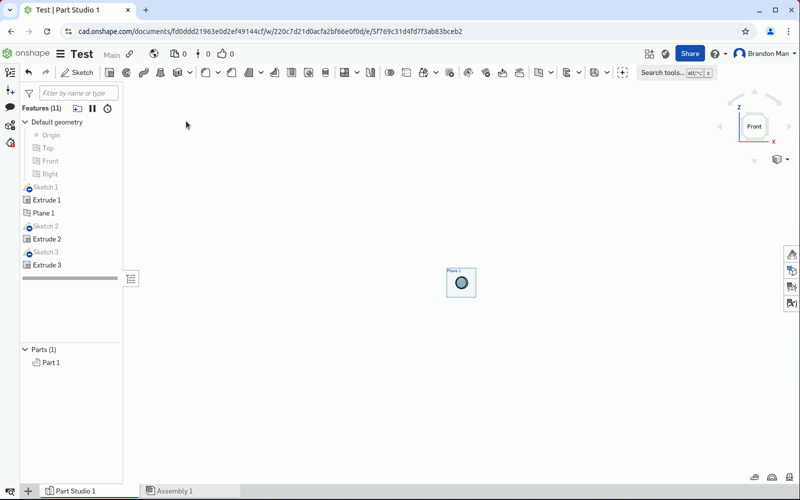
mouse_move(73, 189)
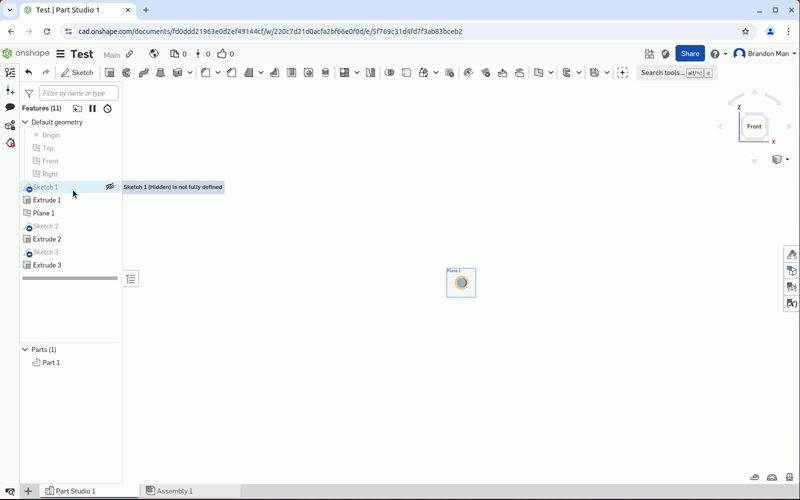
click(73, 189)
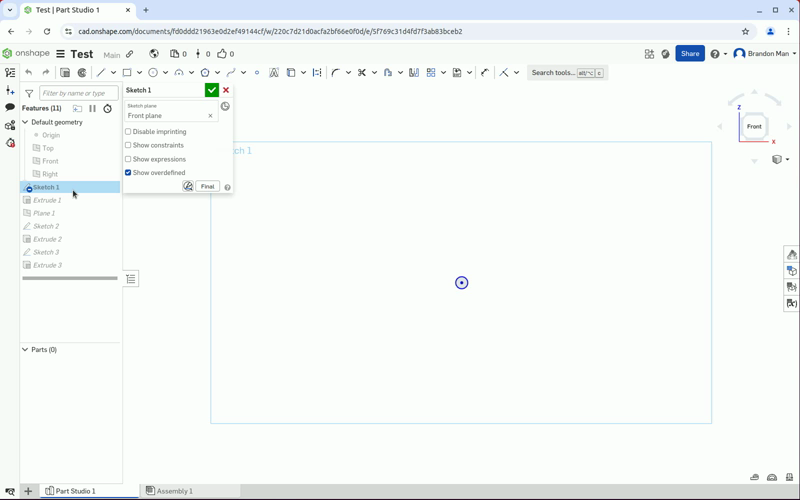
mouse_move(229, 92)
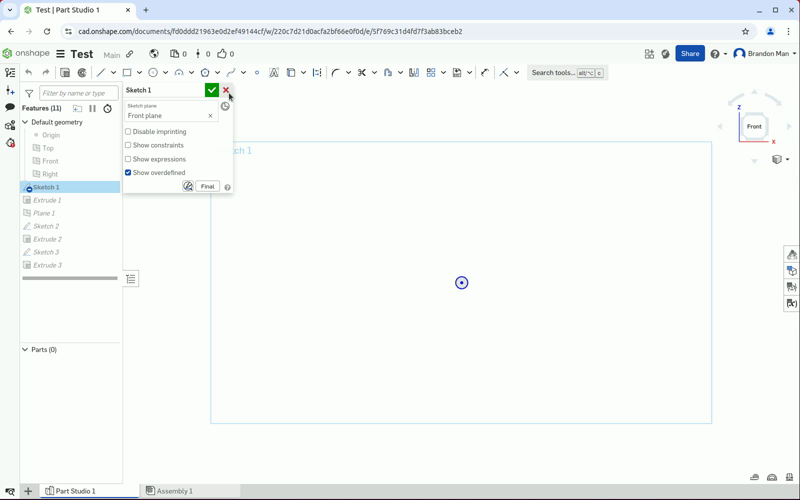
click(229, 92)
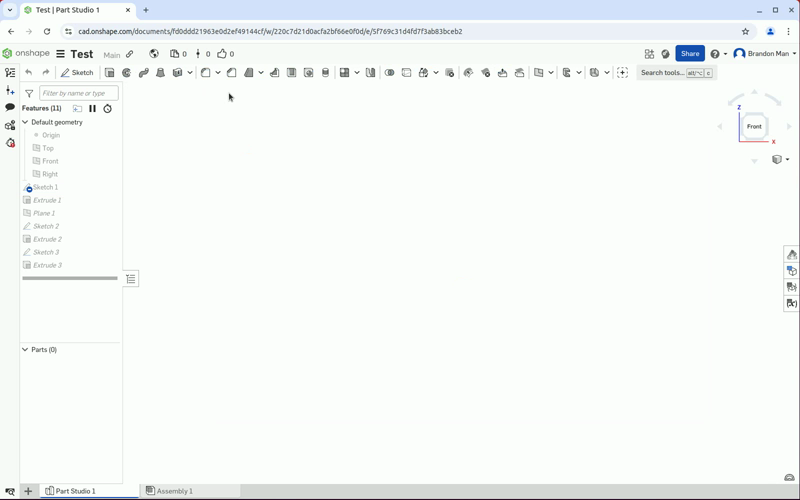
key(shift+s)
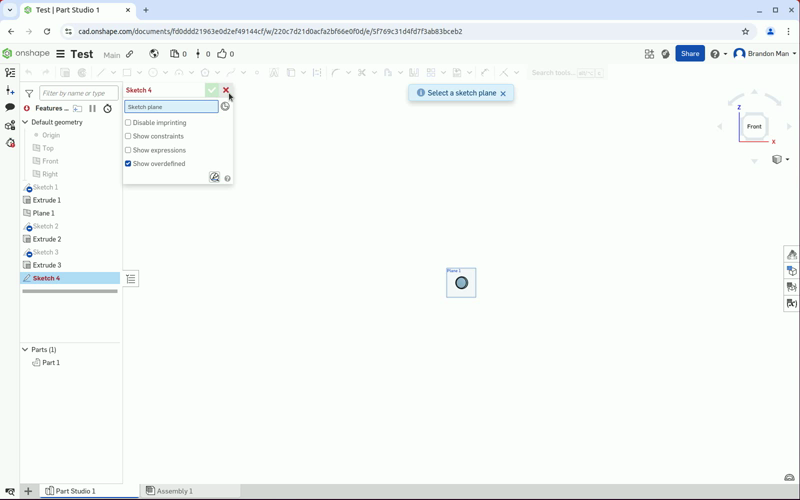
mouse_move(73, 215)
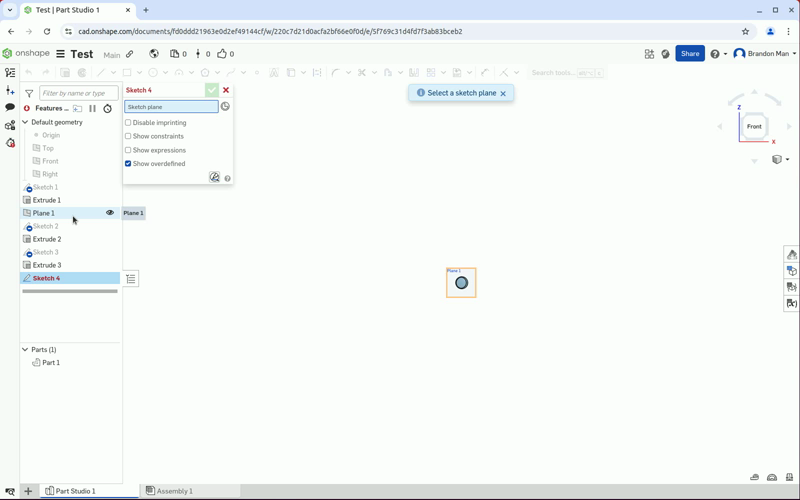
click(73, 215)
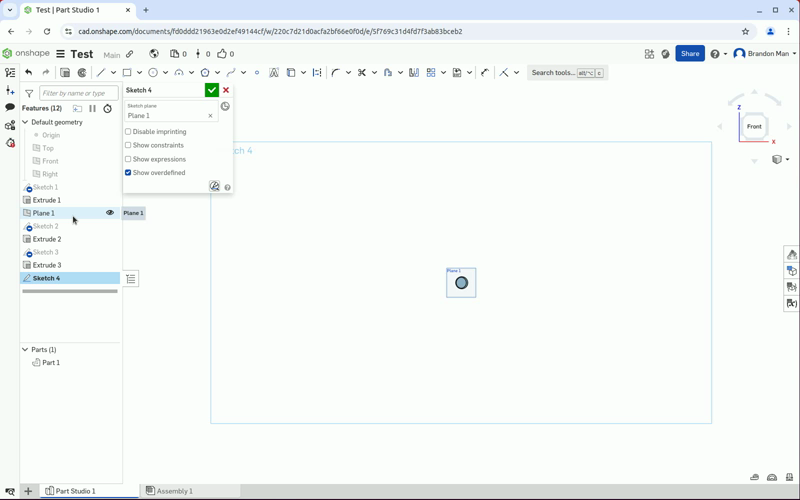
mouse_move(73, 352)
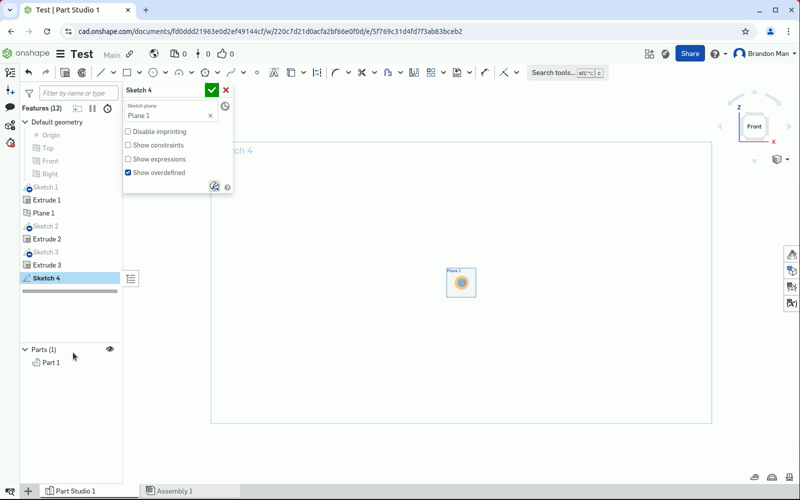
key(y)
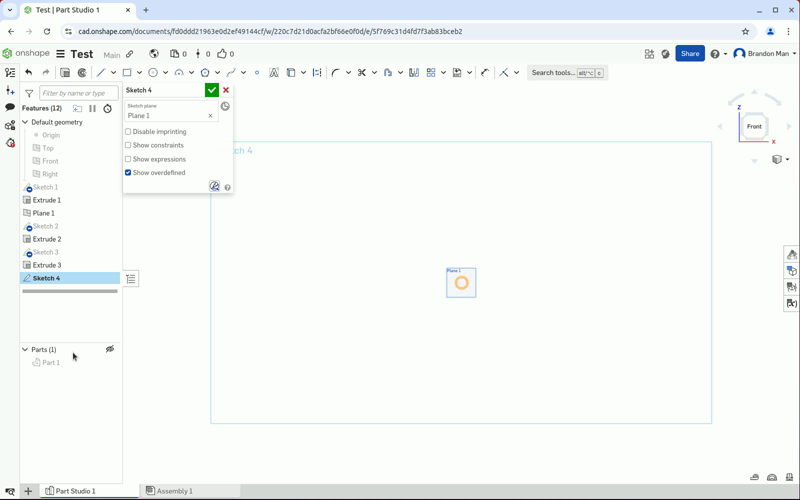
key(c)
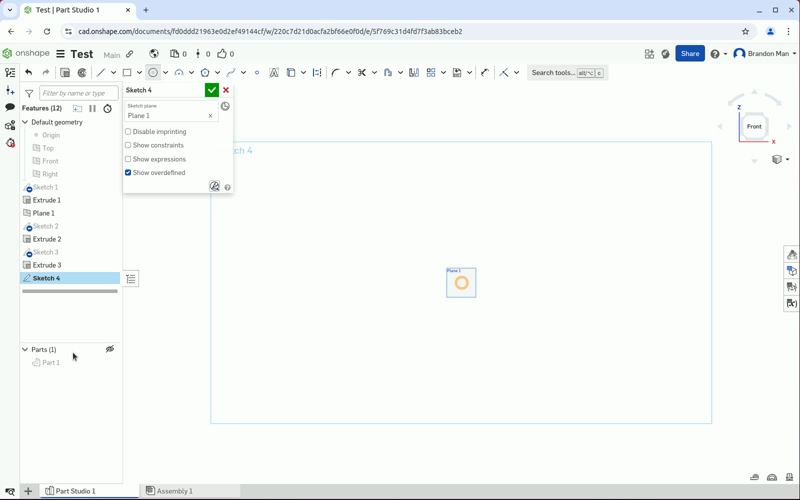
key_down(shift)
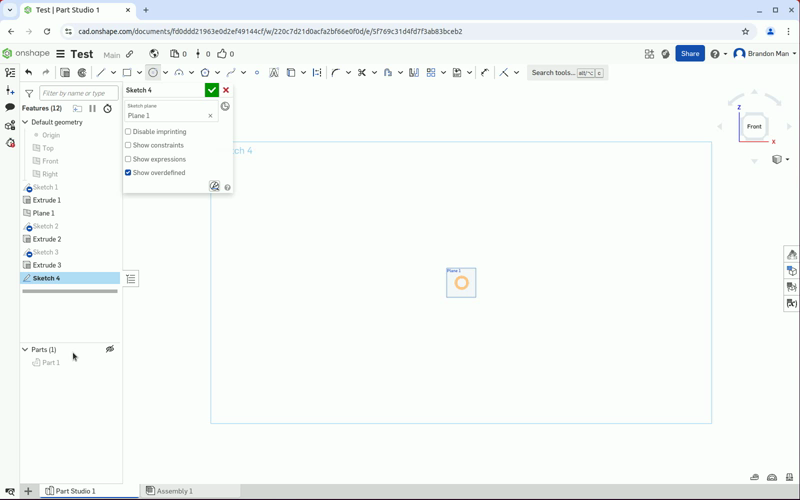
mouse_move(461, 282)
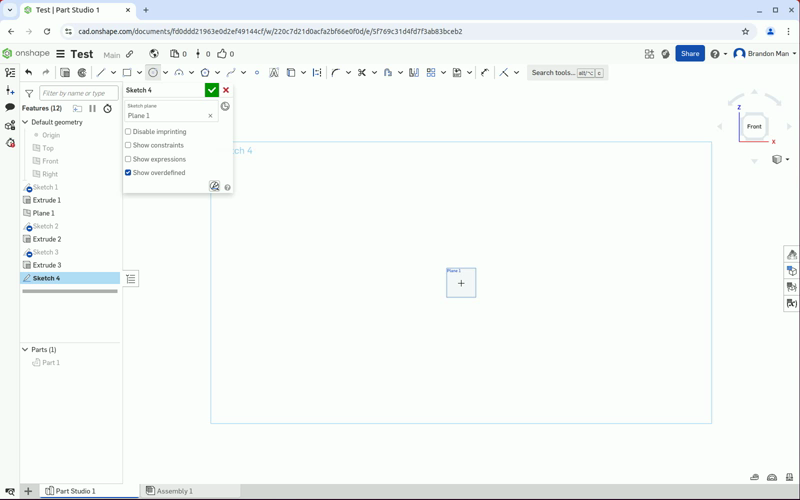
click(461, 282)
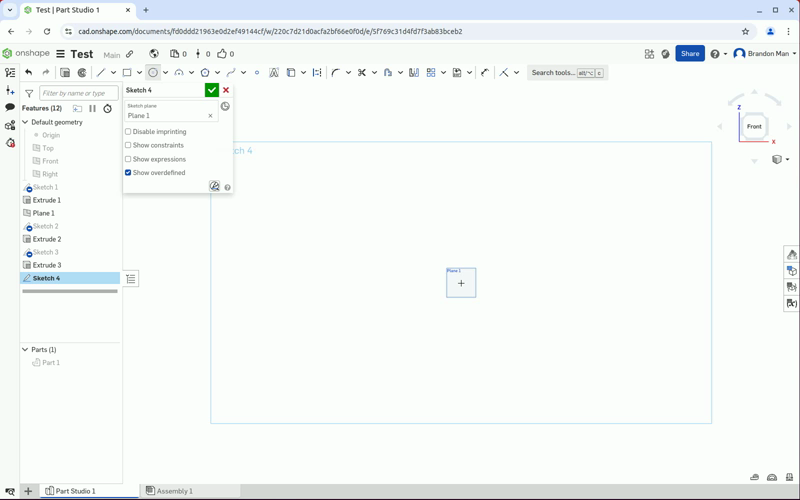
key_up(shift)
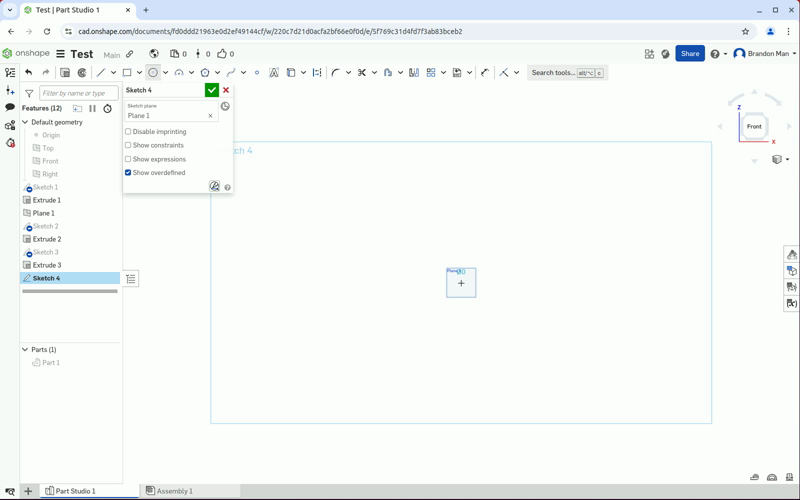
mouse_move(468, 282)
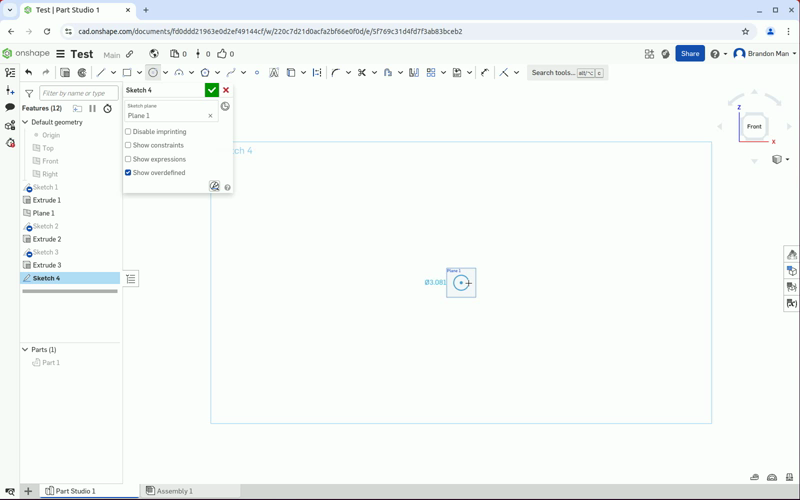
click(468, 282)
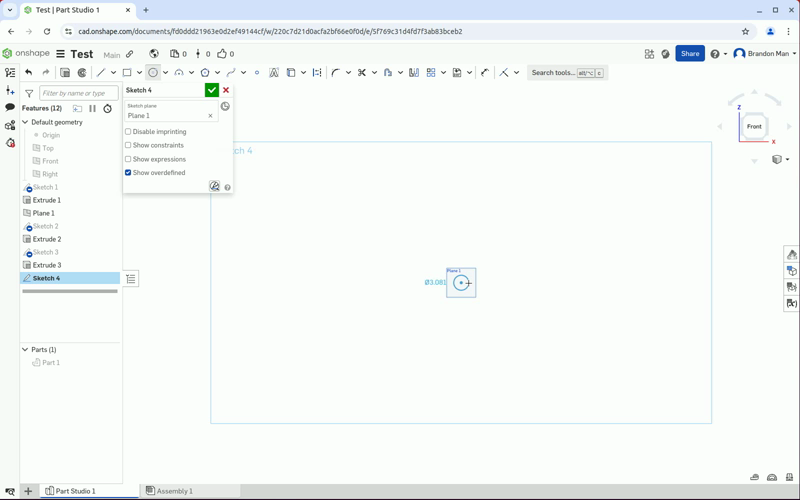
key(esc)
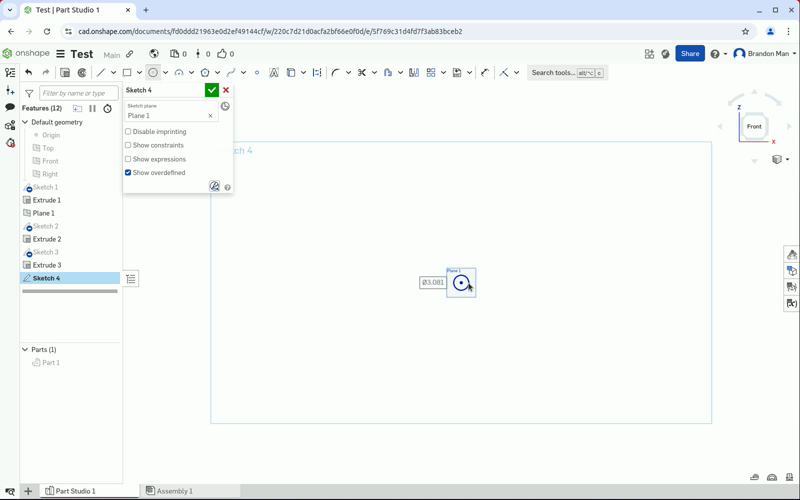
key(c)
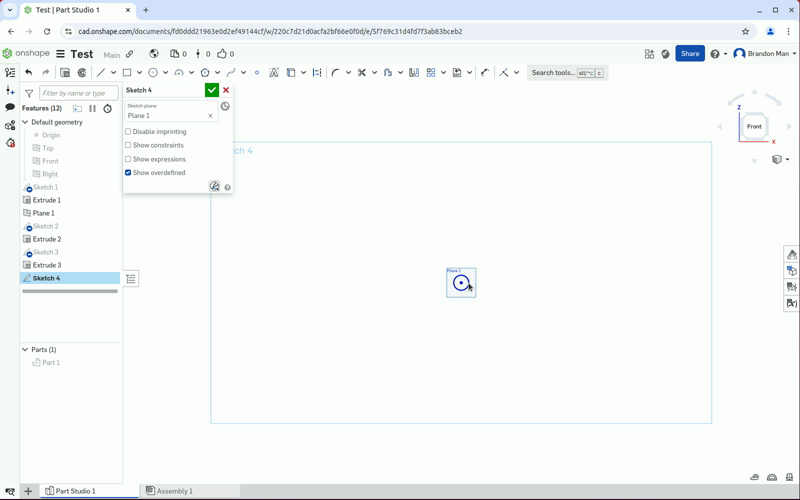
key_down(shift)
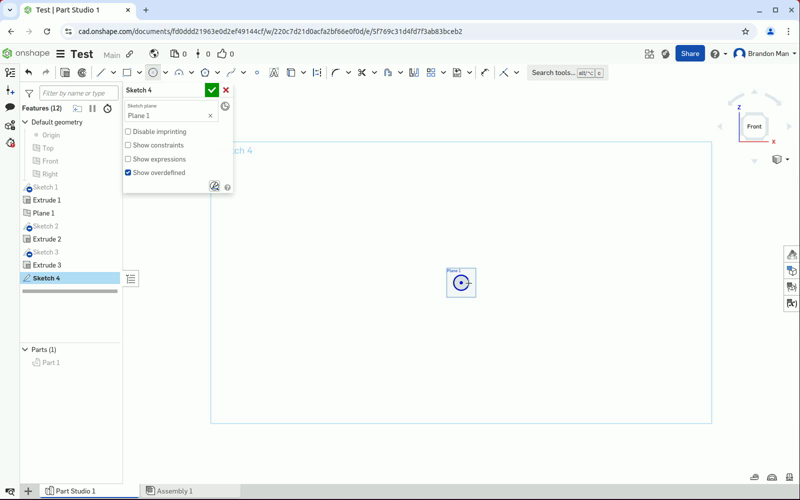
mouse_move(461, 282)
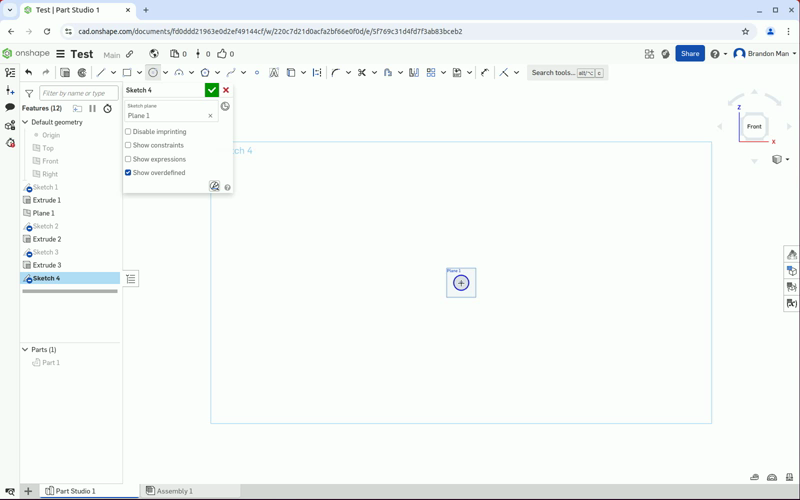
click(461, 282)
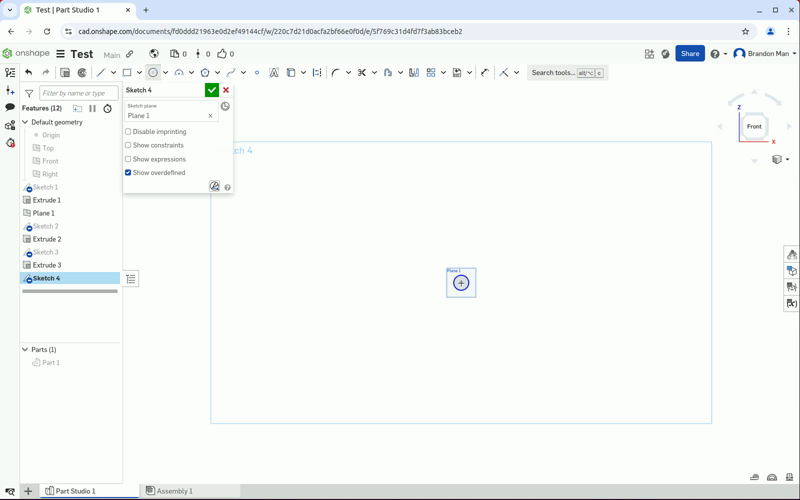
key_up(shift)
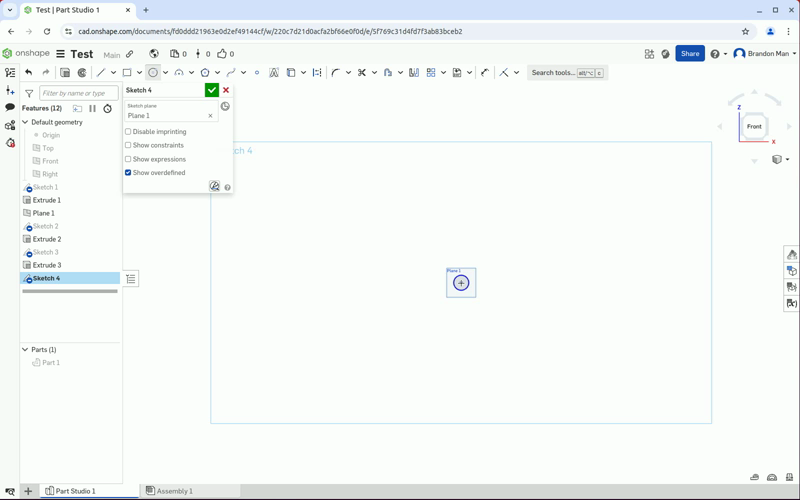
mouse_move(466, 282)
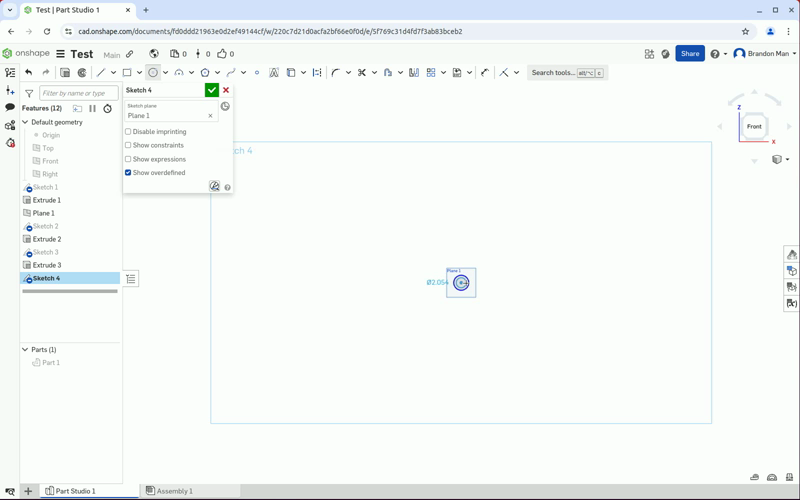
scroll(6)
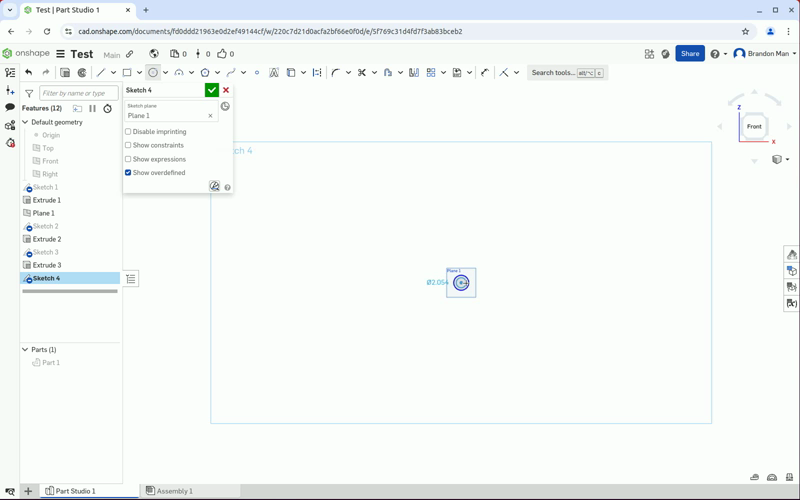
scroll(6)
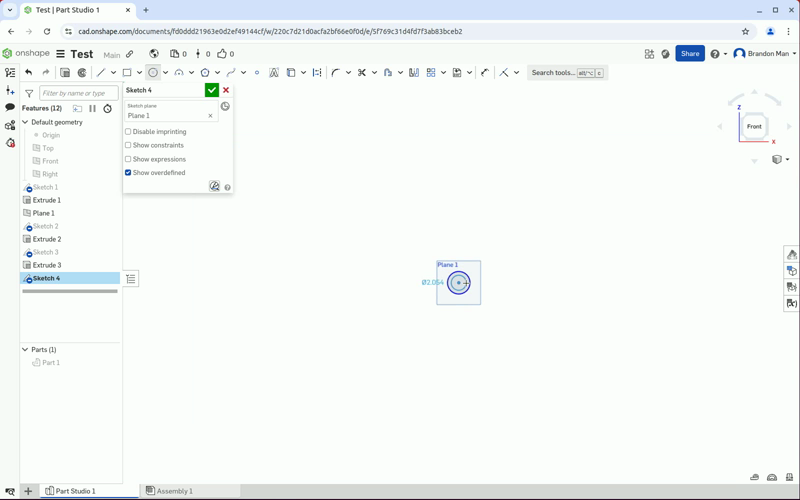
scroll(6)
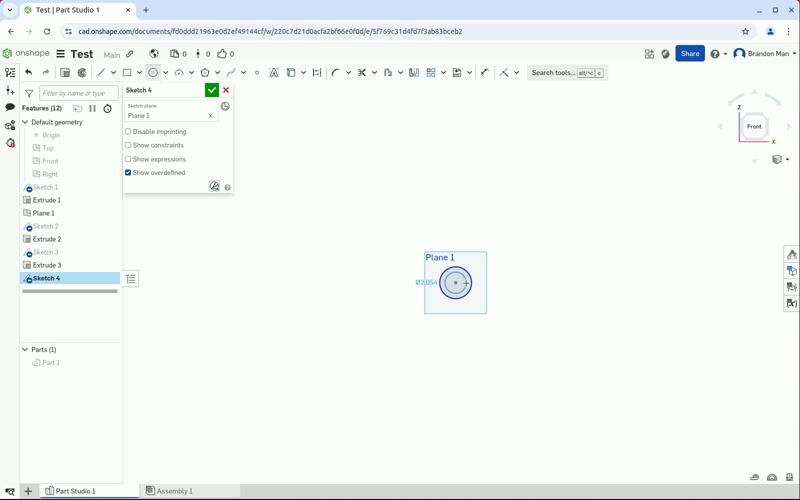
scroll(6)
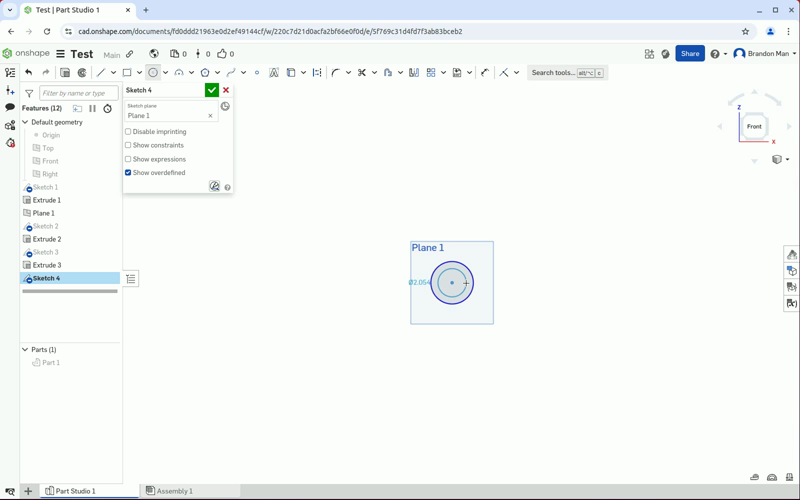
scroll(6)
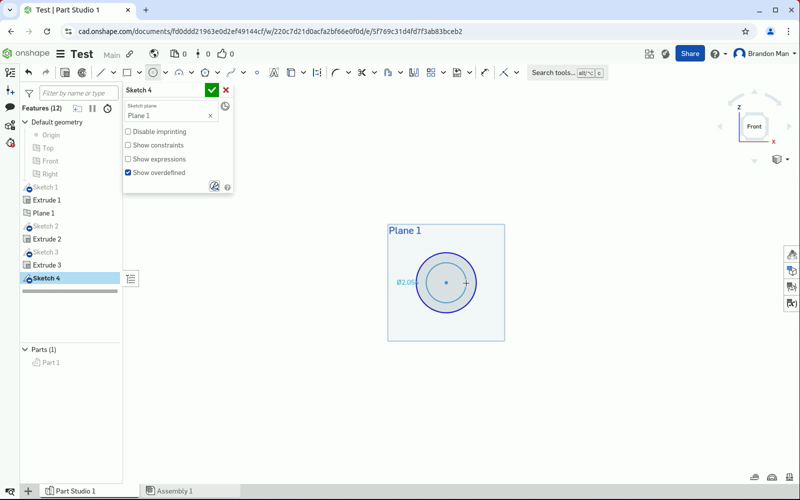
scroll(6)
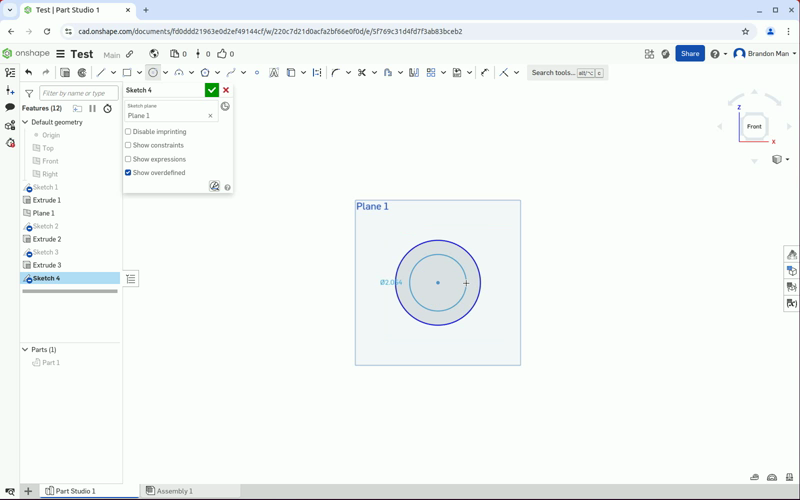
scroll(6)
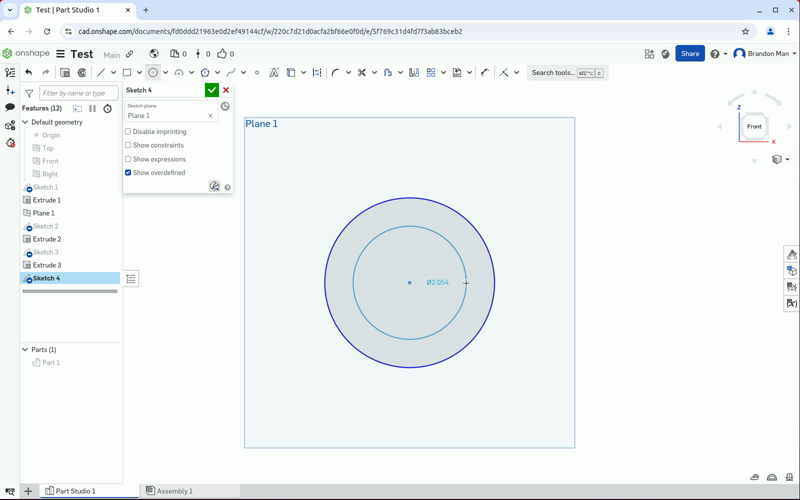
click(466, 282)
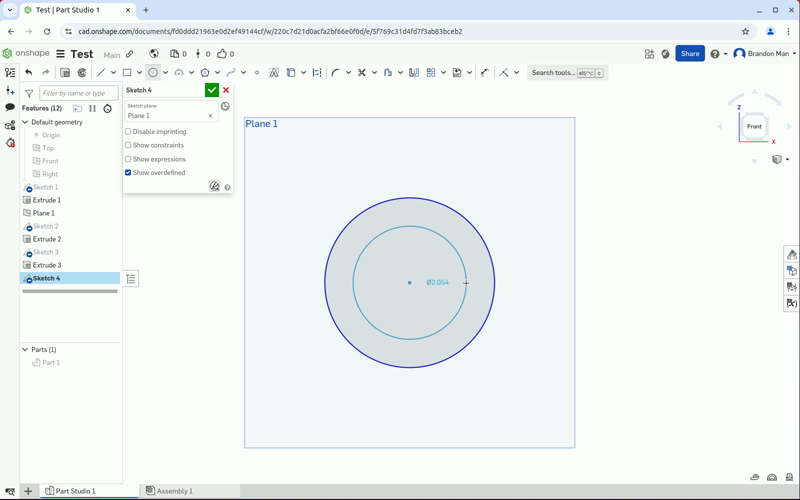
scroll(-6)
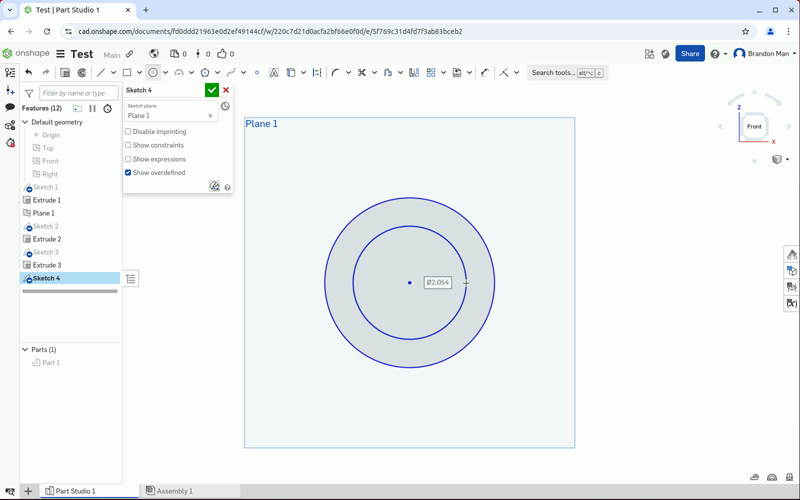
scroll(-6)
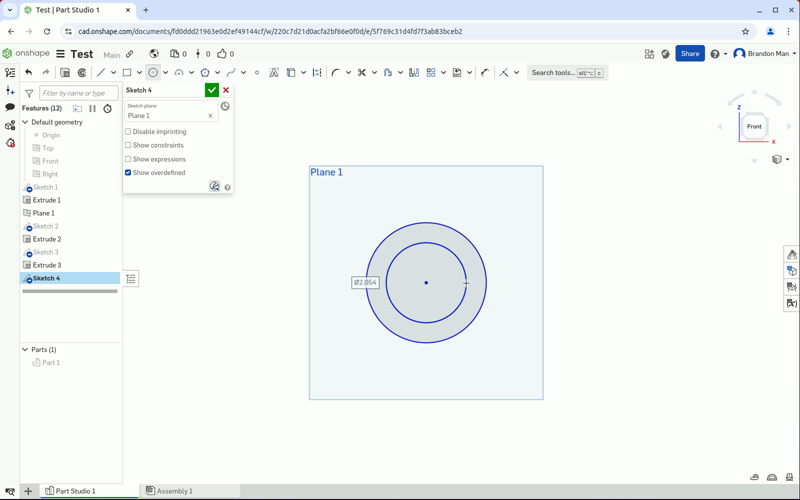
scroll(-6)
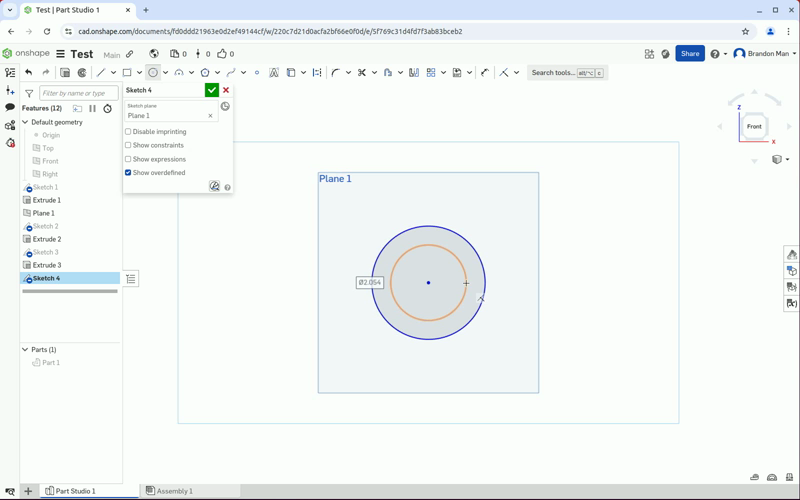
scroll(-6)
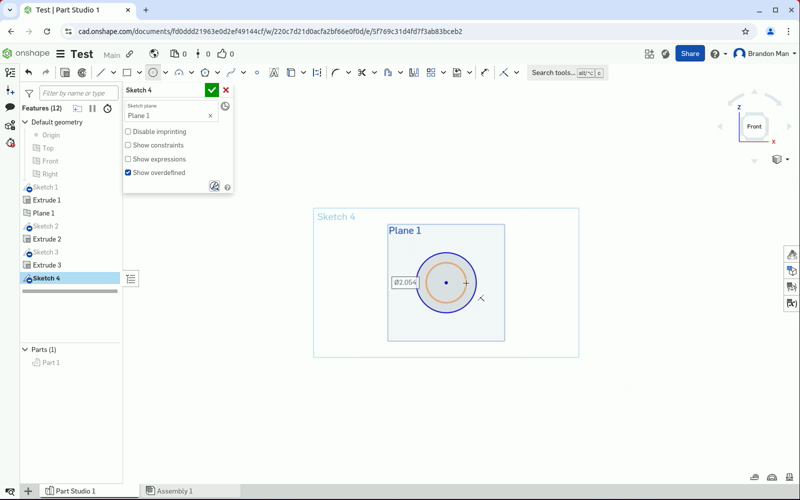
scroll(-6)
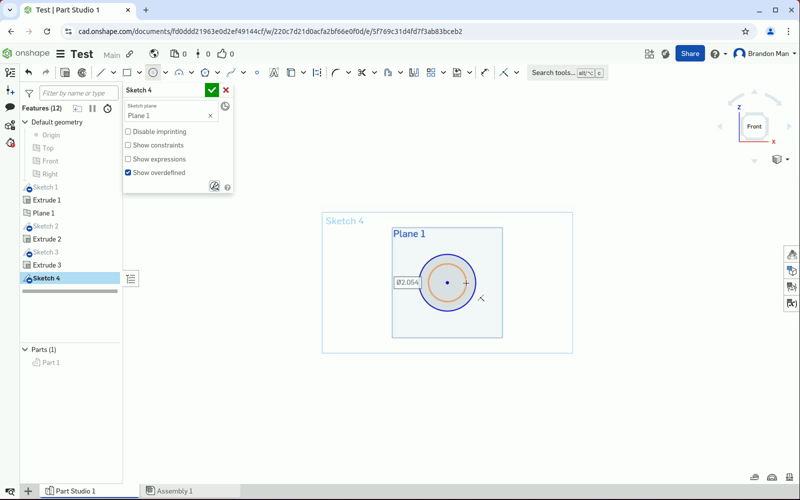
scroll(-6)
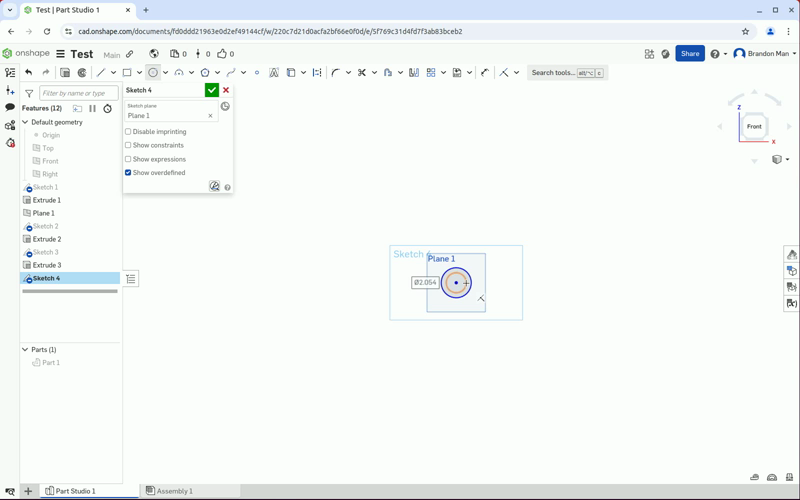
scroll(-6)
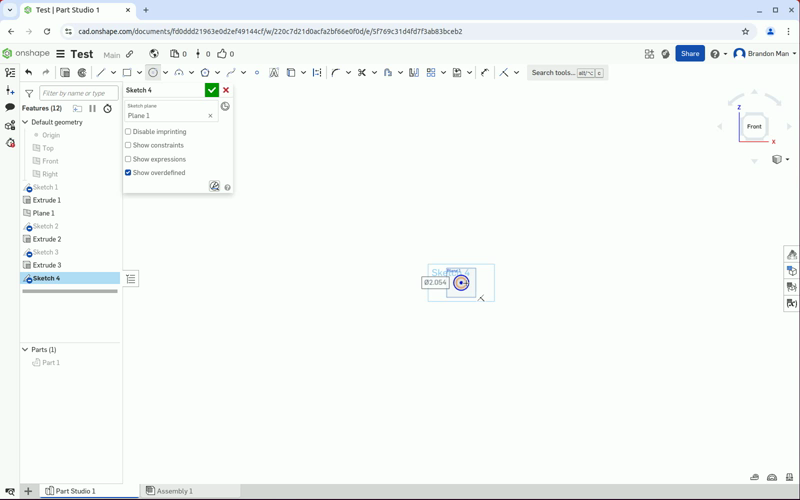
key(esc)
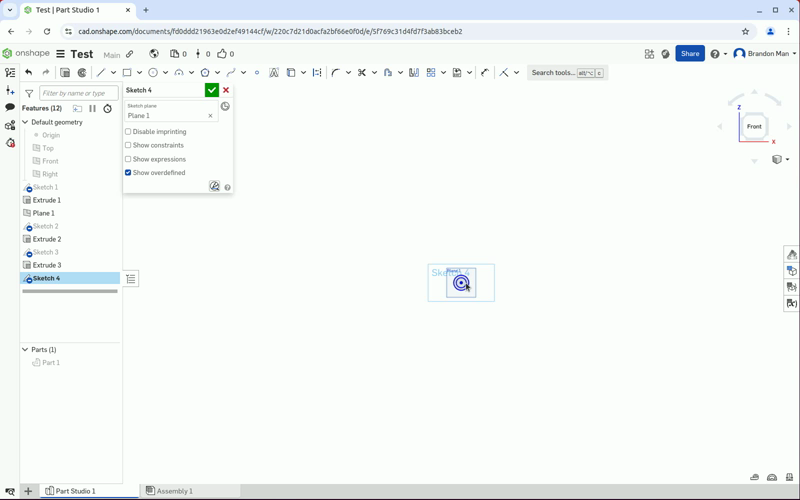
mouse_move(456, 278)
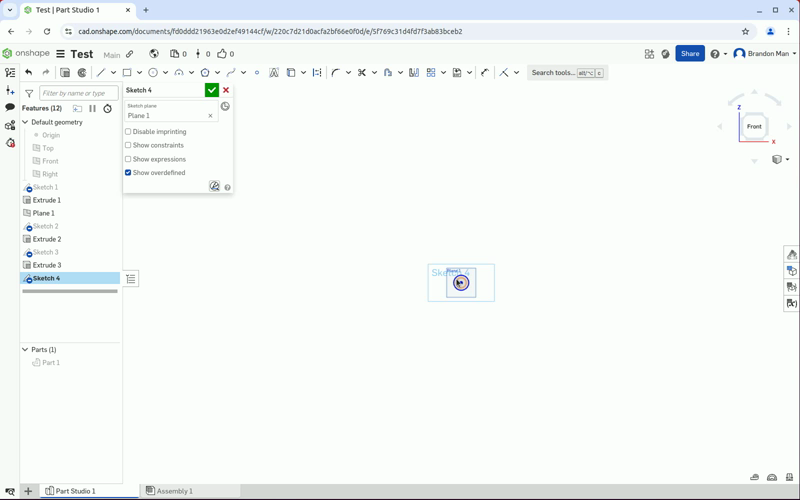
scroll(6)
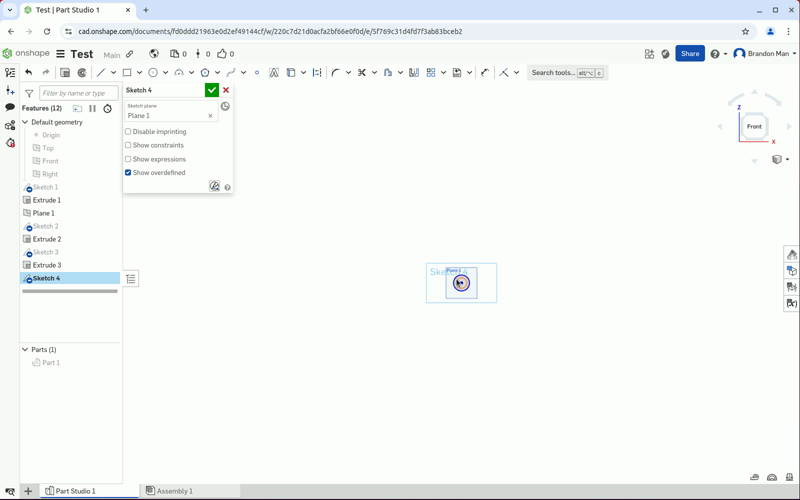
scroll(6)
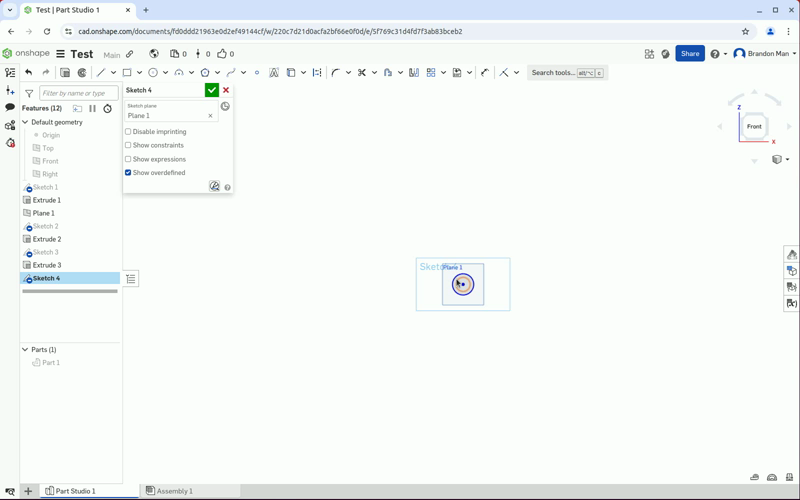
scroll(6)
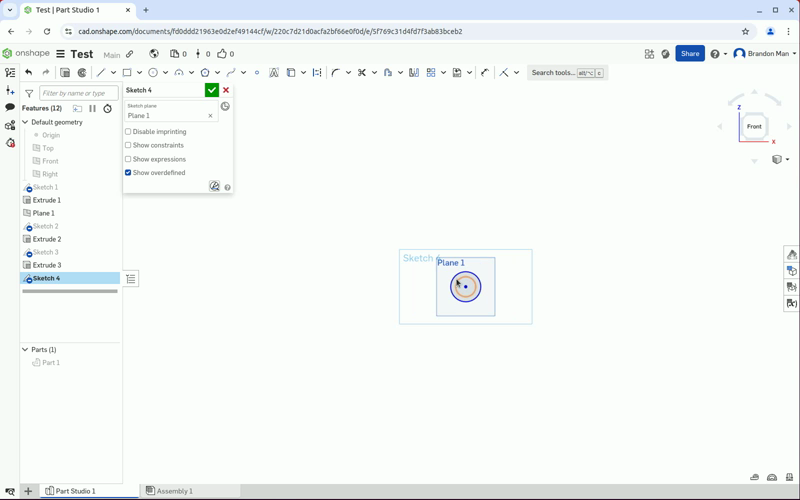
scroll(6)
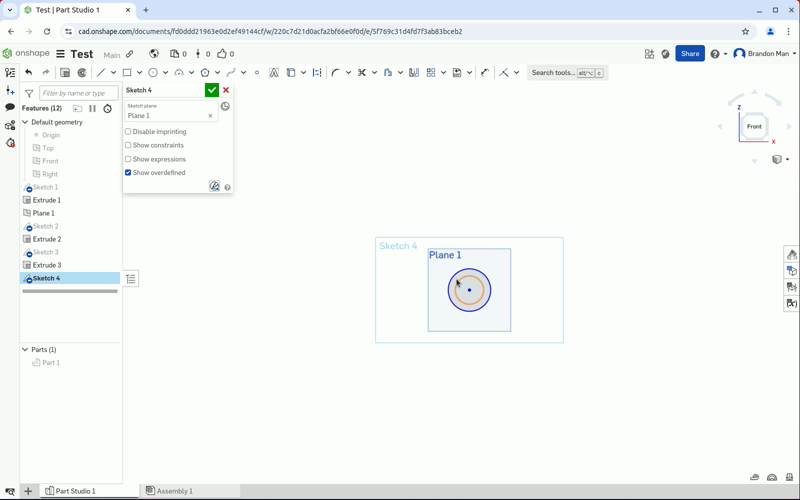
scroll(6)
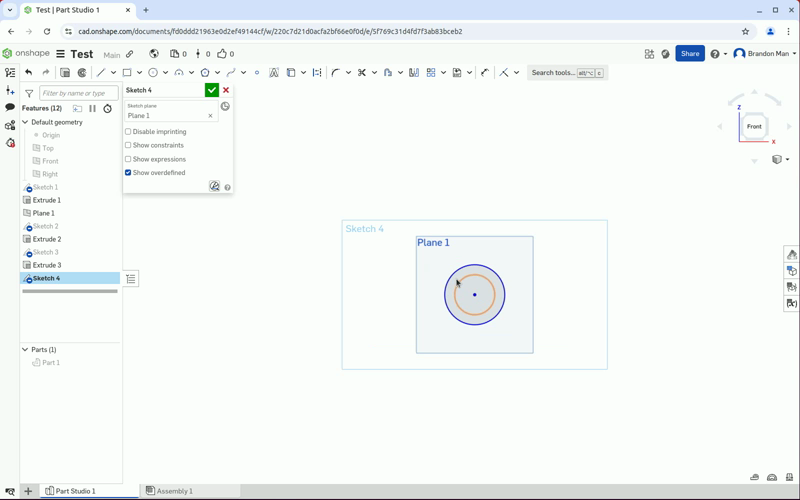
scroll(6)
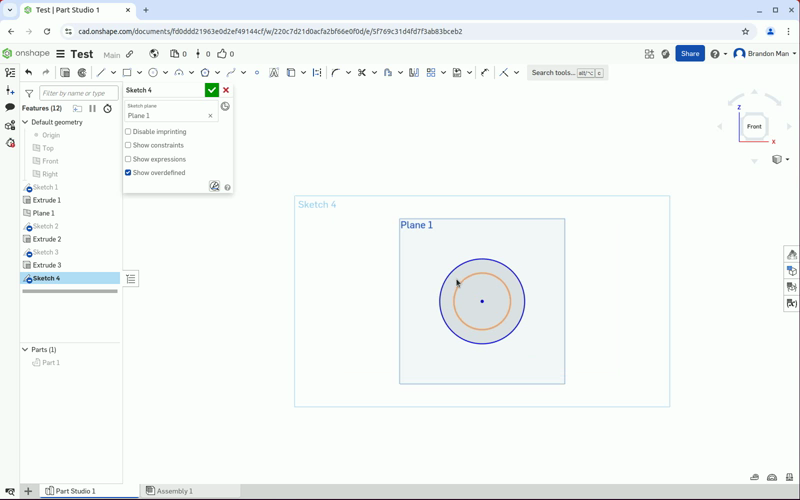
scroll(6)
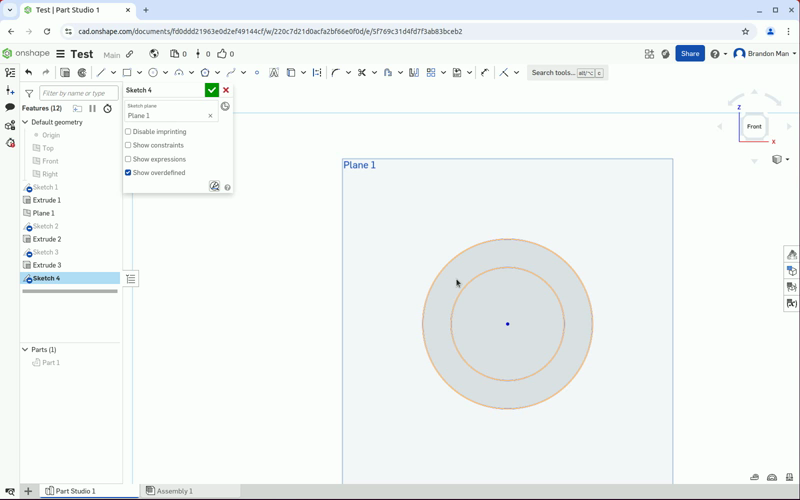
click(456, 278)
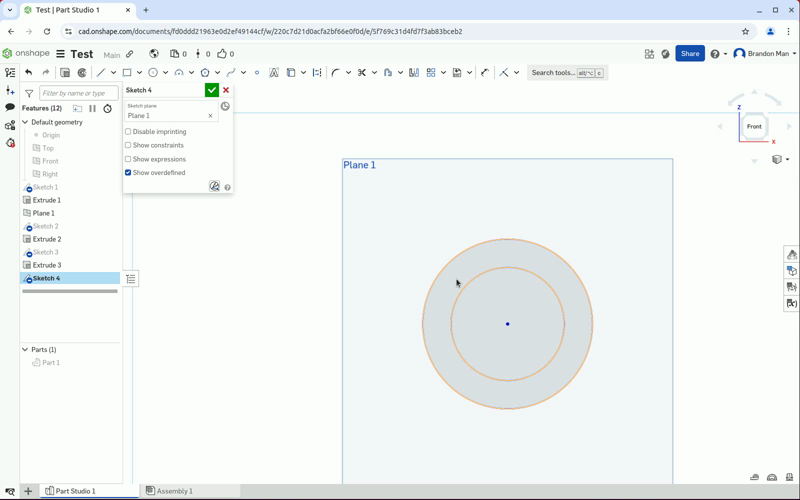
scroll(-6)
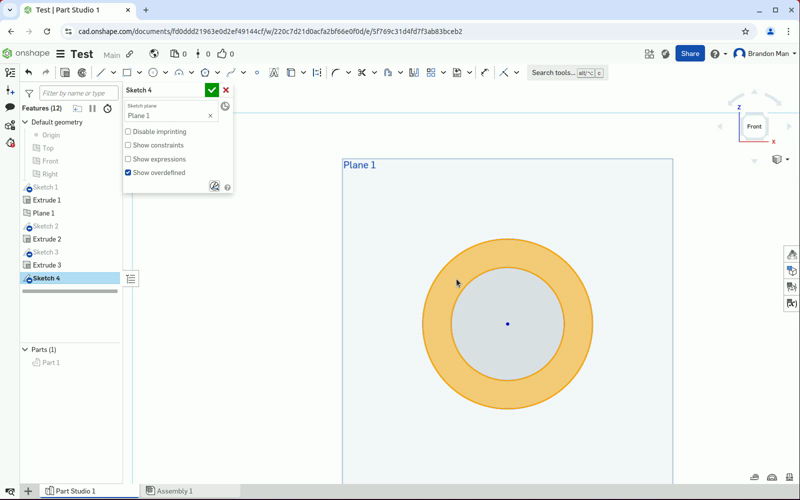
scroll(-6)
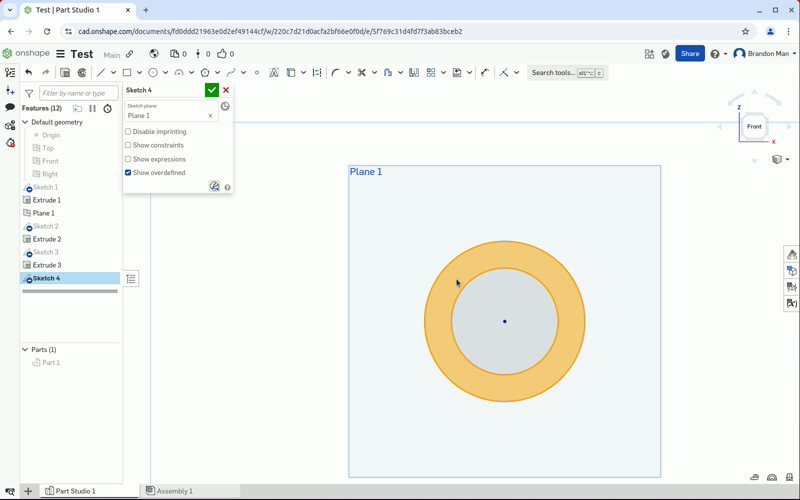
scroll(-6)
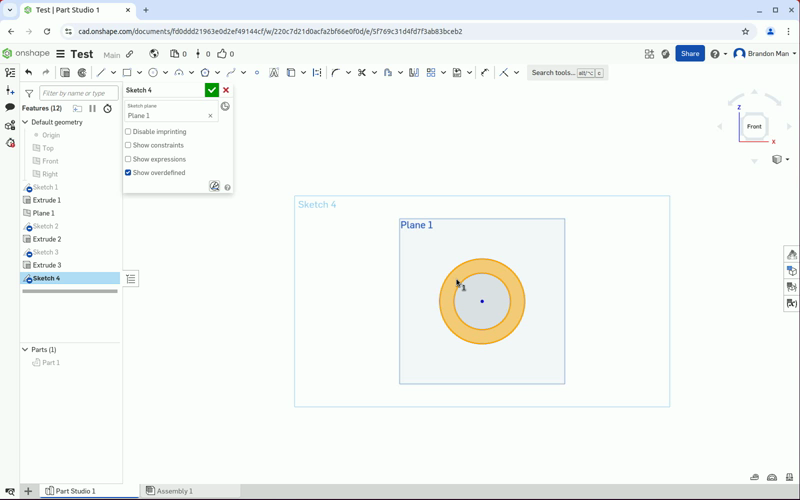
scroll(-6)
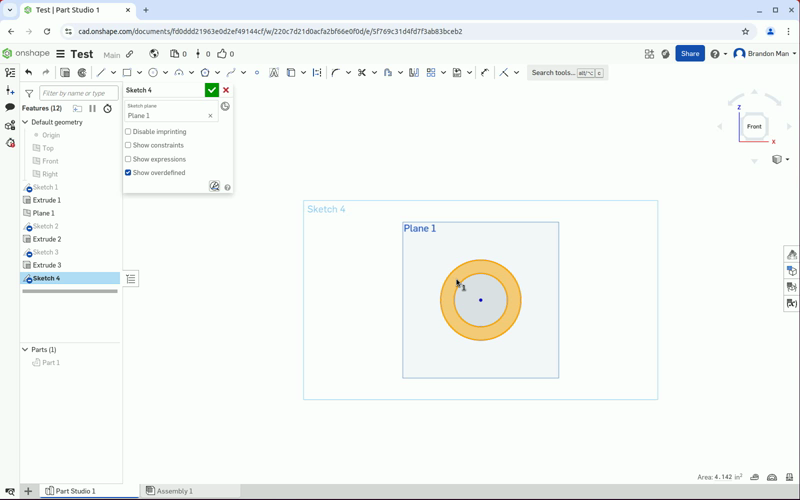
scroll(-6)
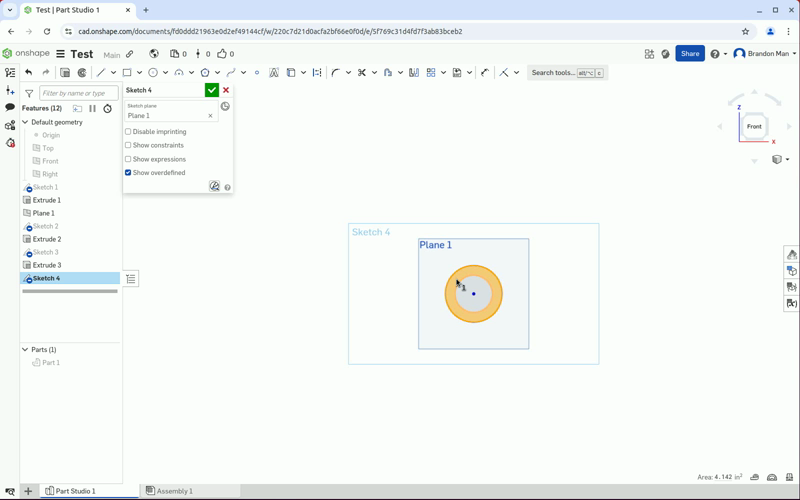
scroll(-6)
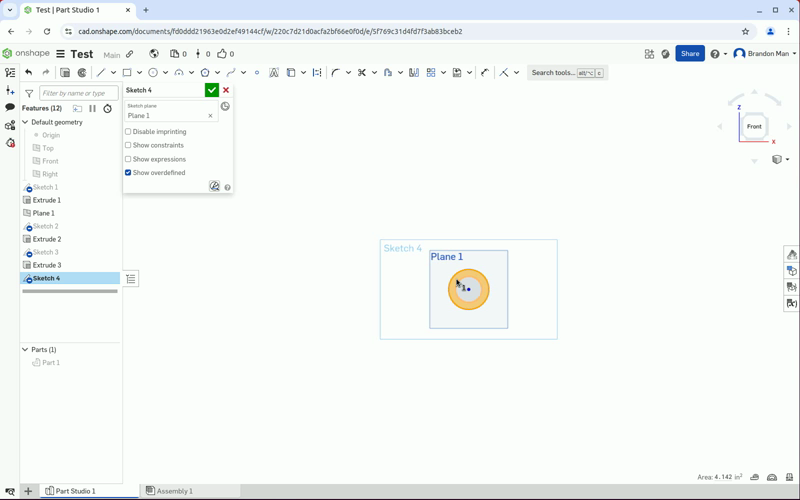
scroll(-6)
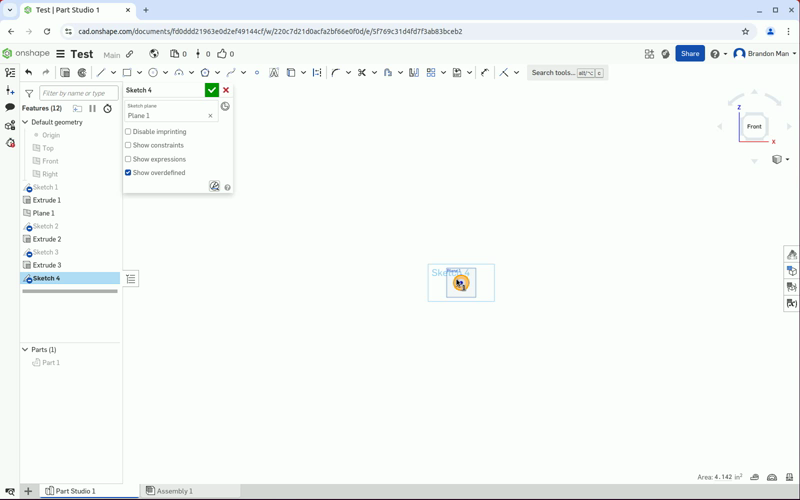
mouse_move(73, 352)
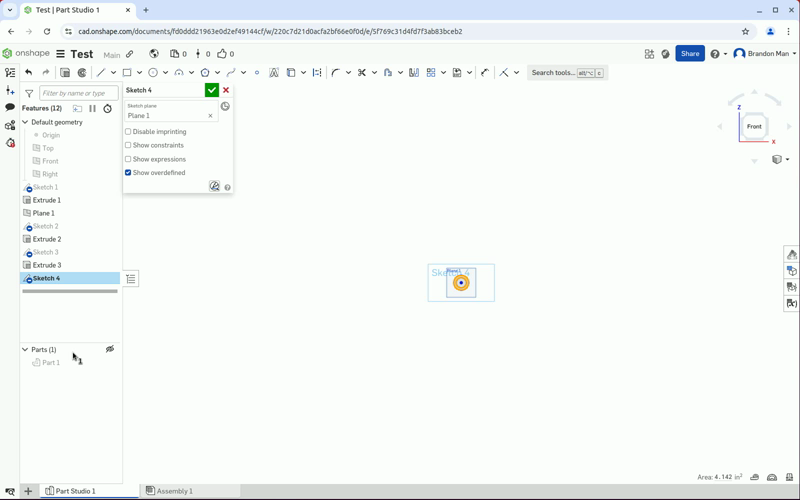
key(shift+y)
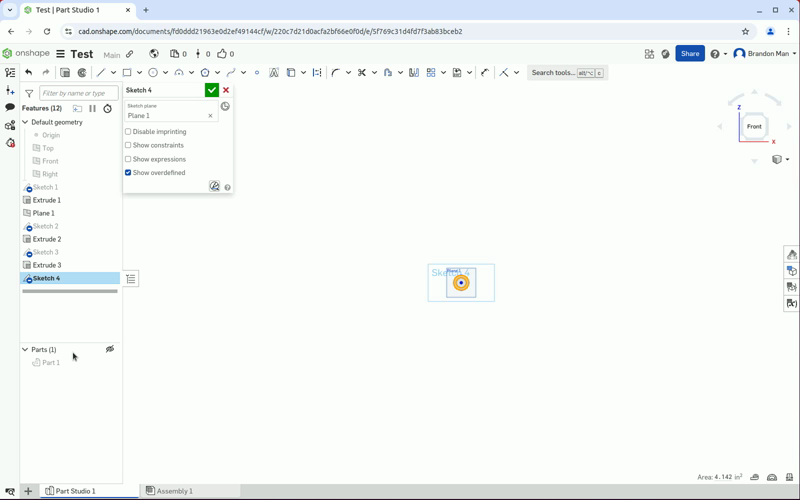
key(shift+e)
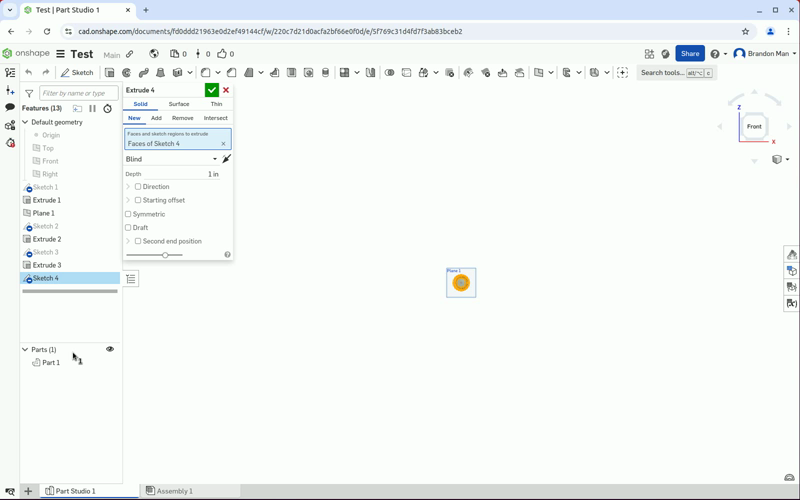
mouse_move(143, 106)
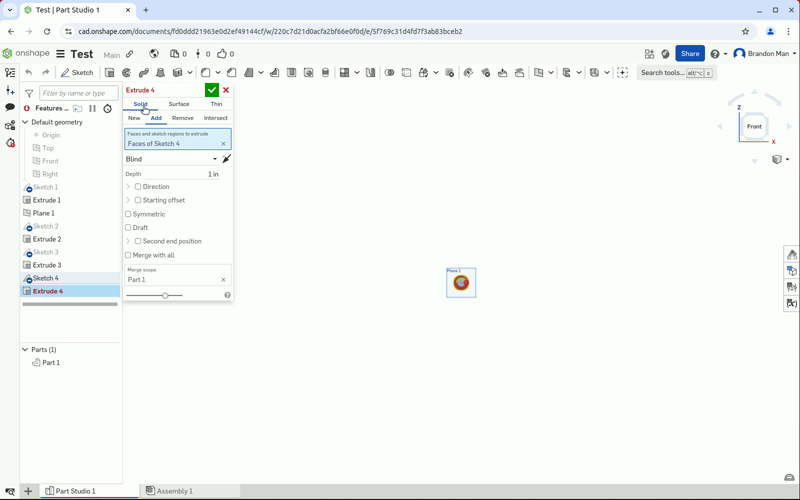
click(143, 106)
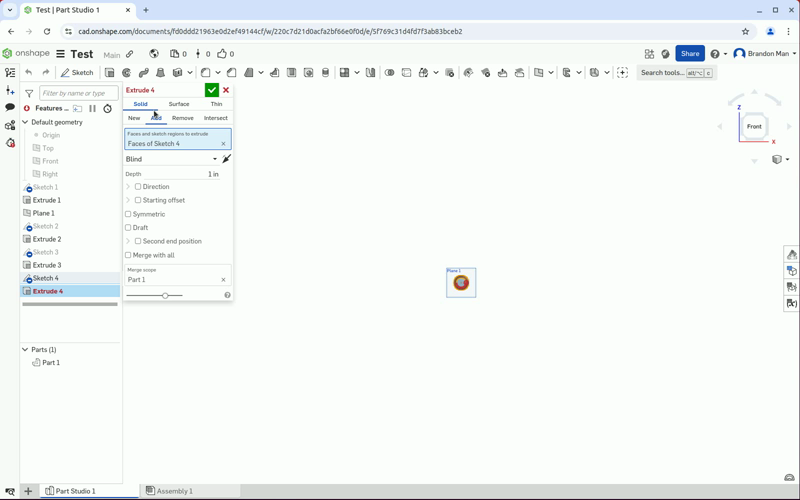
mouse_move(186, 120)
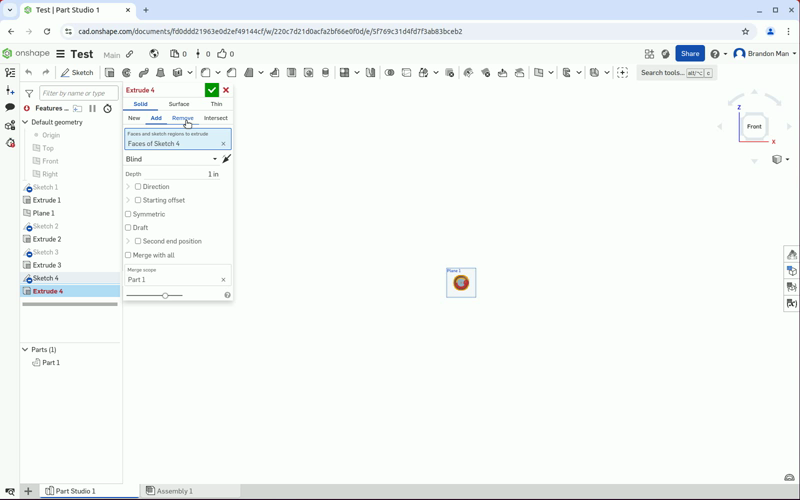
click(186, 120)
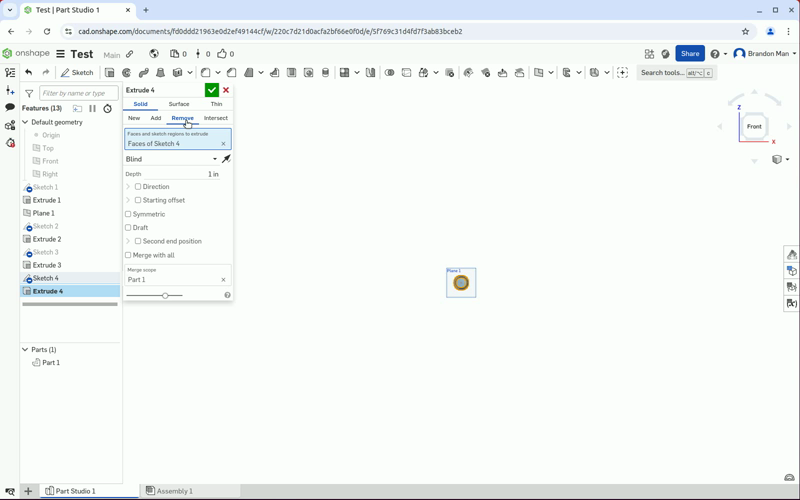
key(tab, 4)
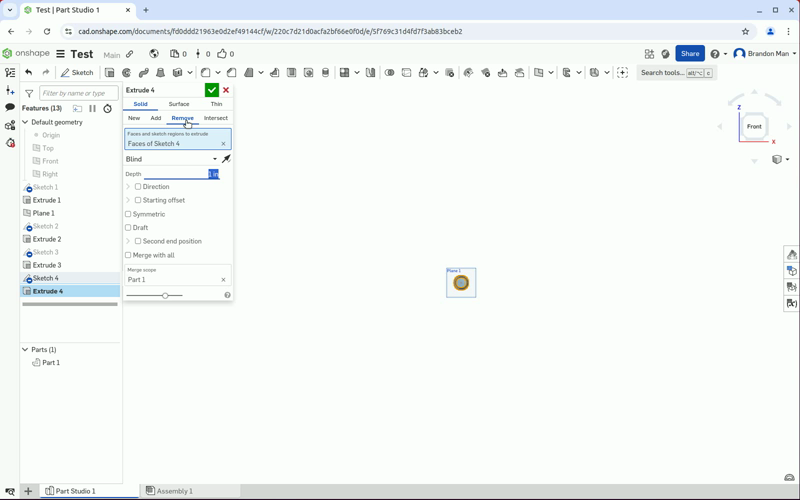
text(0.963)
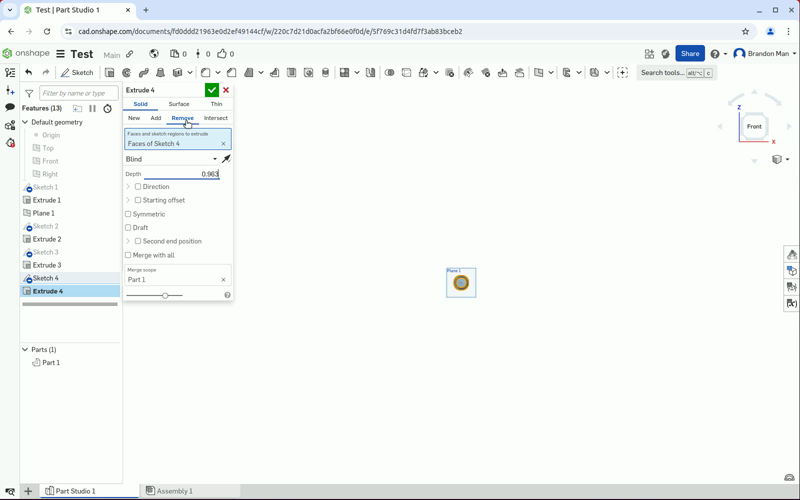
key(tab, 6)
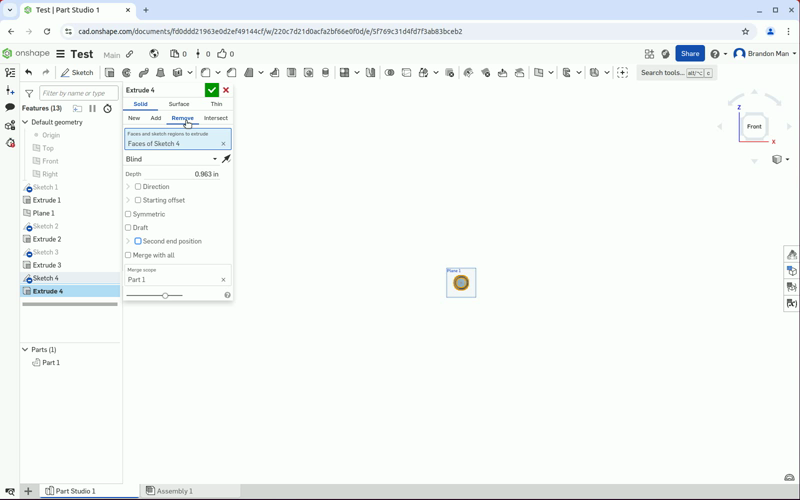
key(space)
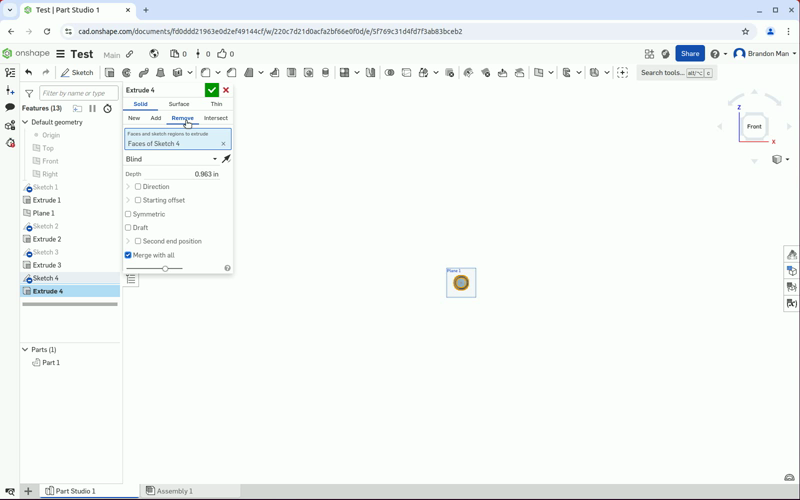
key(enter)
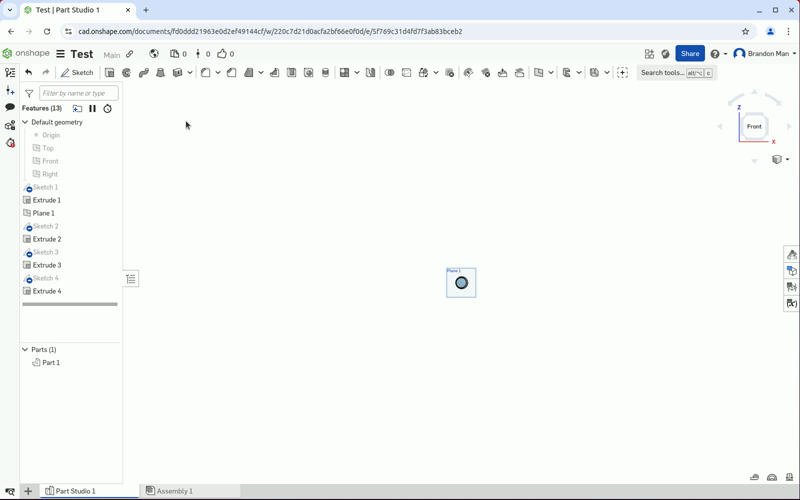
key(shift+h)
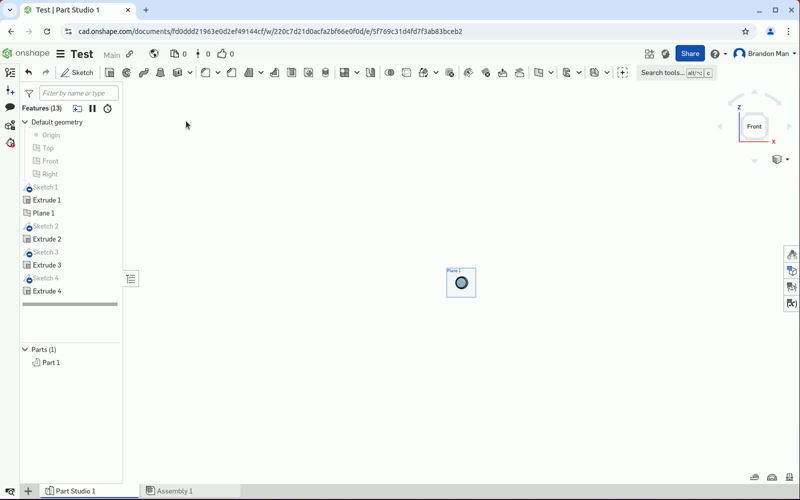
key(shift+h)
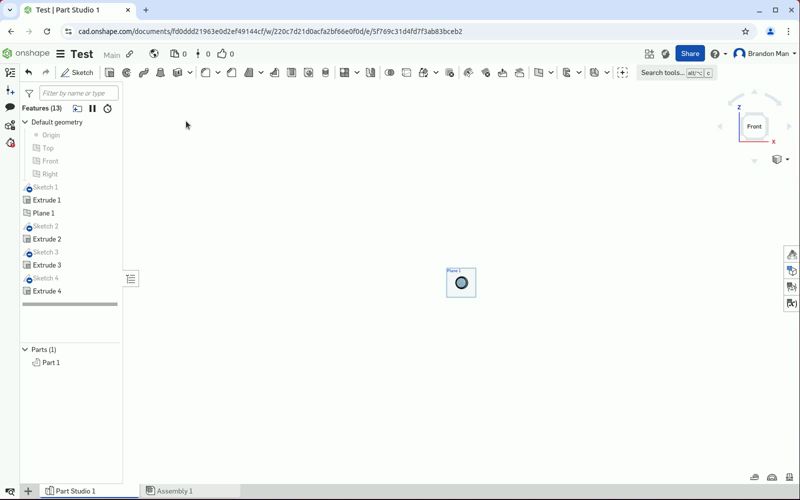
mouse_move(73, 189)
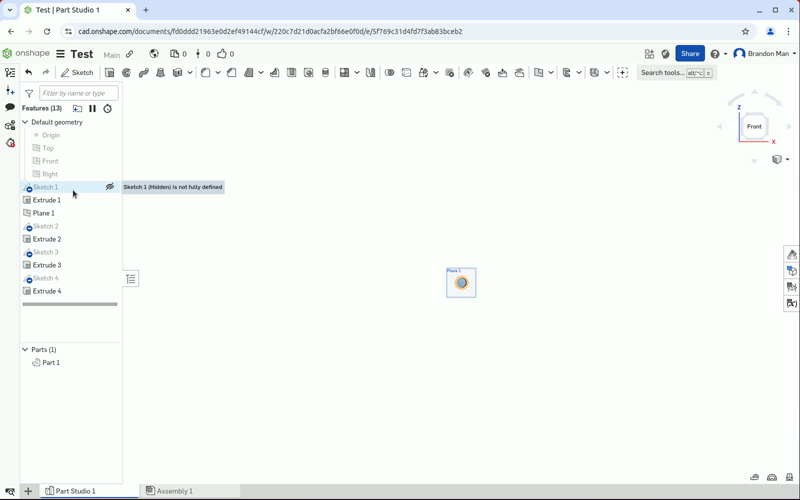
click(73, 189)
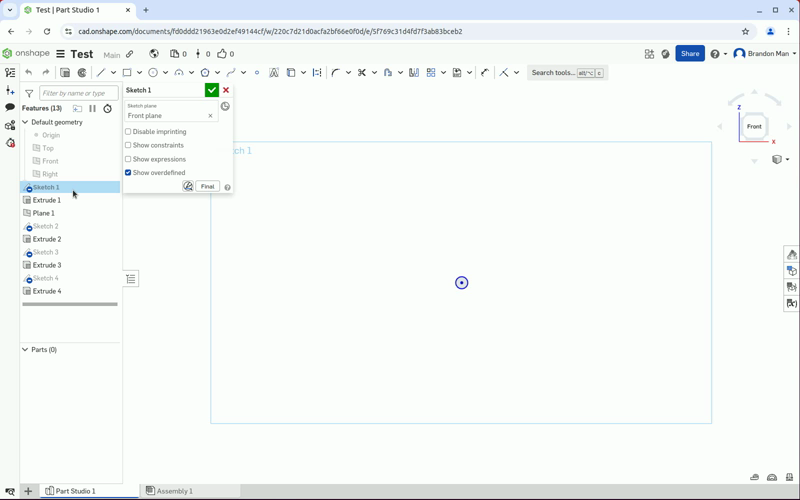
mouse_move(229, 92)
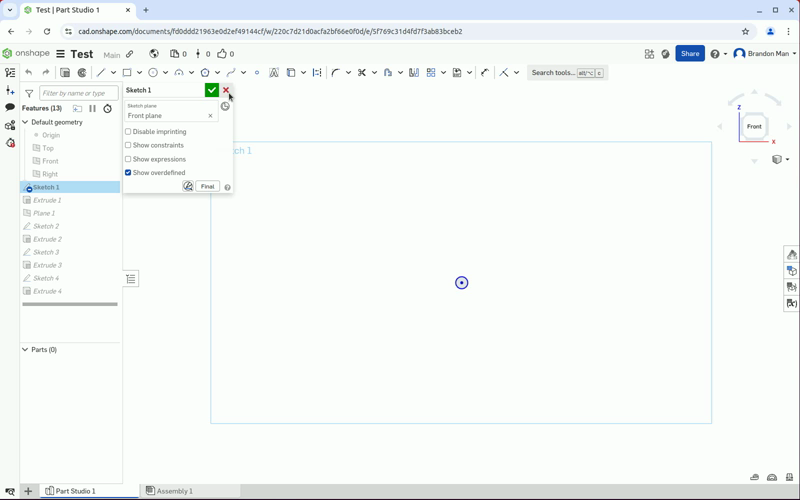
click(229, 92)
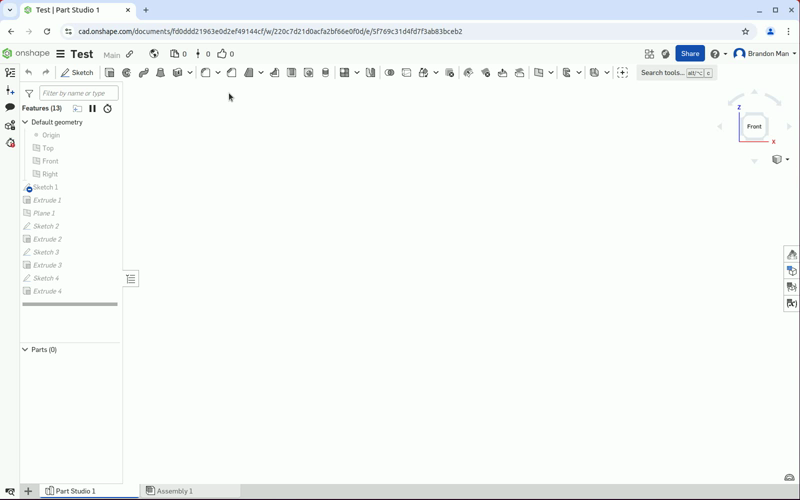
key(shift+s)
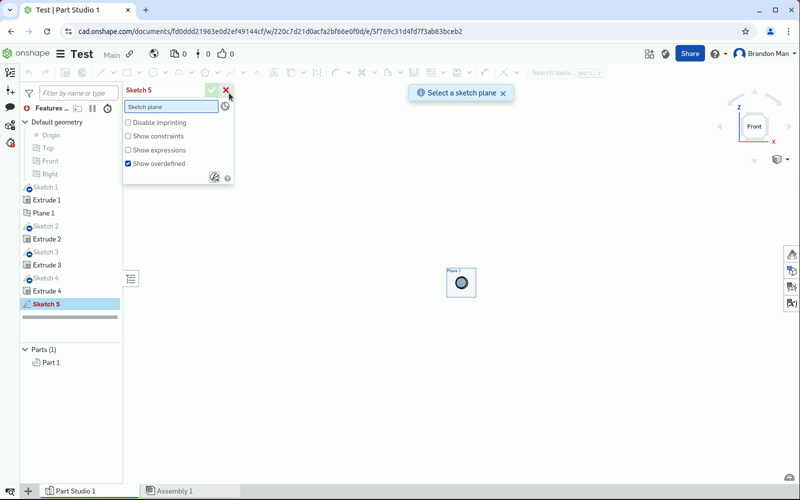
mouse_move(73, 215)
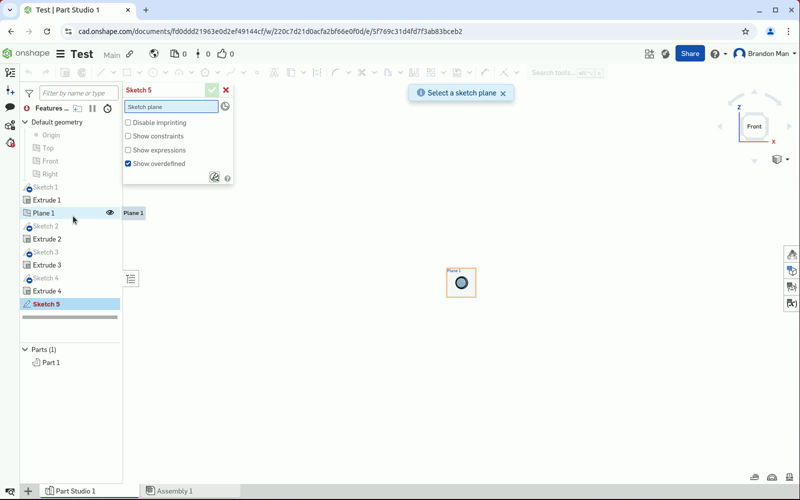
click(73, 215)
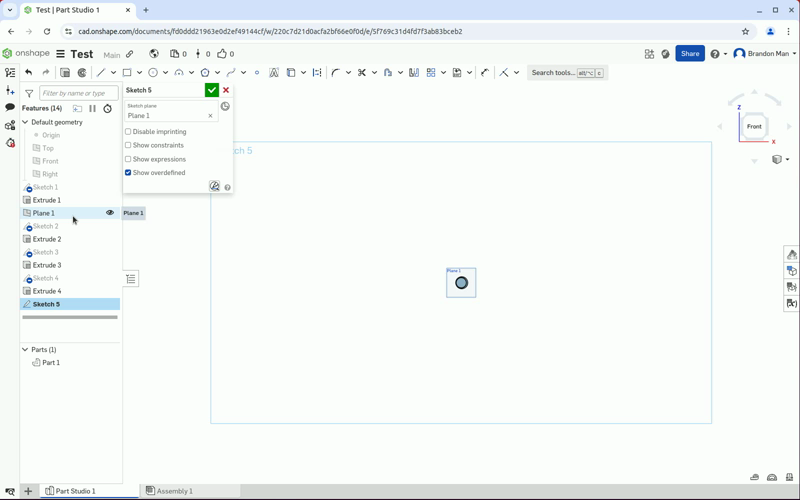
mouse_move(73, 352)
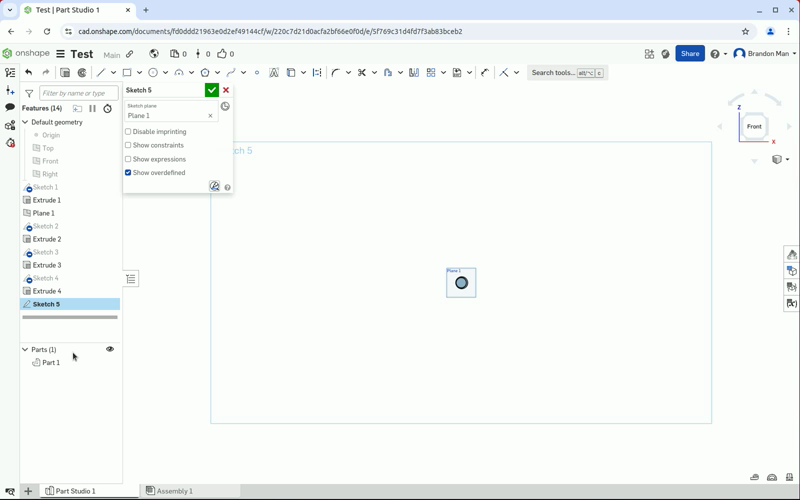
key(y)
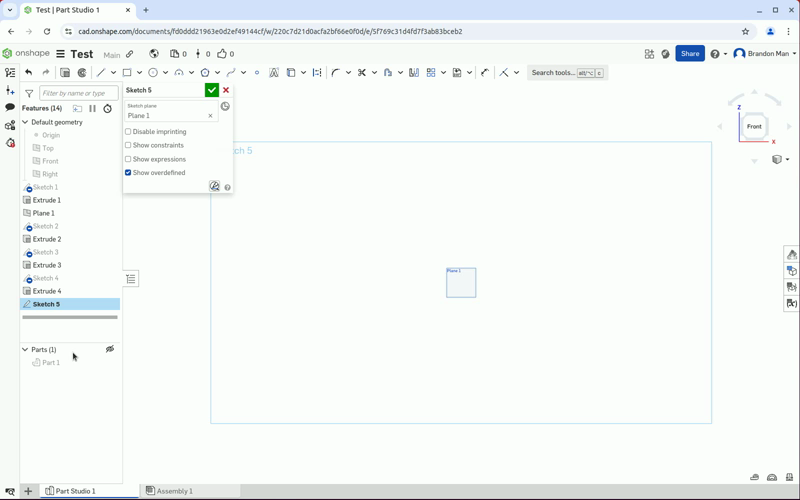
key(c)
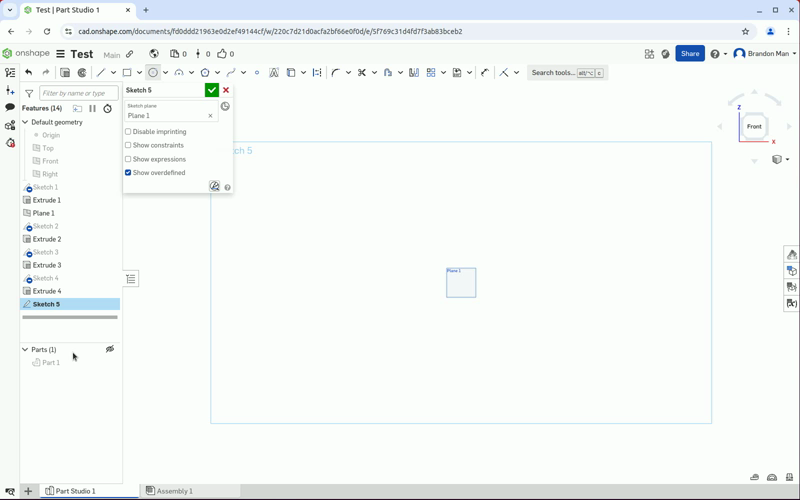
key_down(shift)
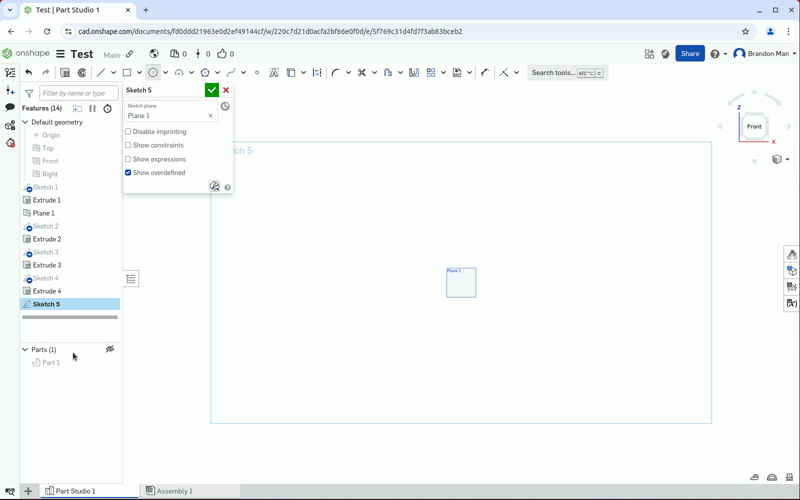
mouse_move(461, 282)
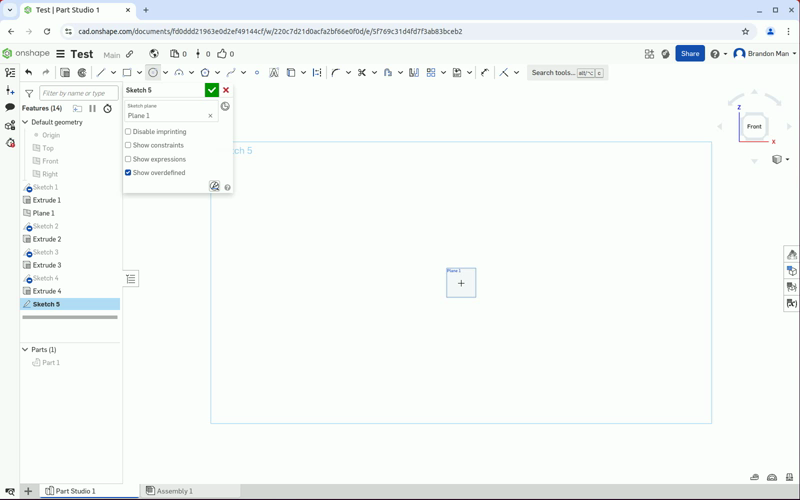
click(461, 282)
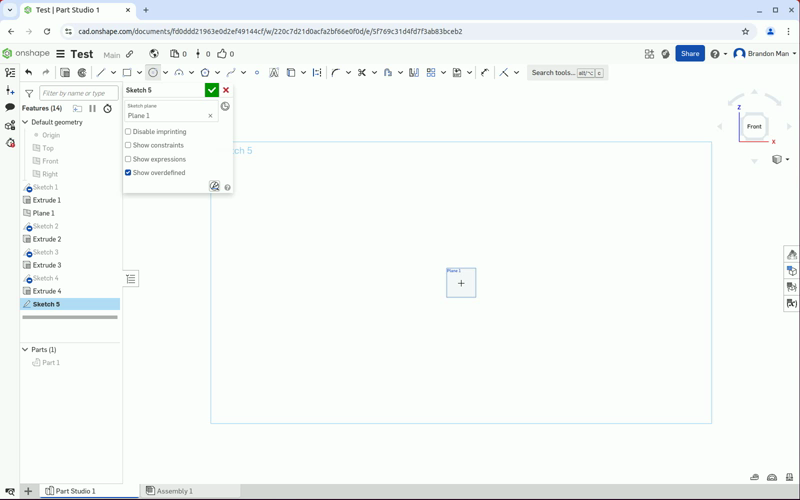
key_up(shift)
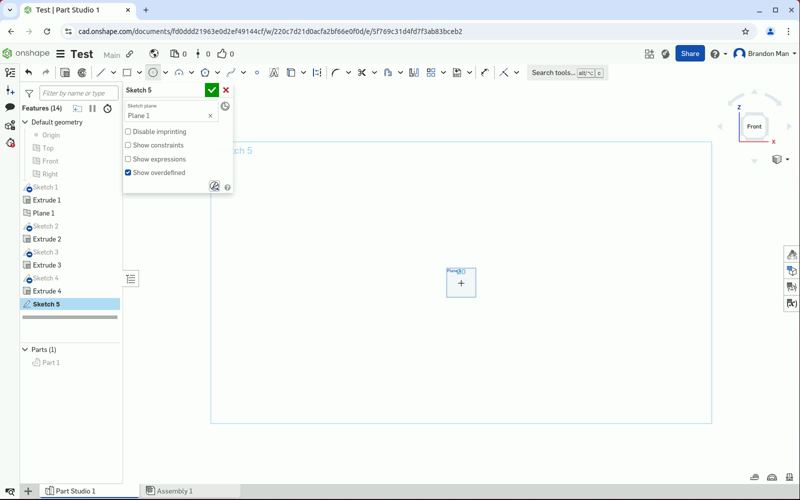
mouse_move(466, 282)
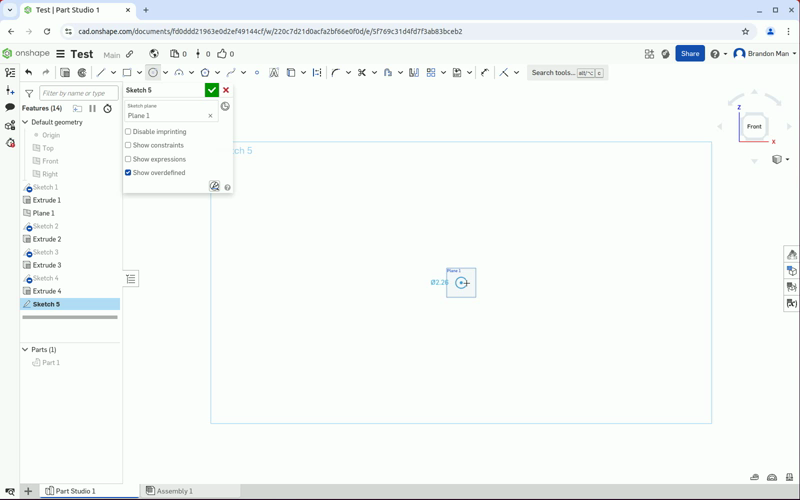
click(466, 282)
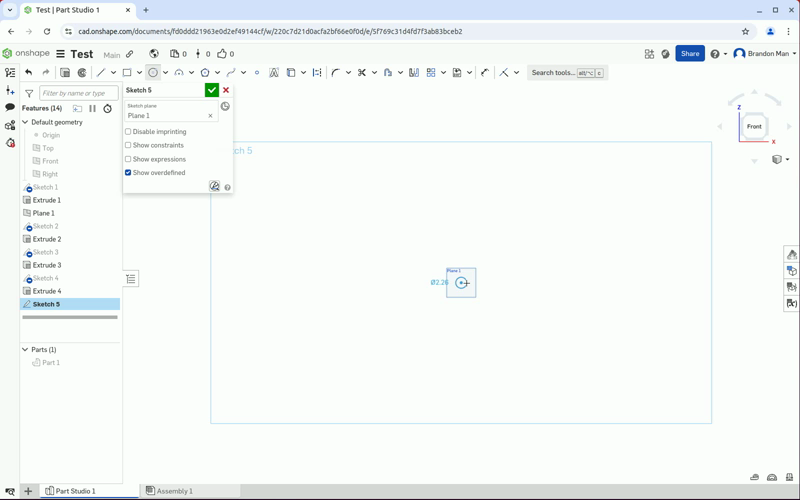
key(esc)
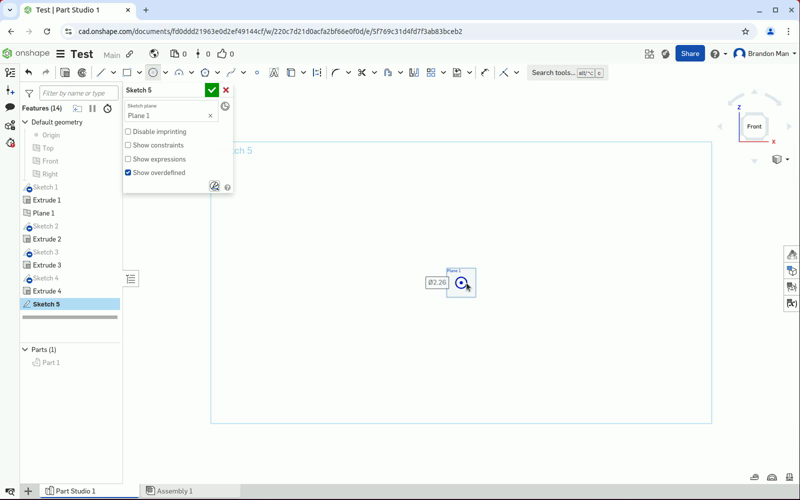
key(c)
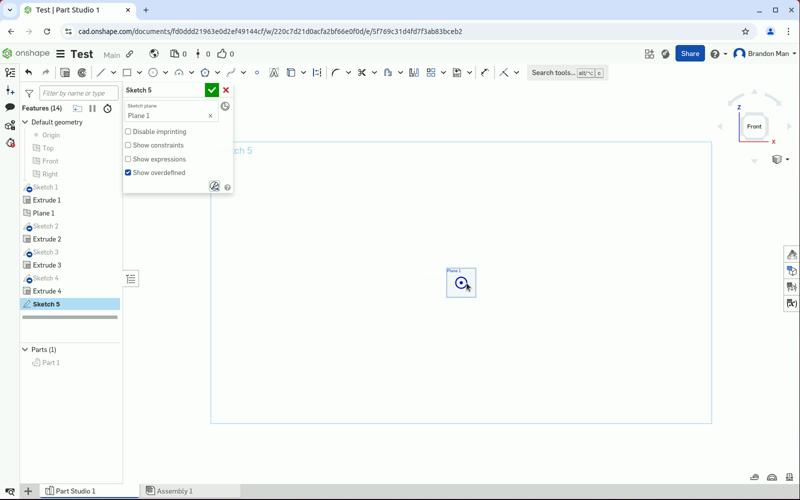
key_down(shift)
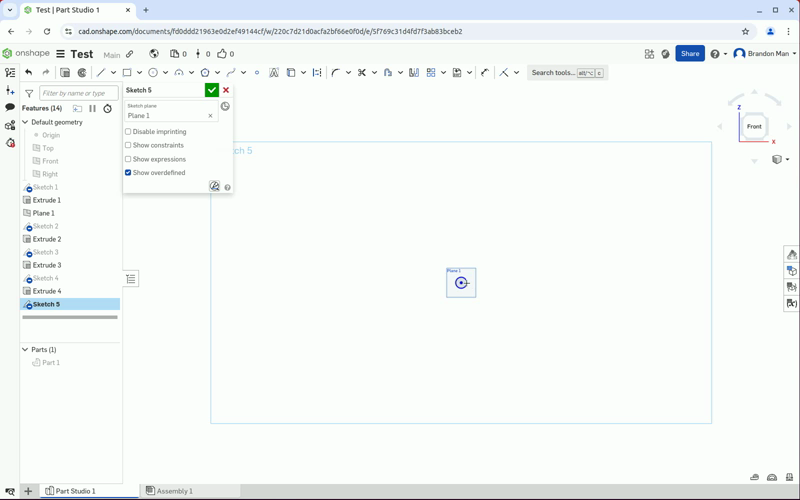
mouse_move(461, 282)
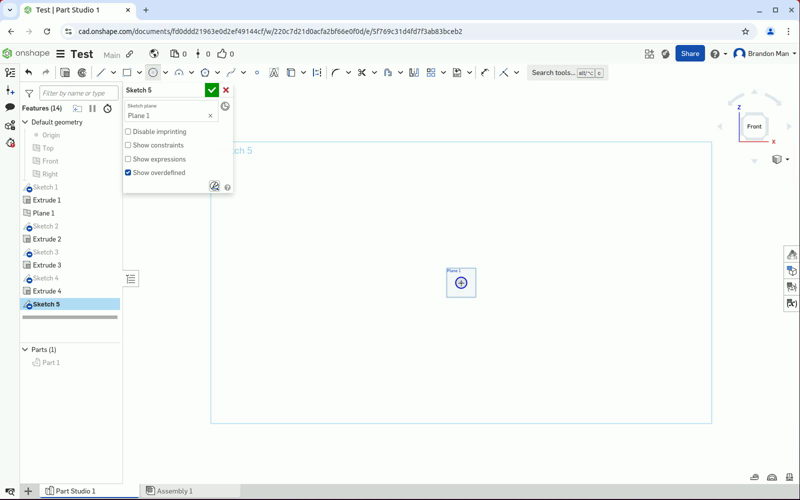
click(461, 282)
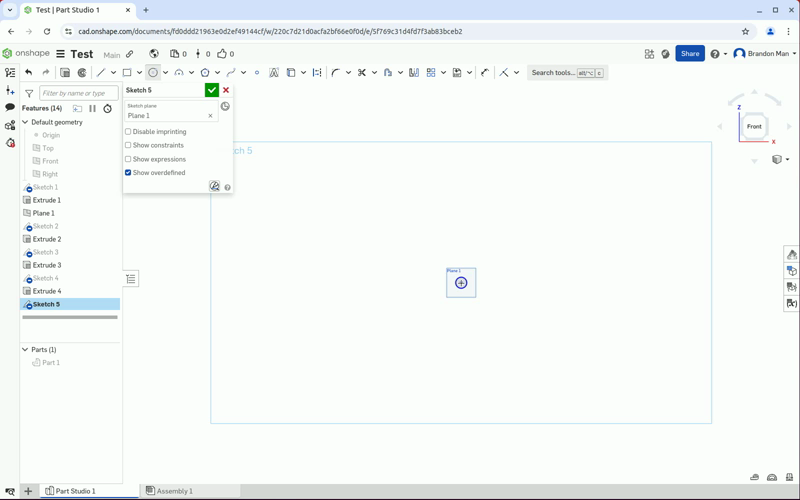
key_up(shift)
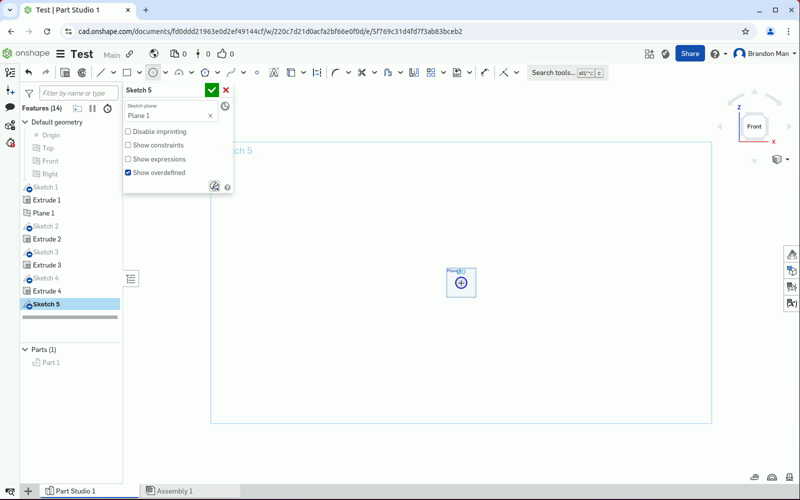
mouse_move(465, 282)
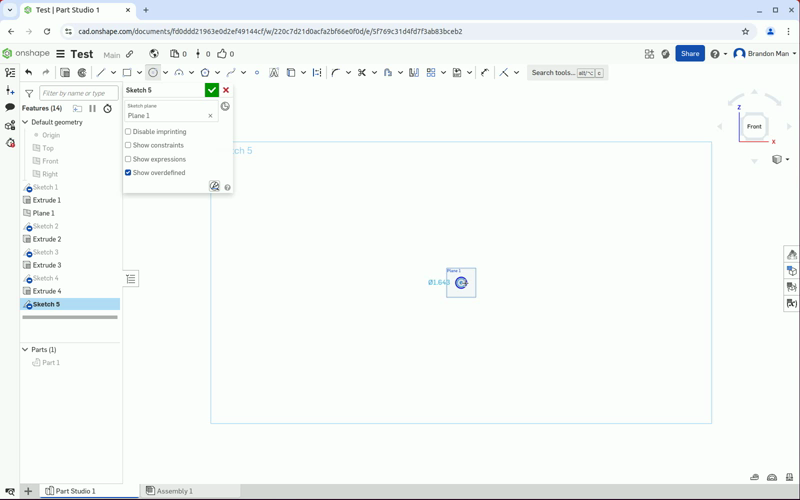
scroll(6)
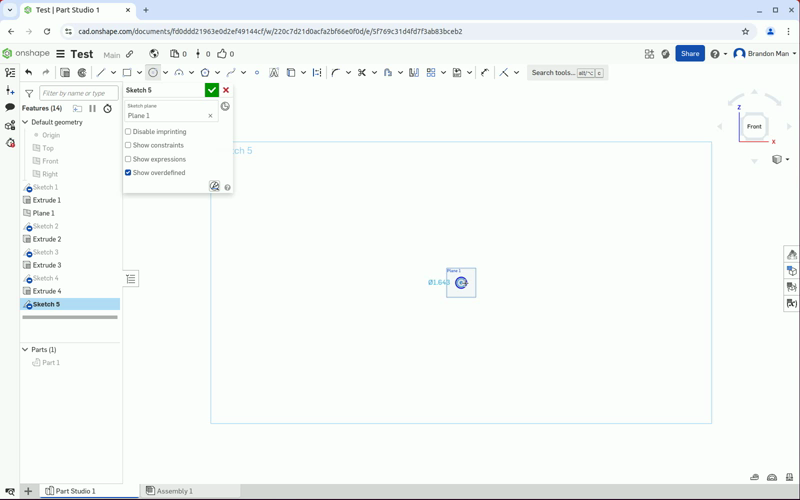
scroll(6)
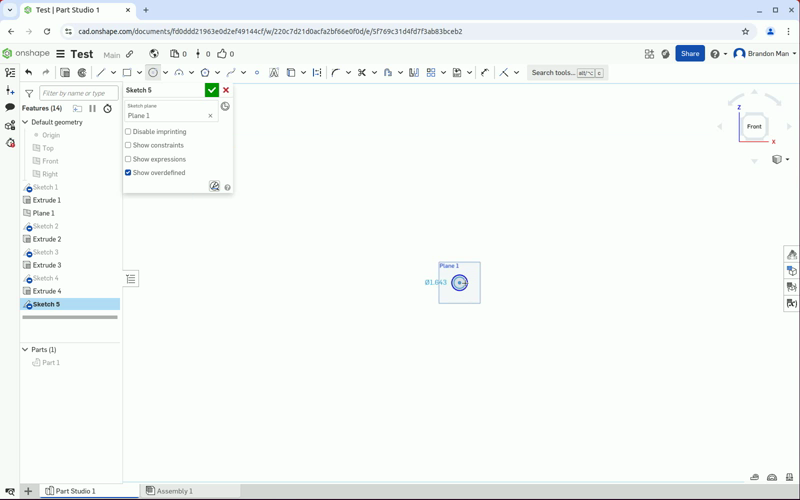
scroll(6)
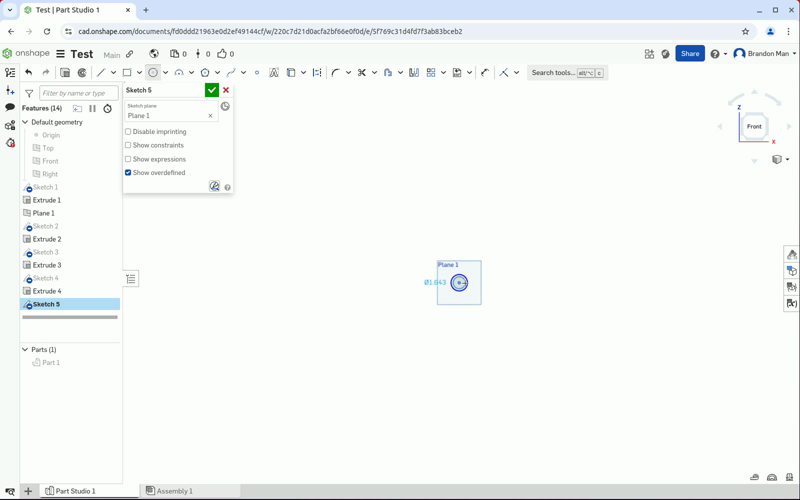
scroll(6)
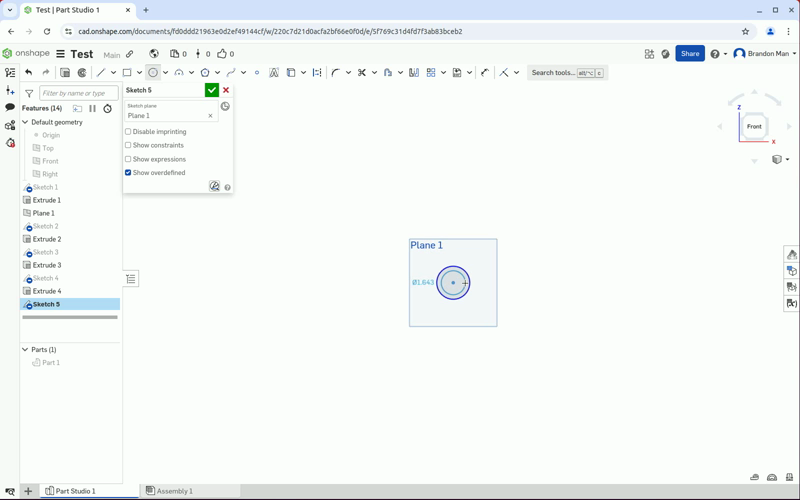
scroll(6)
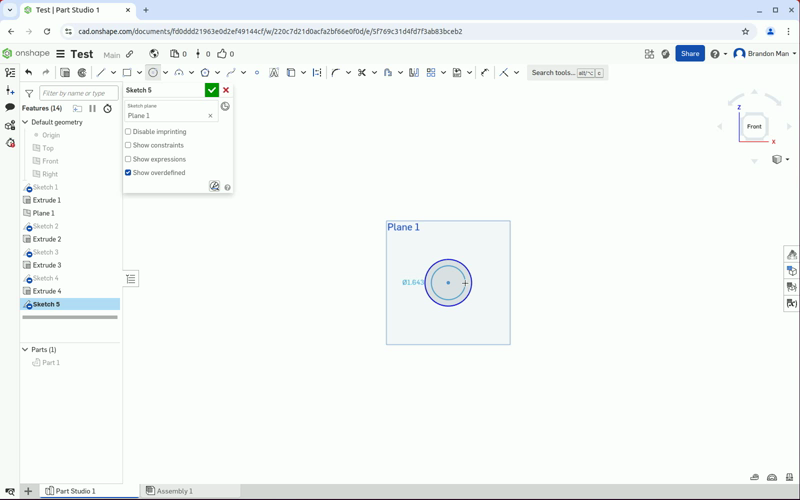
scroll(6)
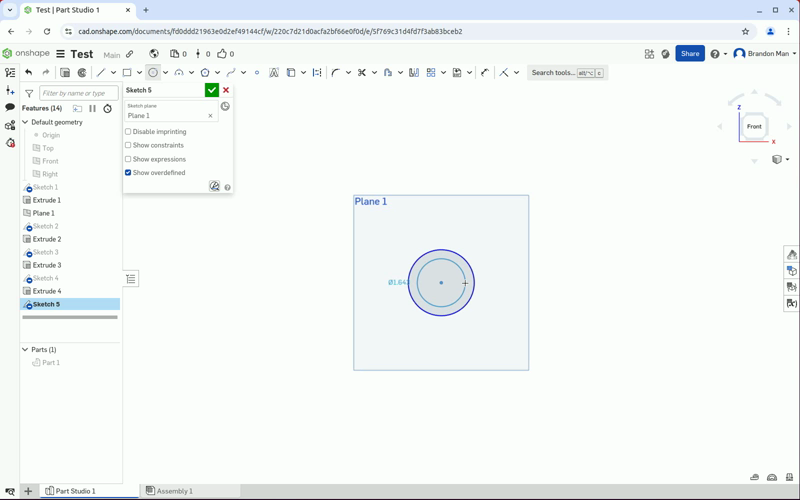
scroll(6)
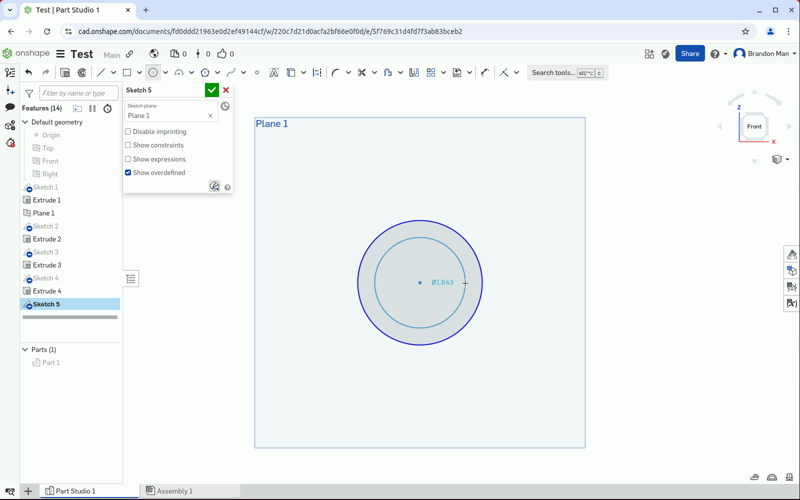
click(465, 282)
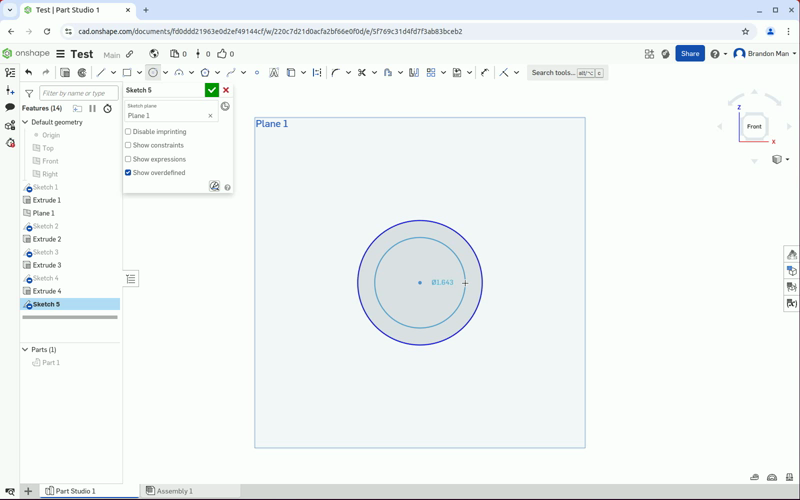
scroll(-6)
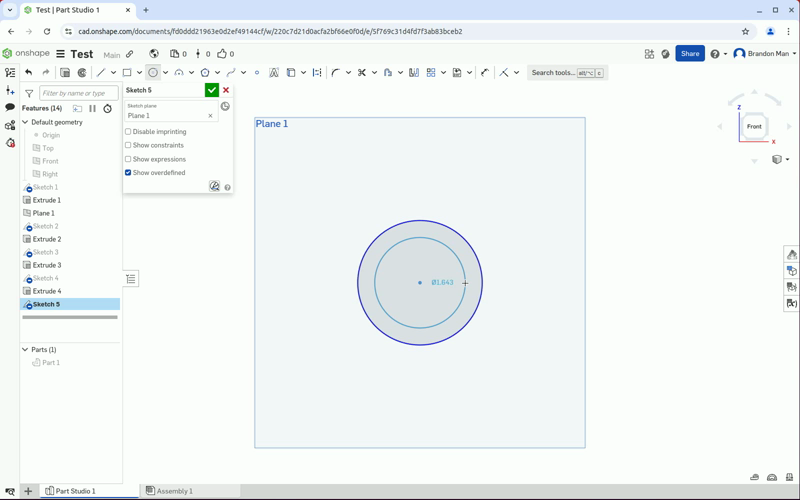
scroll(-6)
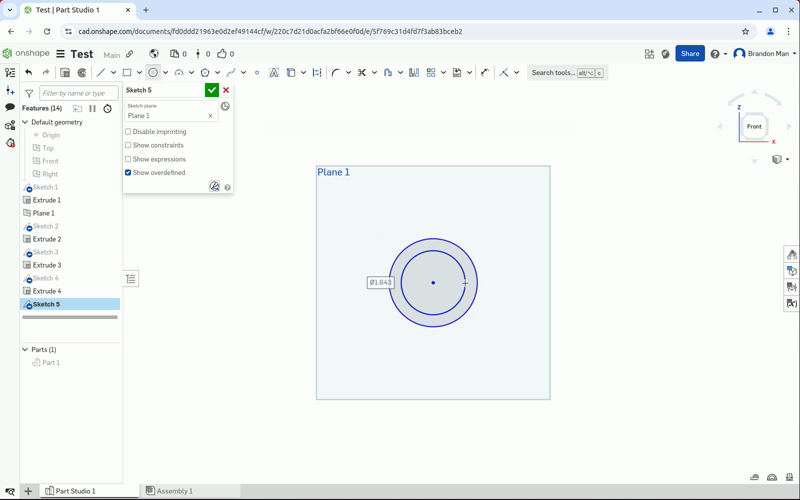
scroll(-6)
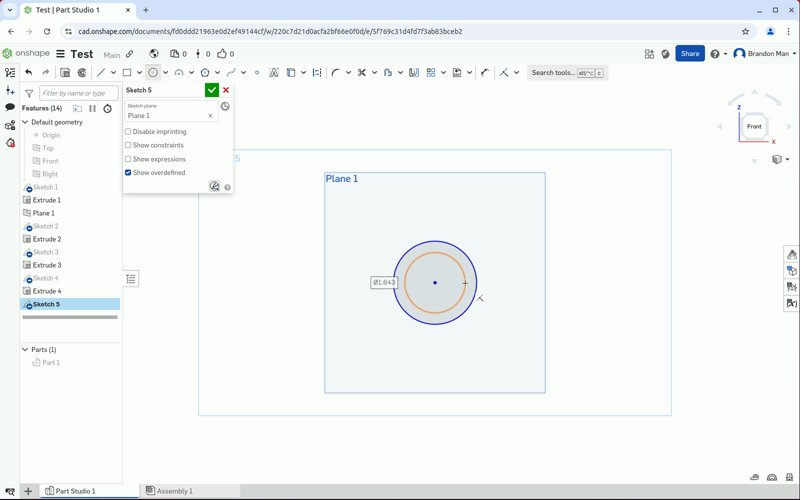
scroll(-6)
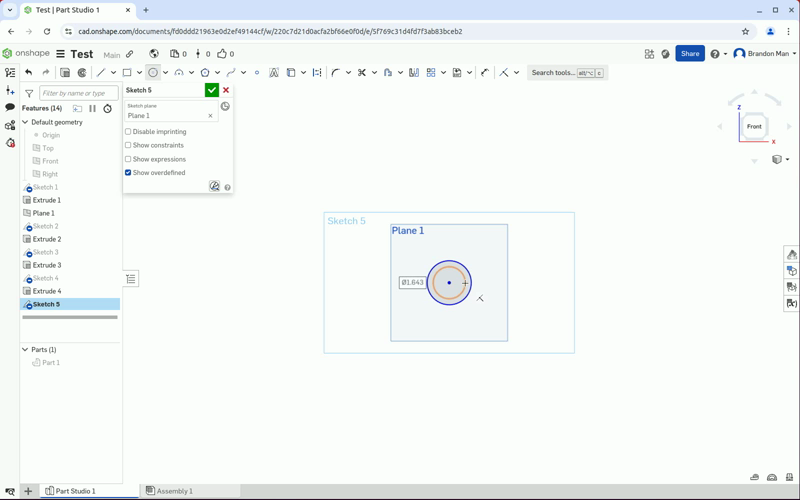
scroll(-6)
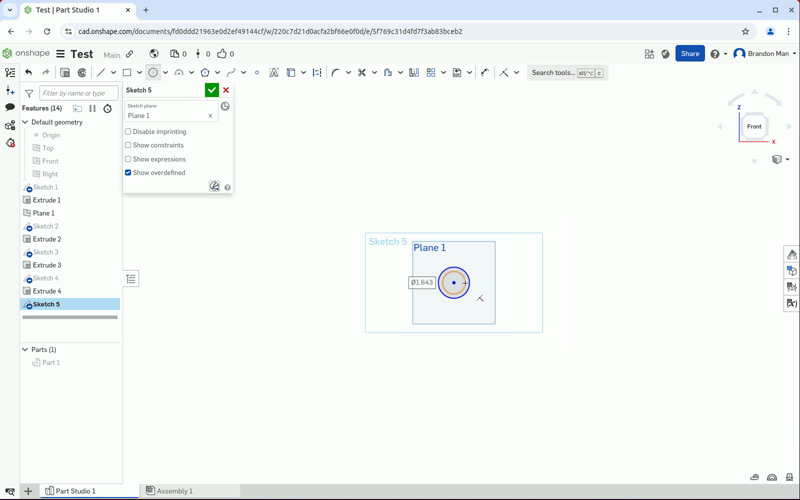
scroll(-6)
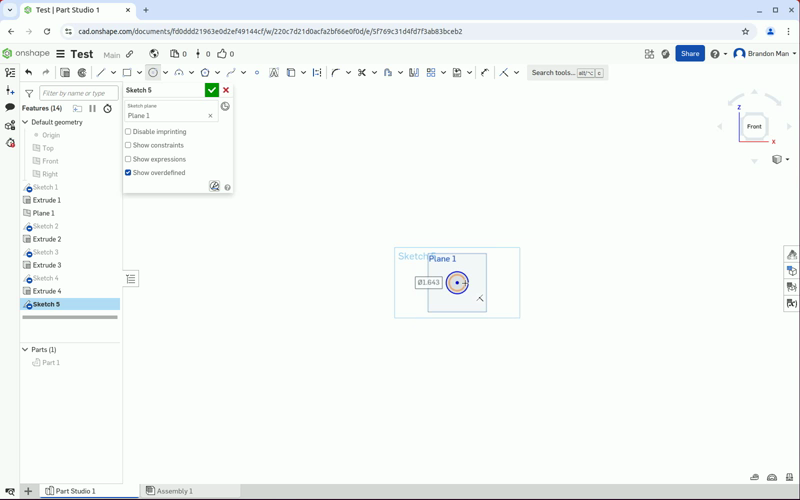
scroll(-6)
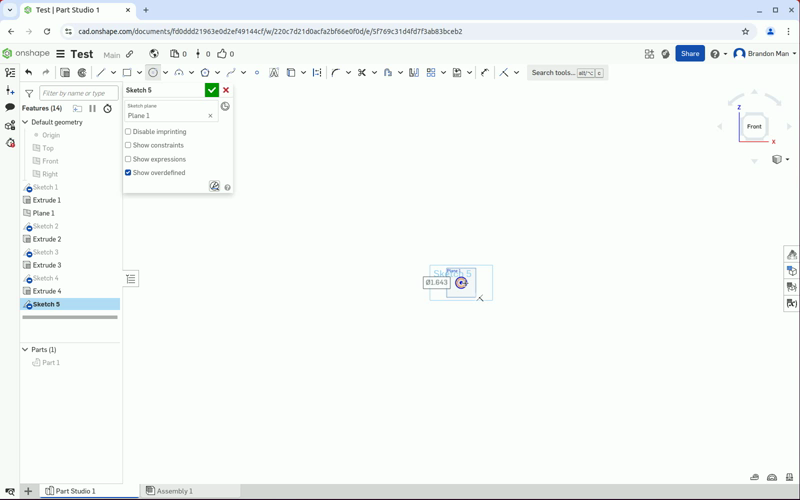
key(esc)
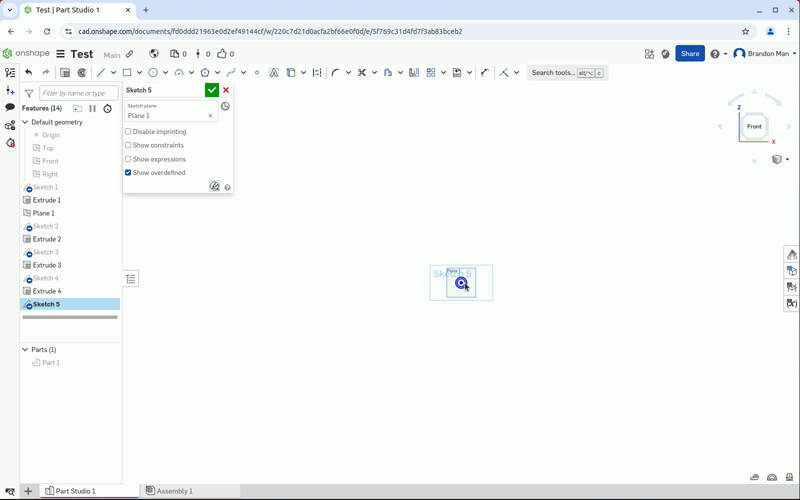
mouse_move(462, 286)
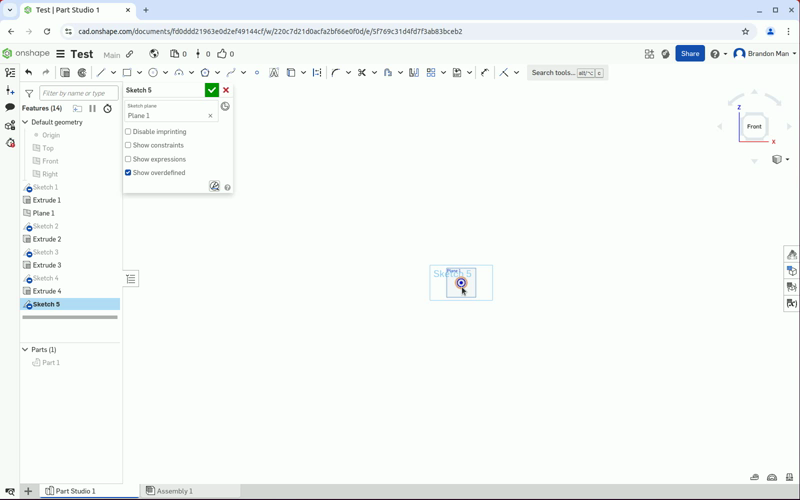
scroll(6)
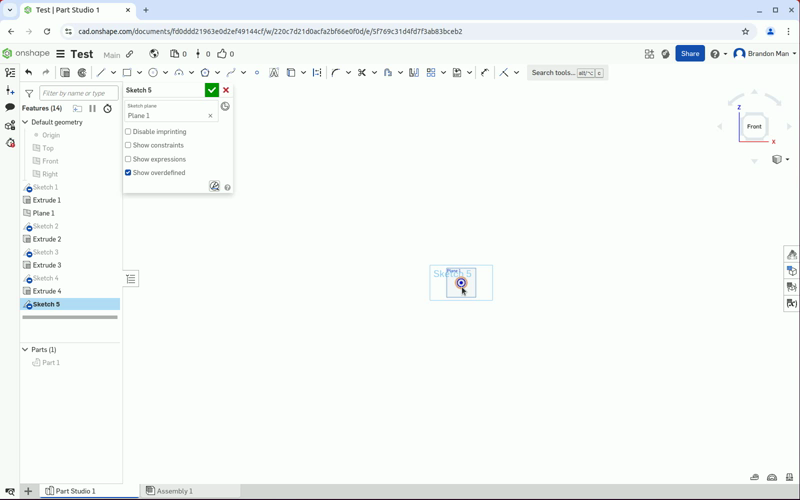
scroll(6)
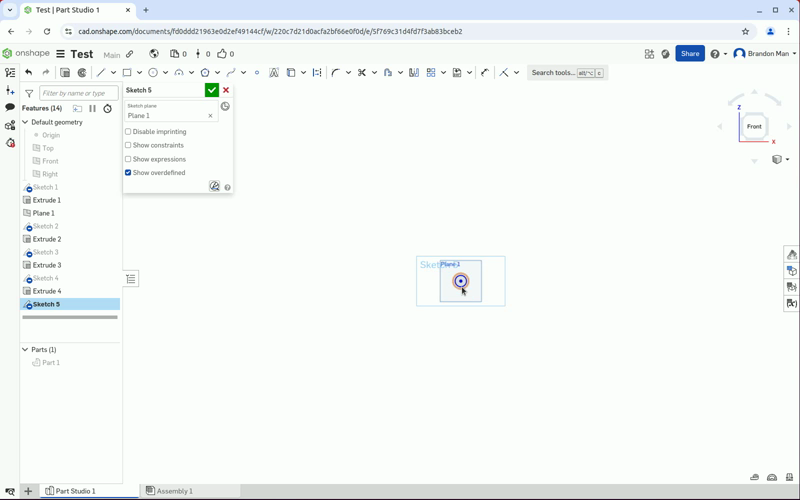
scroll(6)
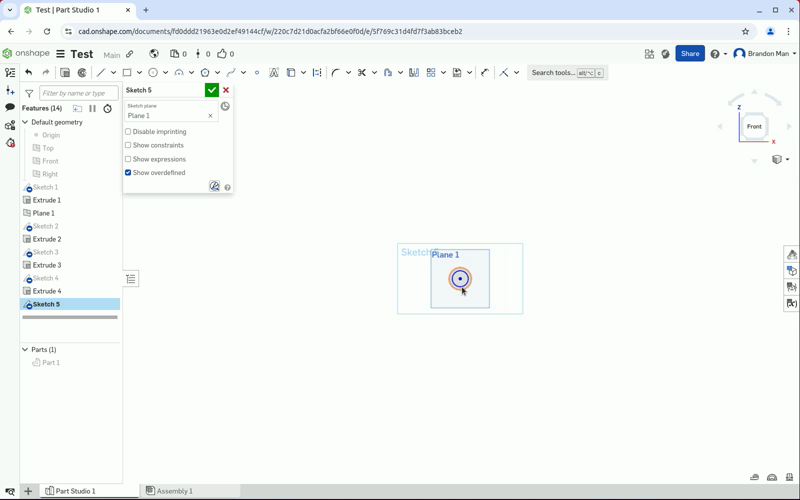
scroll(6)
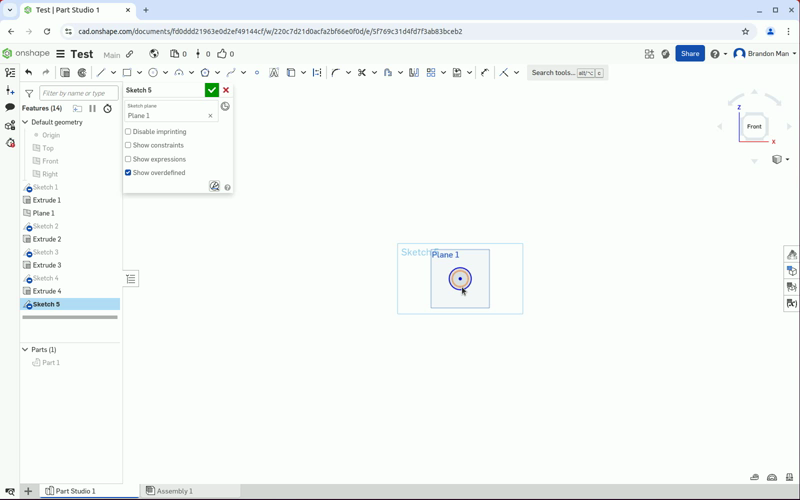
scroll(6)
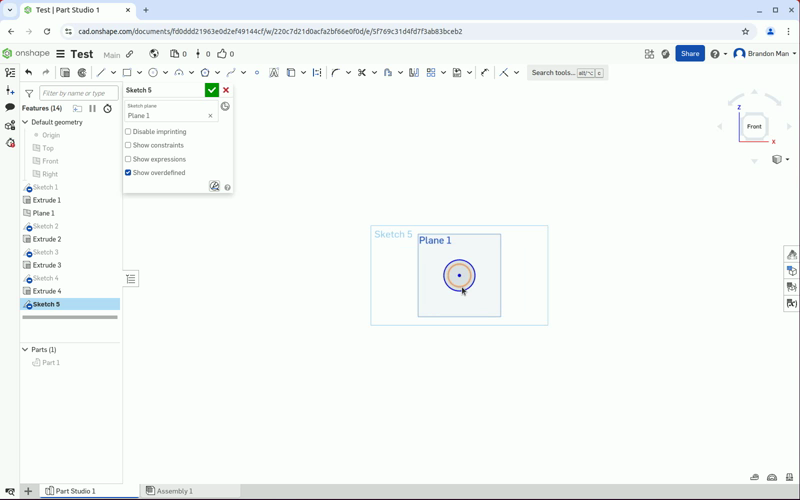
scroll(6)
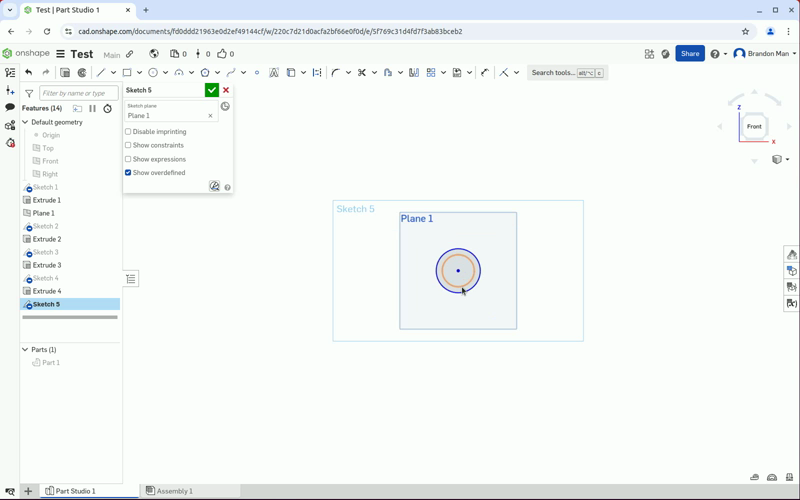
scroll(6)
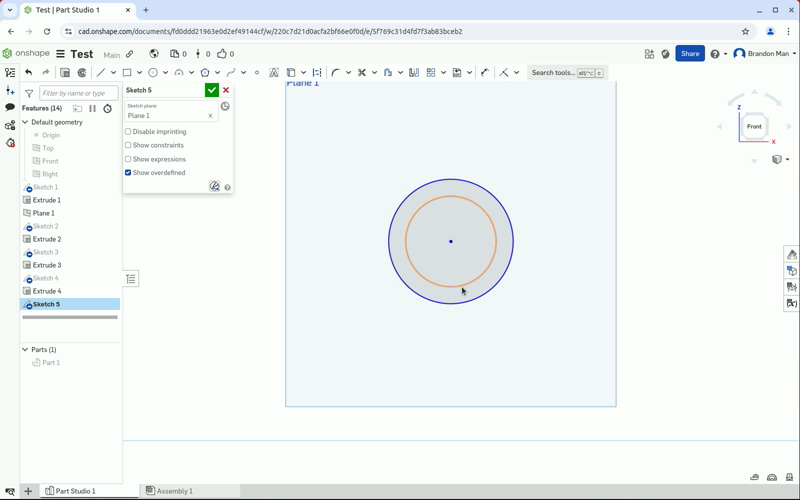
click(462, 286)
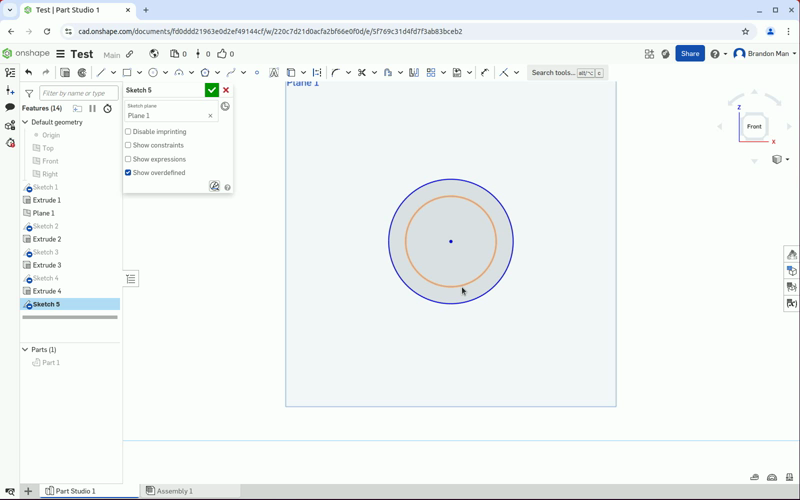
scroll(-6)
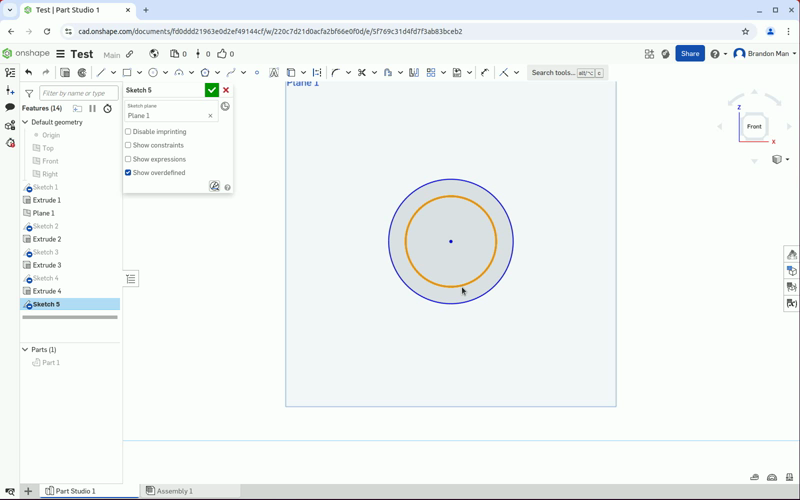
scroll(-6)
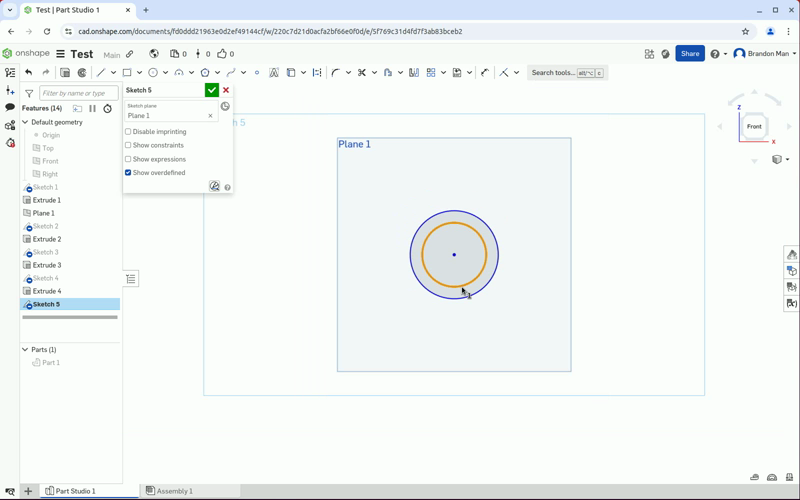
scroll(-6)
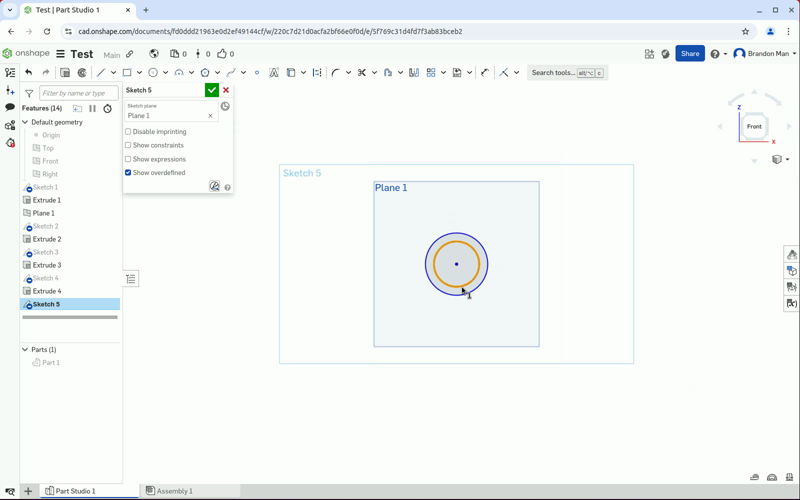
scroll(-6)
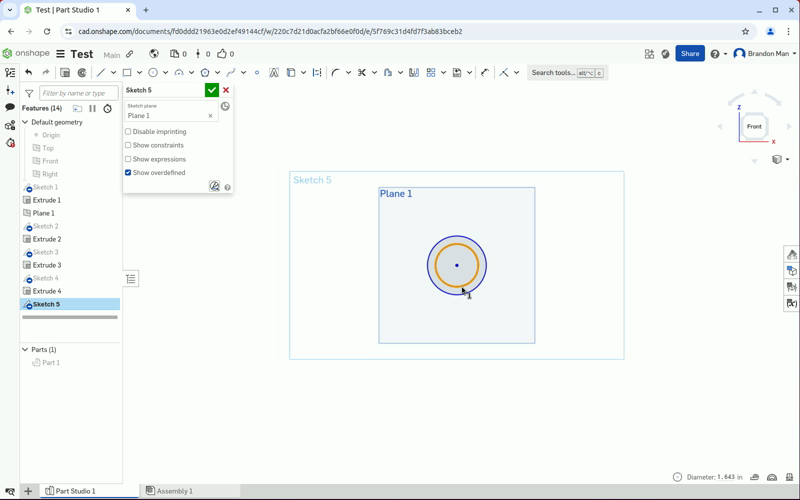
scroll(-6)
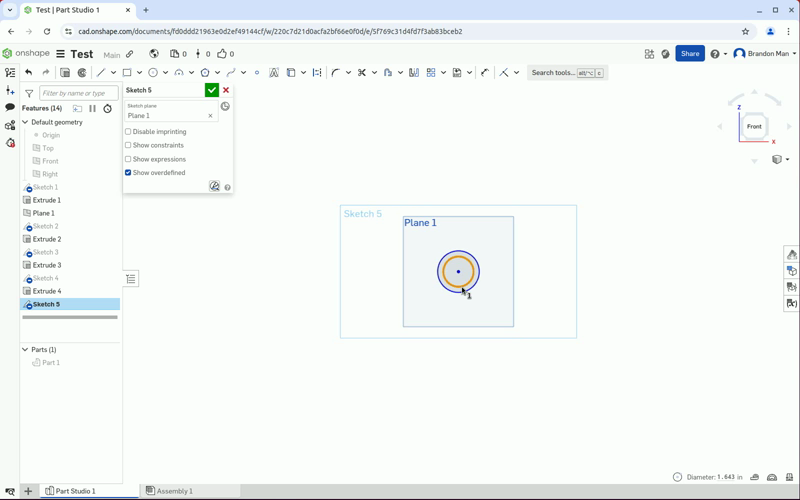
scroll(-6)
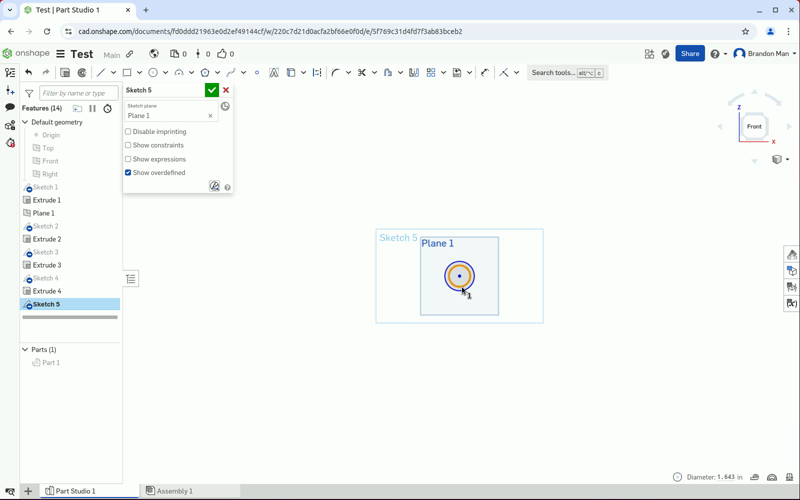
scroll(-6)
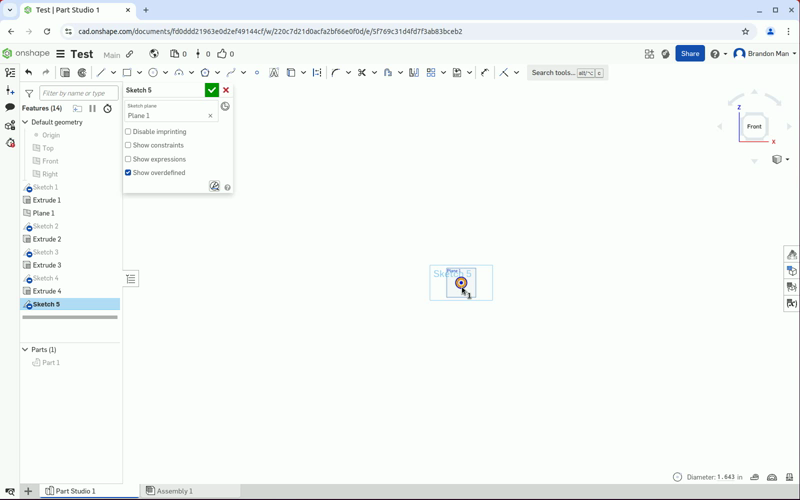
mouse_move(73, 352)
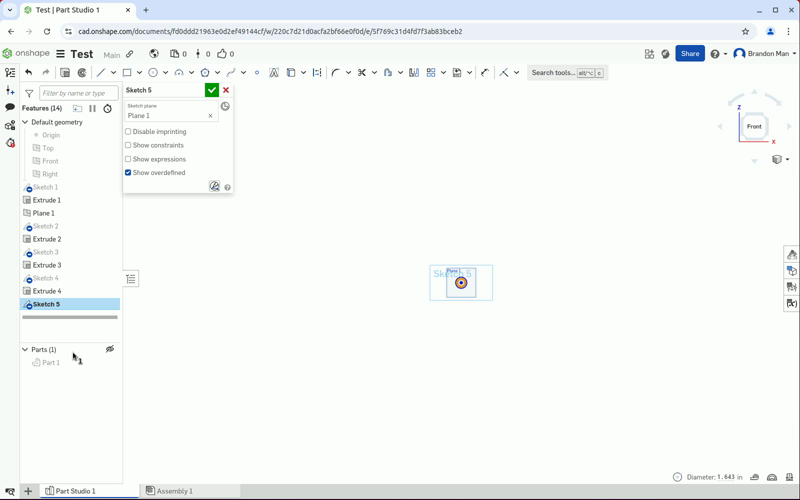
key(shift+y)
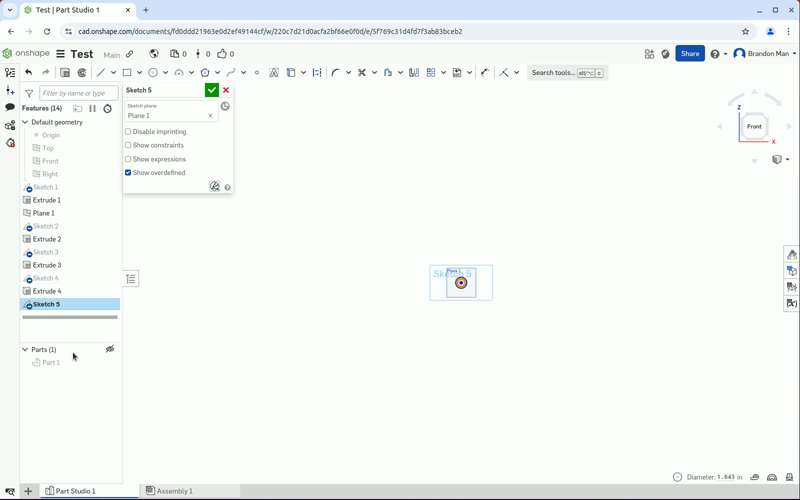
key(shift+e)
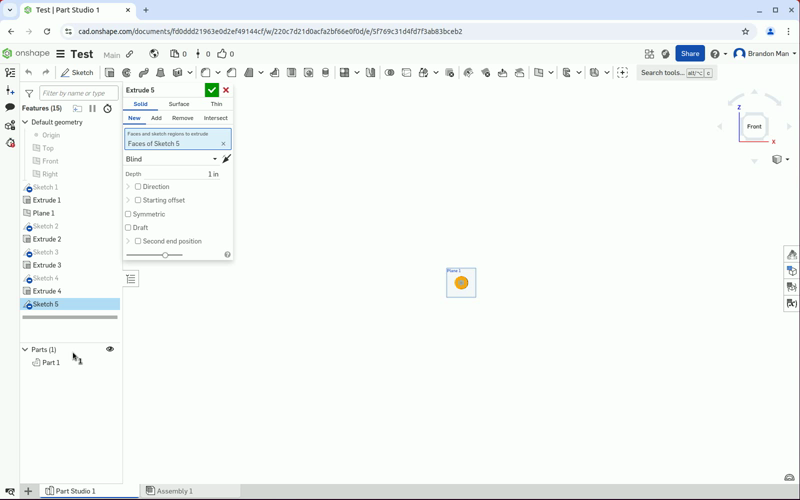
mouse_move(143, 106)
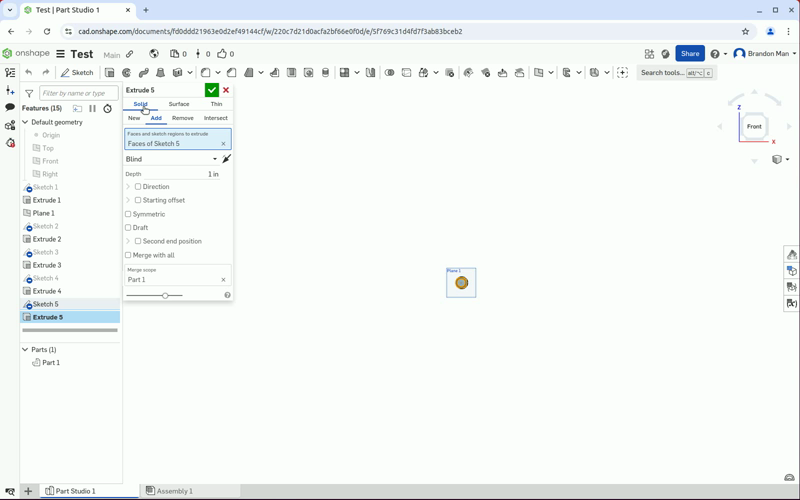
click(143, 106)
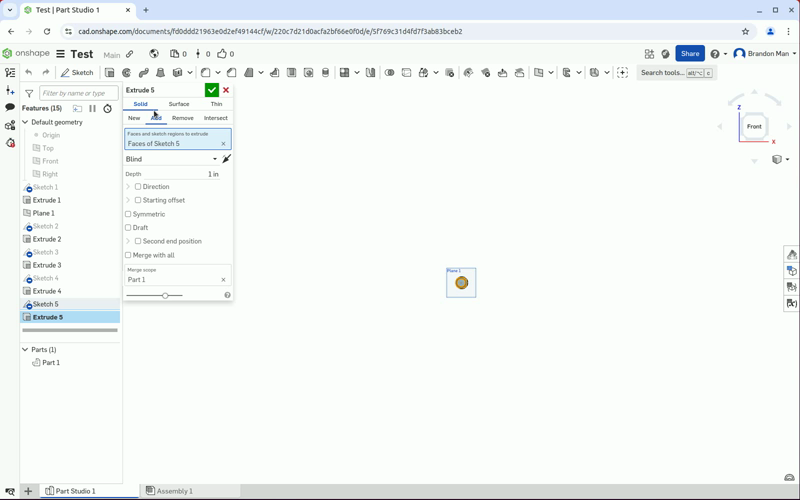
mouse_move(186, 120)
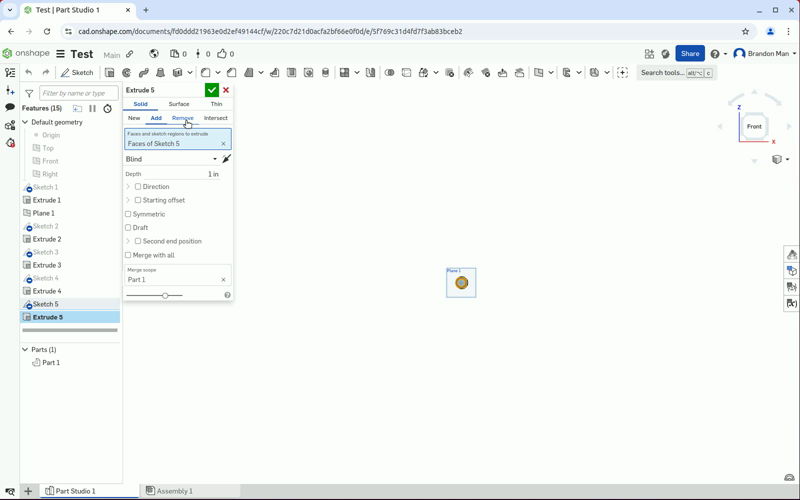
click(186, 120)
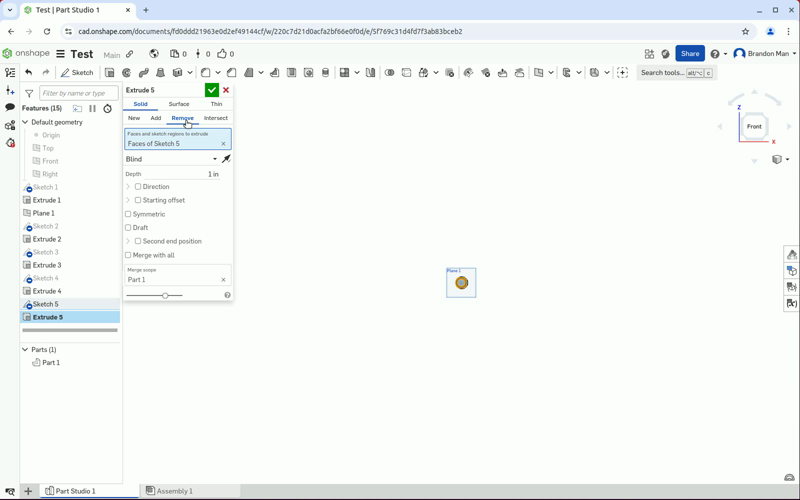
key(tab, 4)
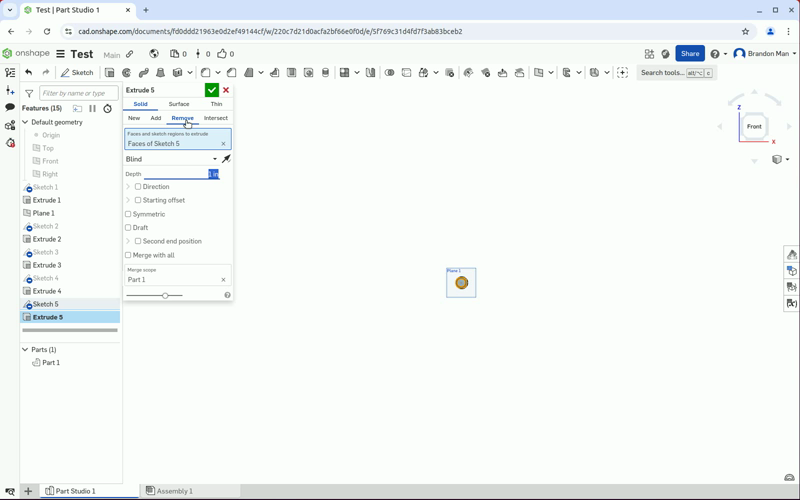
text(0.963)
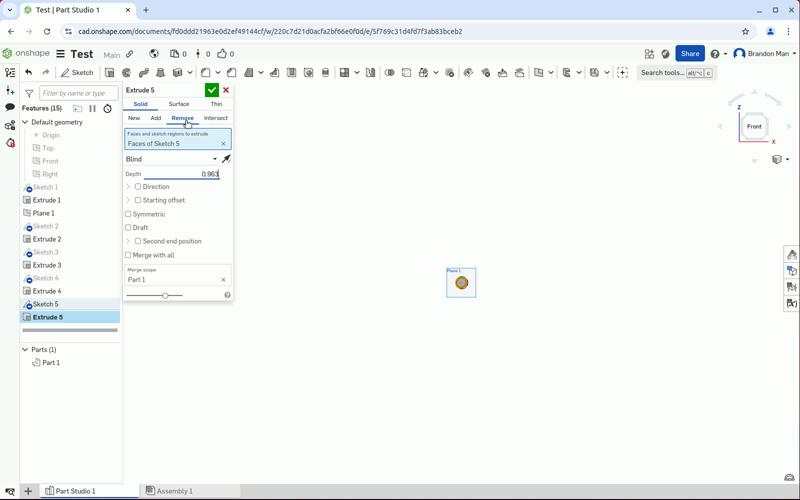
key(tab, 6)
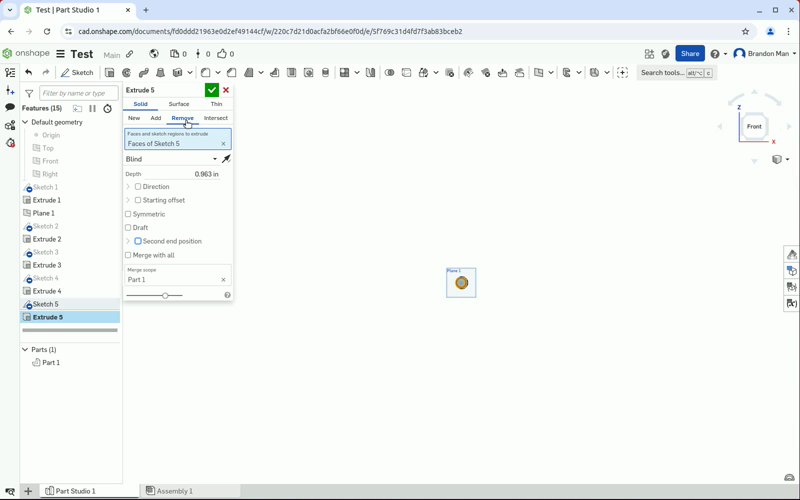
key(space)
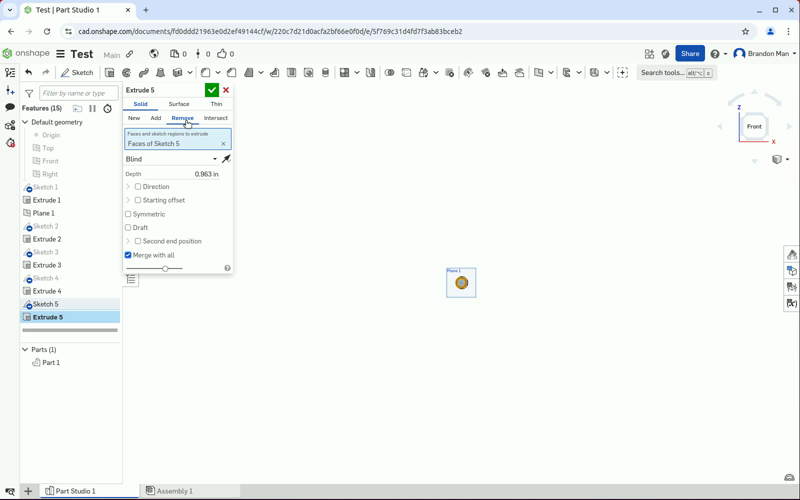
key(enter)
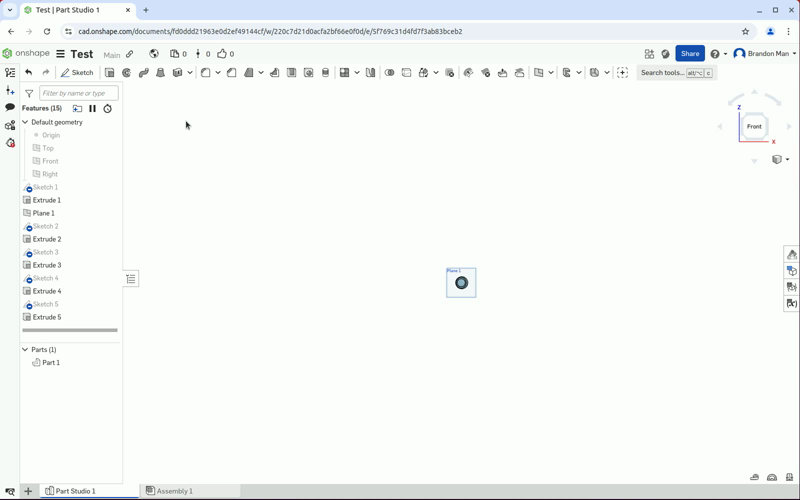
key(shift+h)
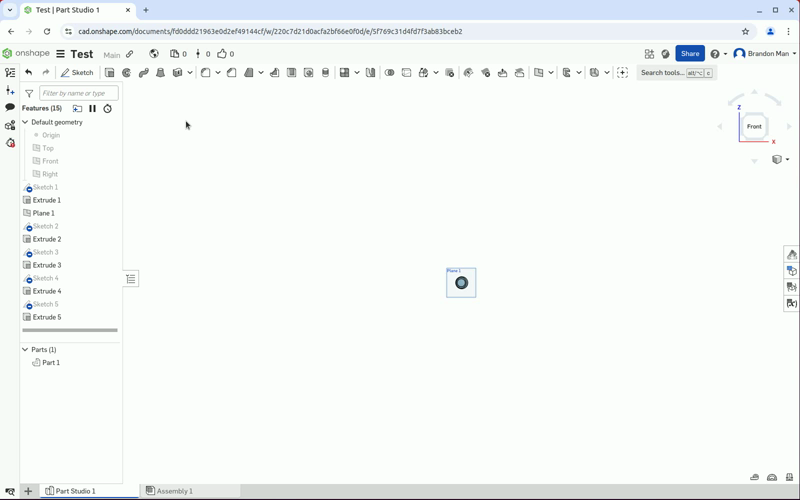
key(shift+h)
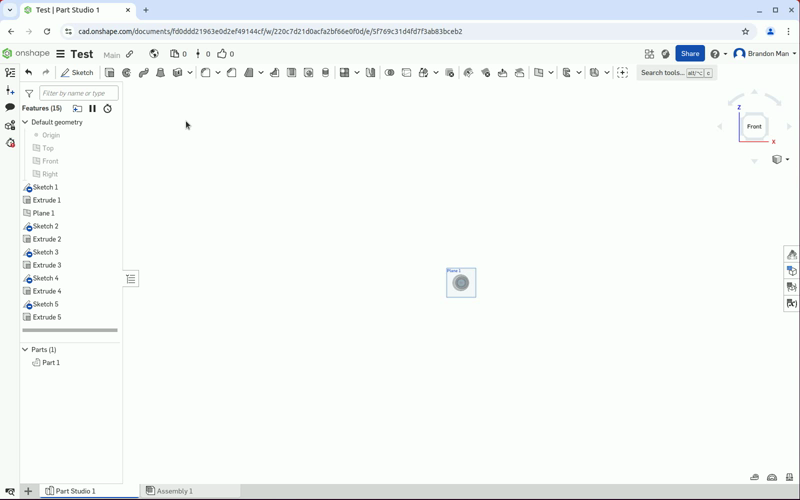
key(shift+7)
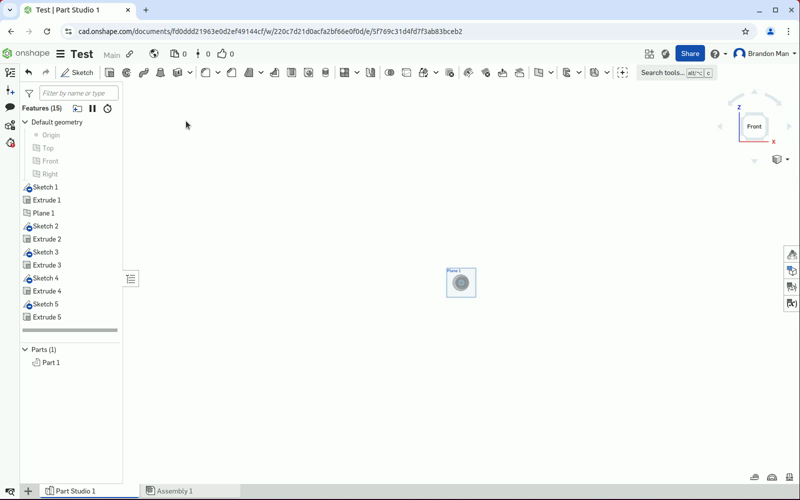
key(left, 2)
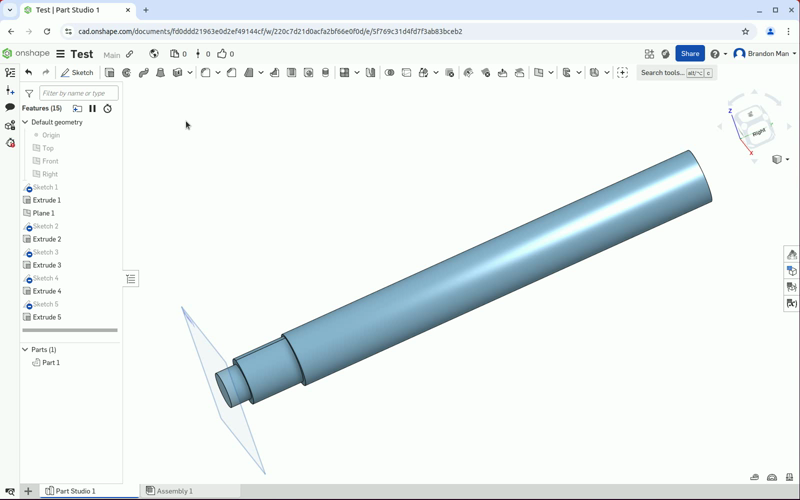
key(down, 2)
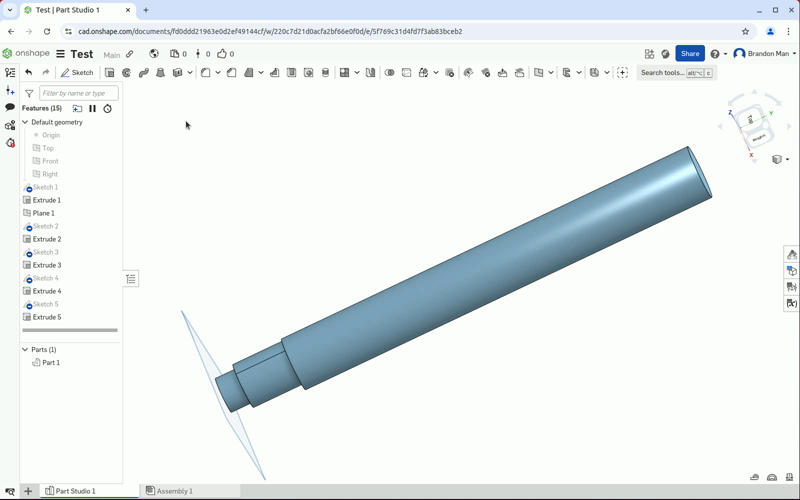
key(up, 2)
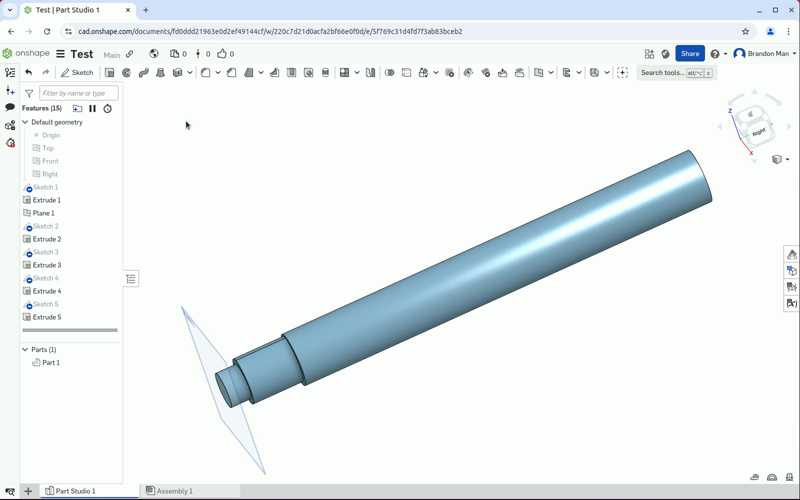
key(right, 2)
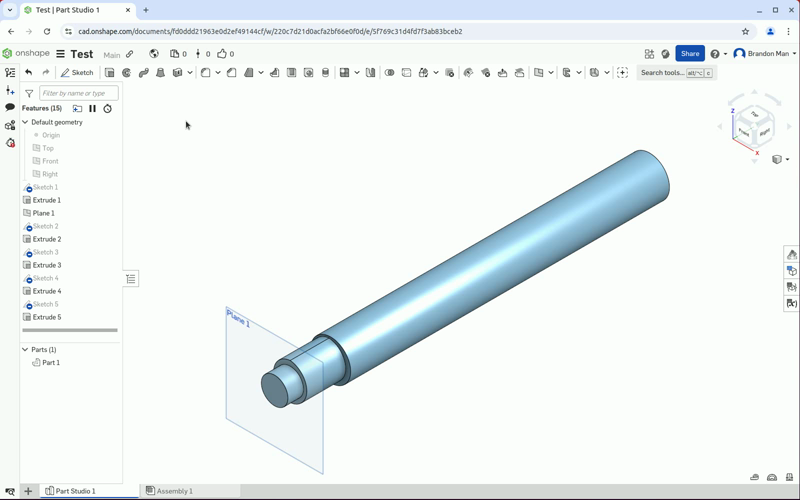
mouse_move(73, 189)
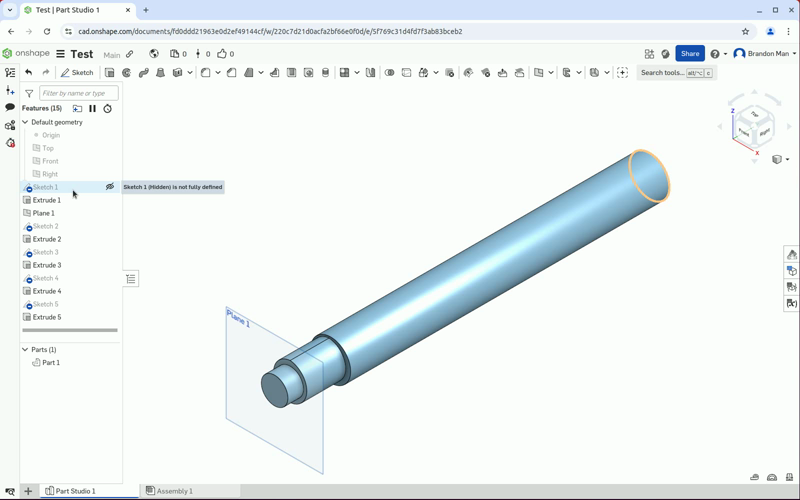
click(73, 189)